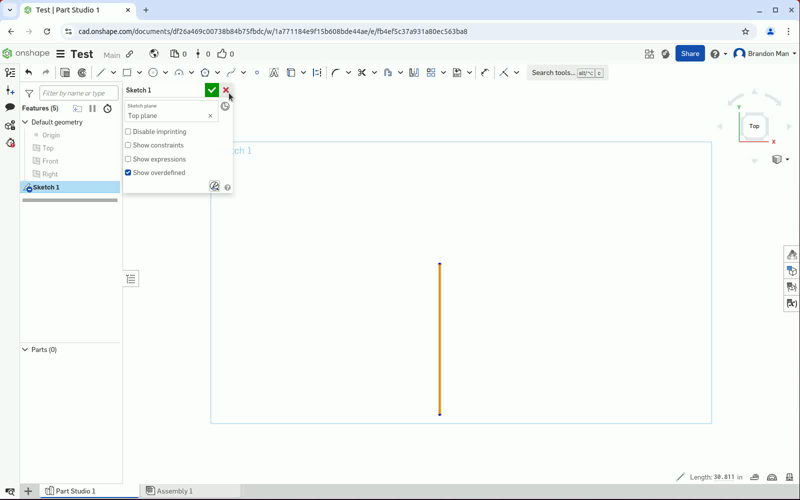
key(shift+h)
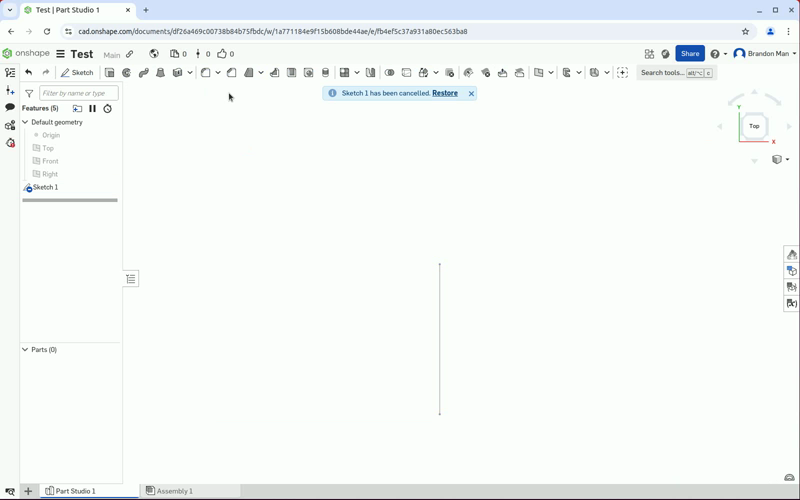
key(shift+s)
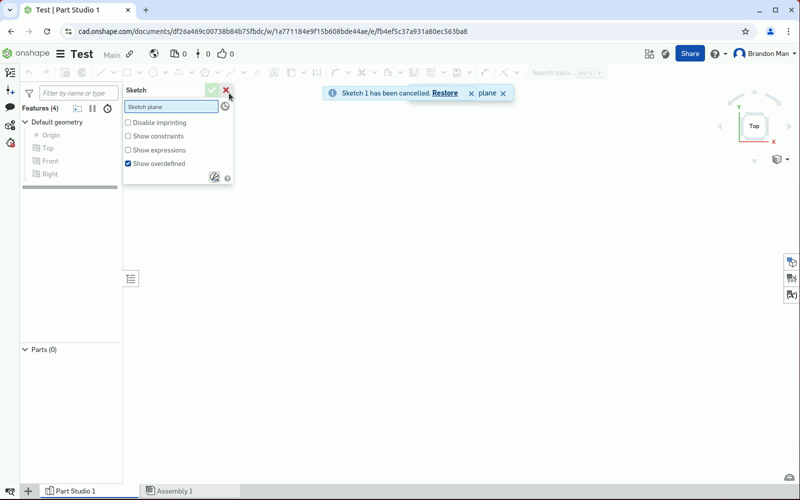
mouse_move(73, 150)
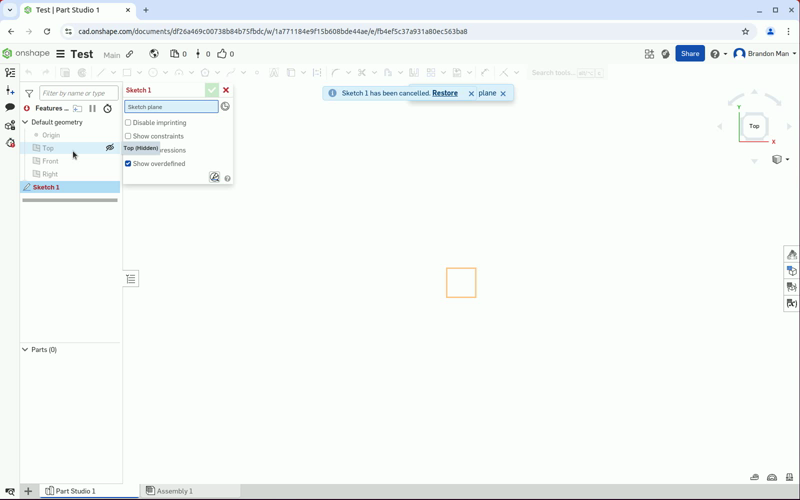
click(73, 150)
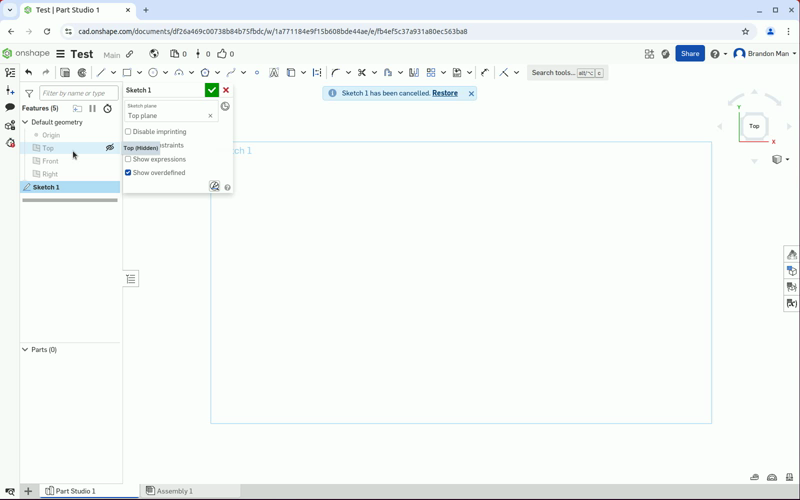
mouse_move(73, 352)
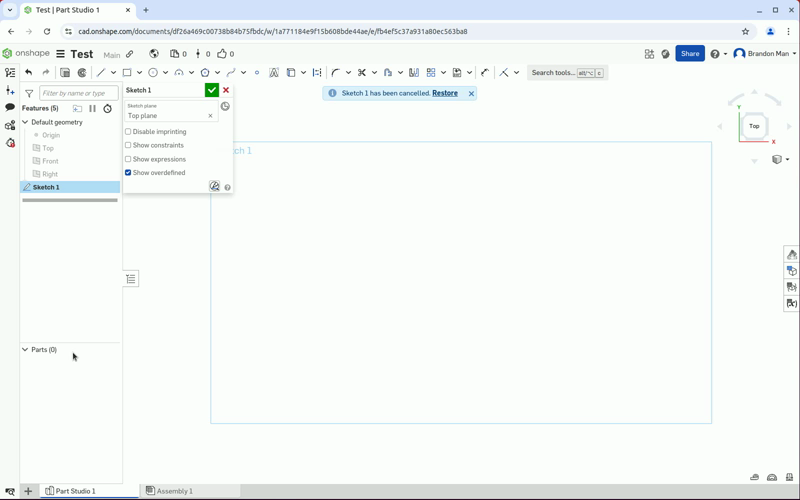
key(y)
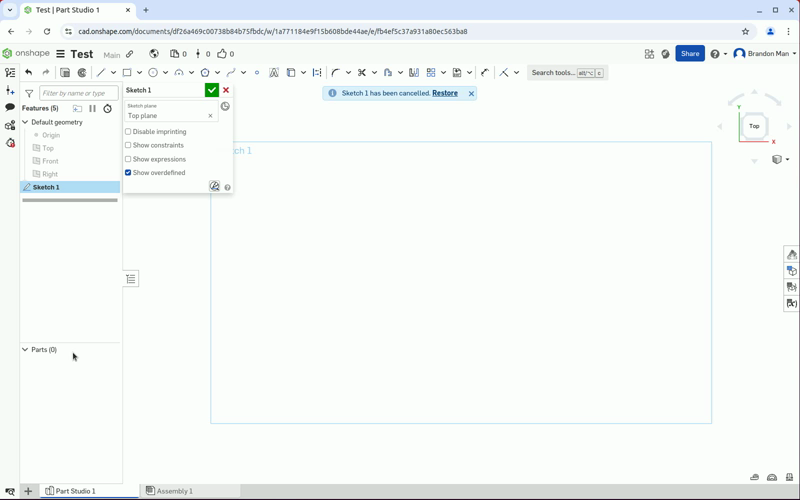
key(l)
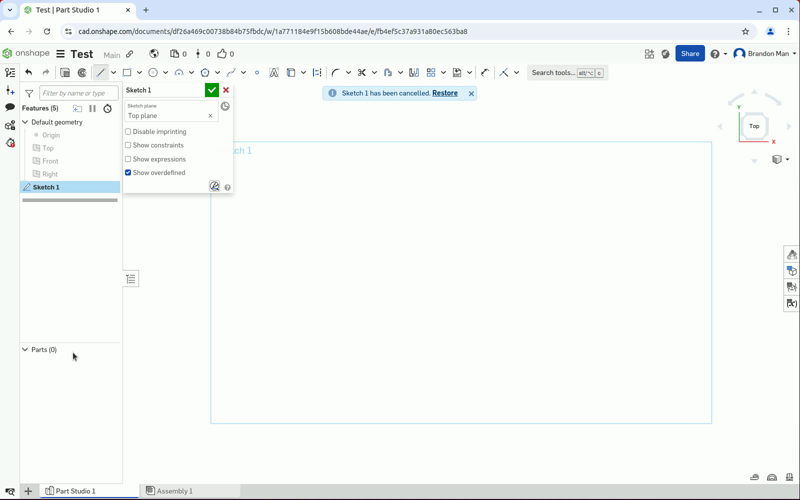
key_down(shift)
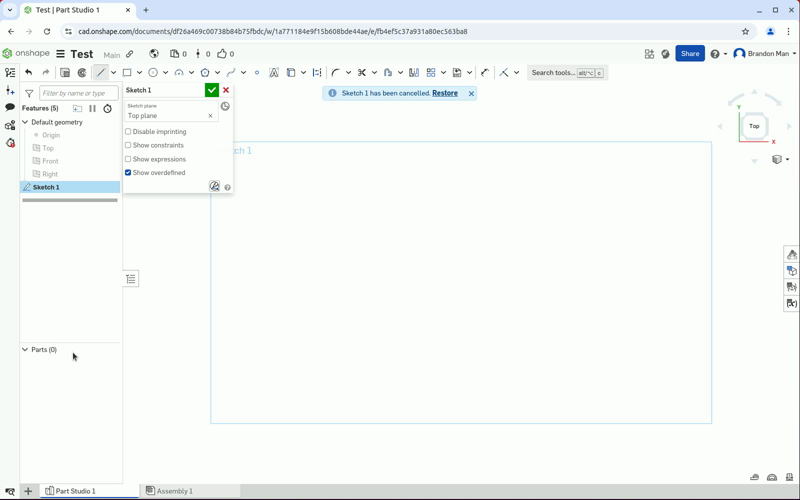
mouse_move(545, 333)
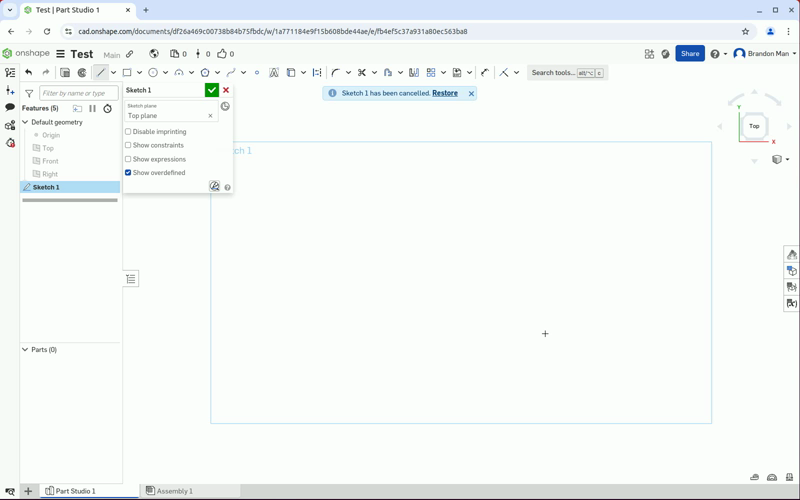
click(545, 333)
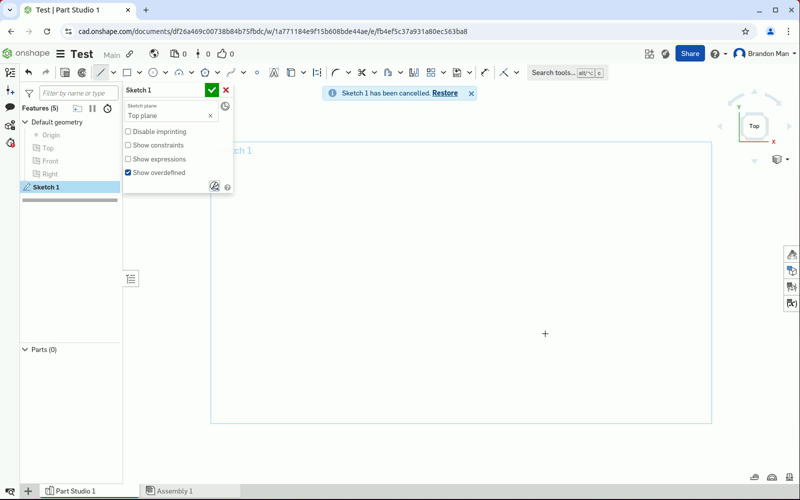
key_up(shift)
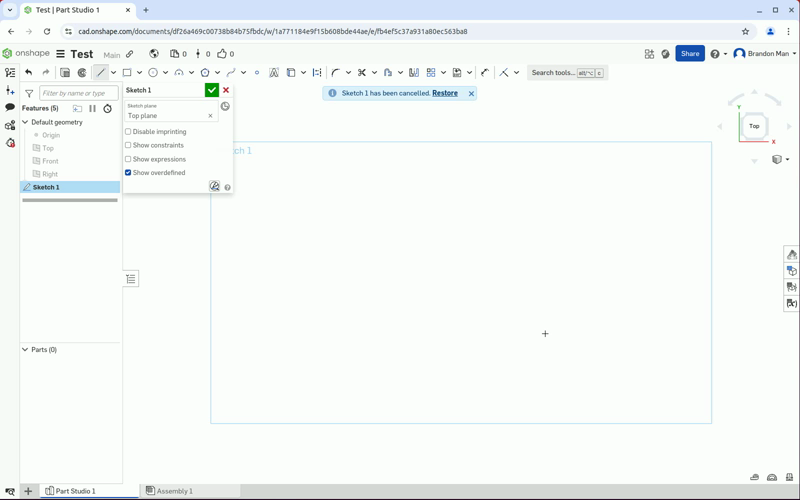
key_down(shift)
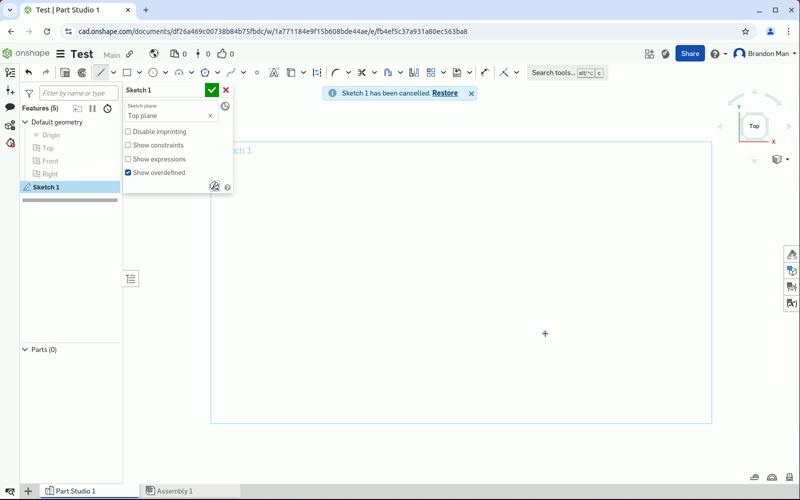
mouse_move(545, 231)
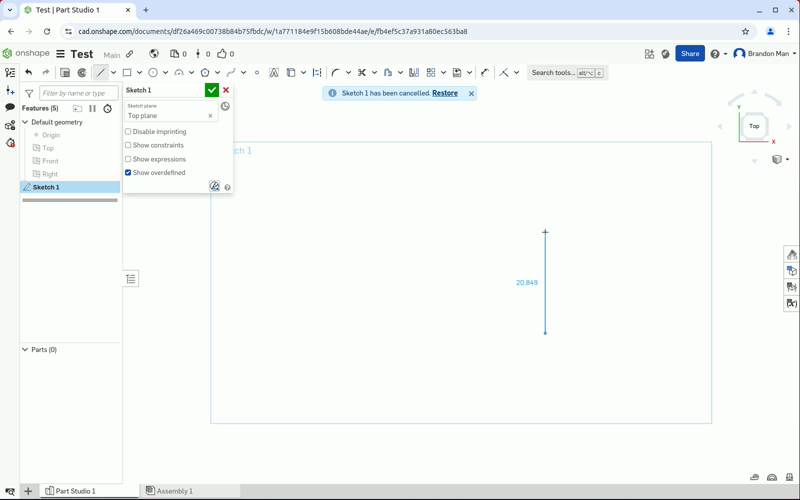
click(545, 231)
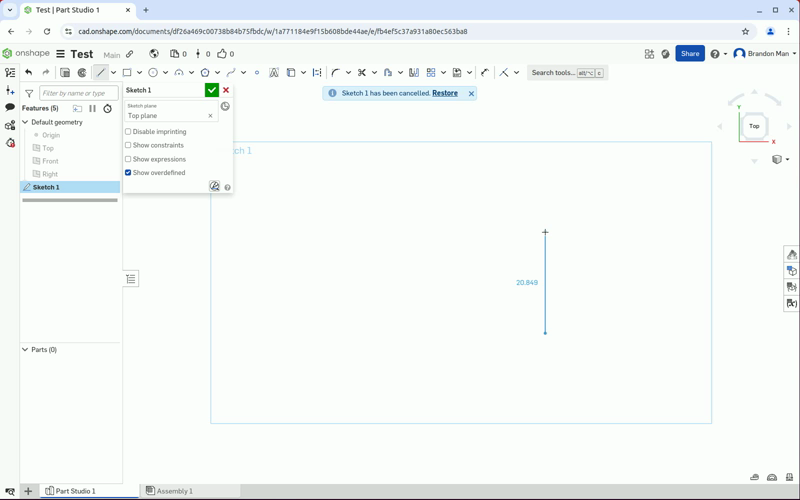
key_up(shift)
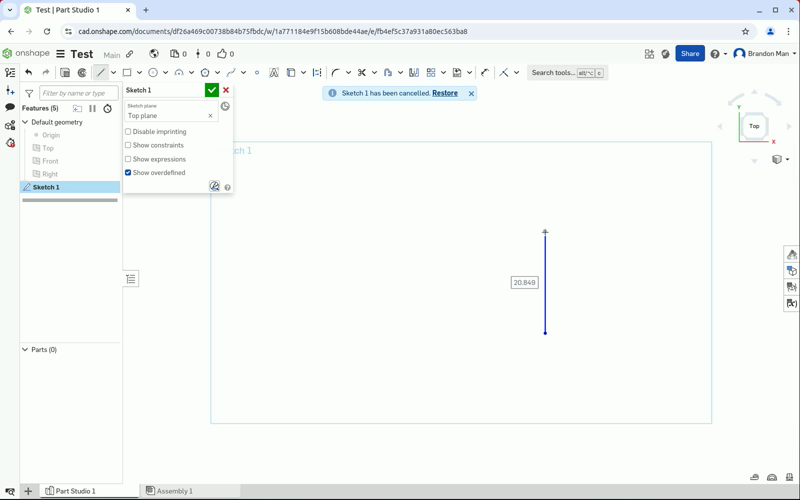
key(esc)
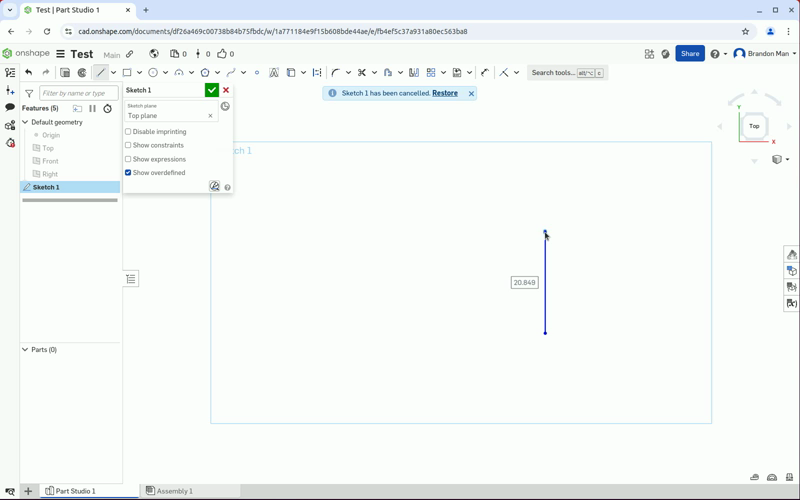
key(a)
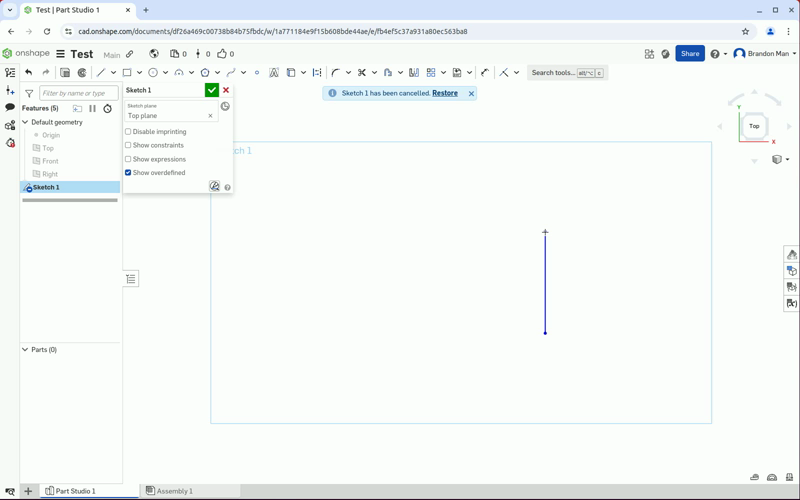
mouse_move(545, 231)
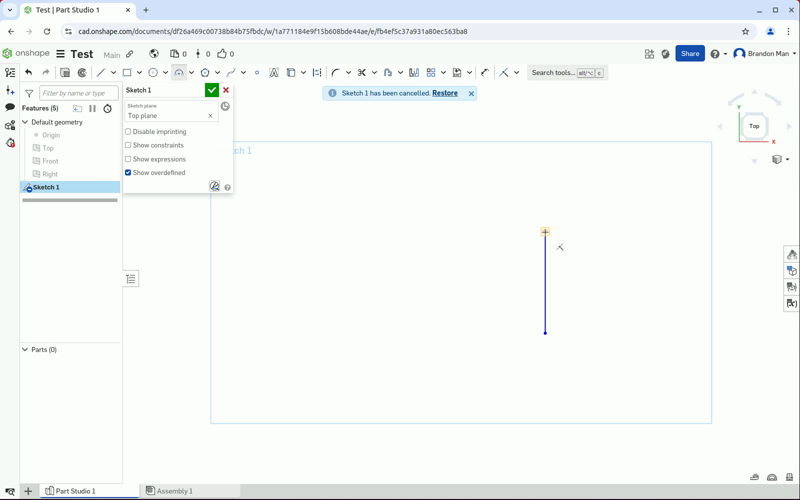
click(545, 231)
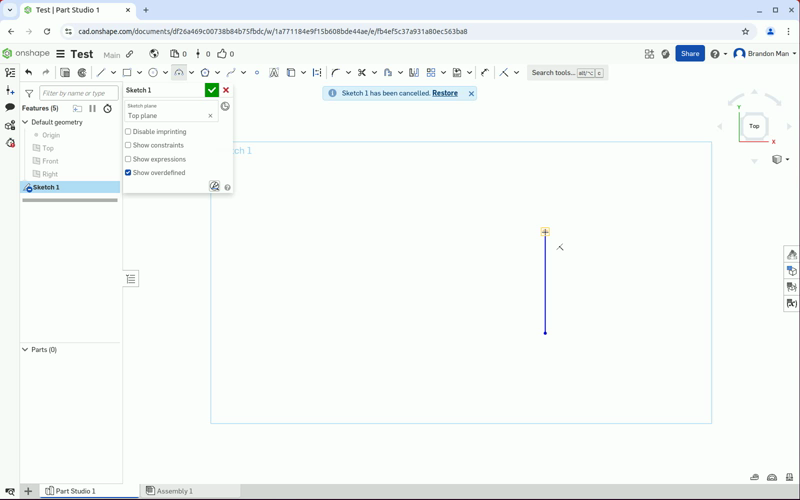
mouse_move(545, 333)
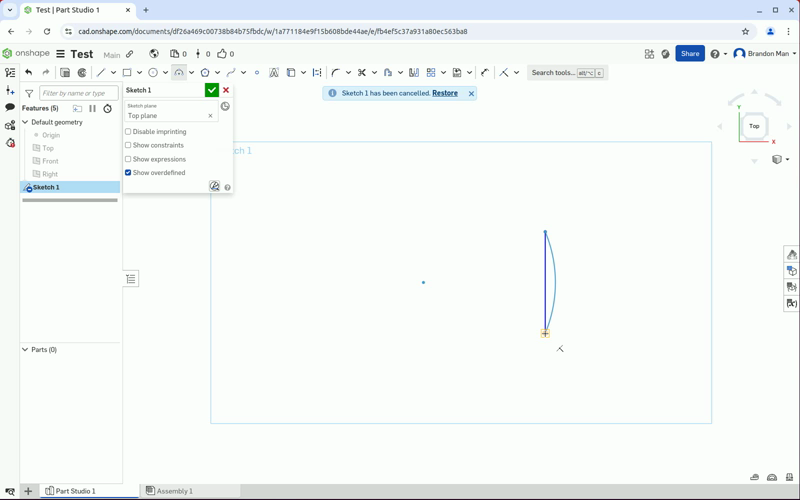
click(545, 333)
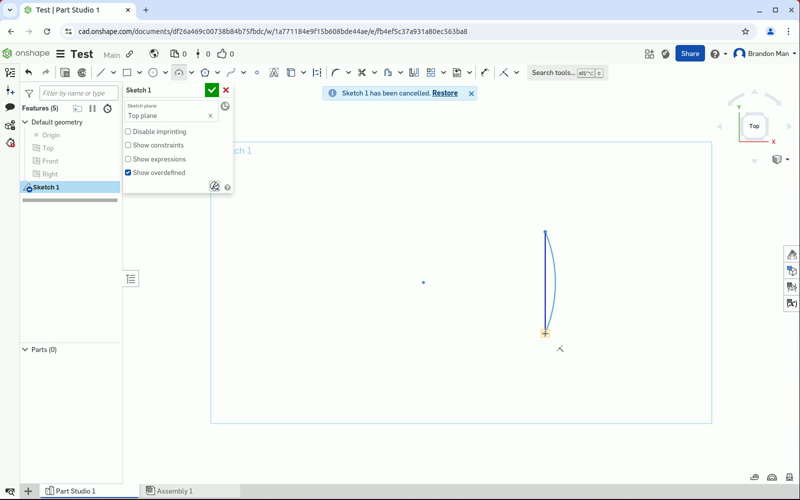
key_down(shift)
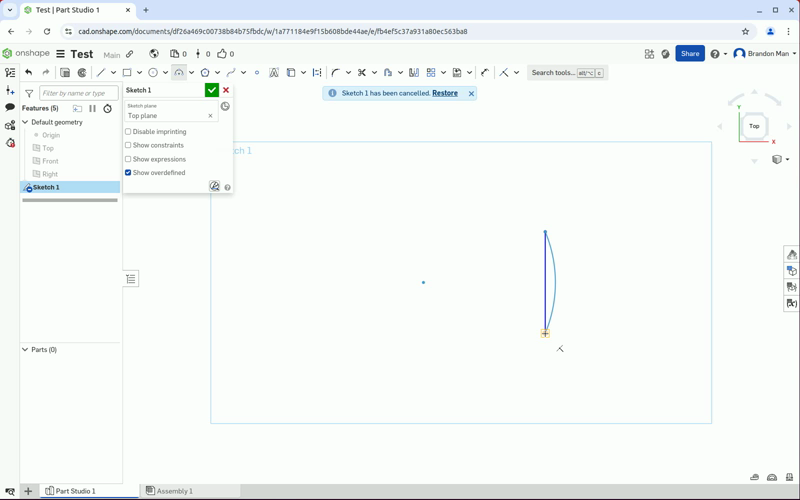
mouse_move(361, 282)
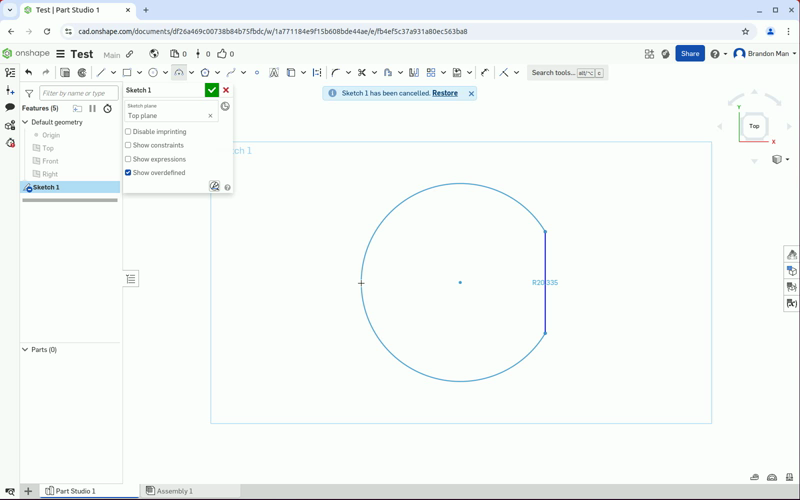
click(361, 282)
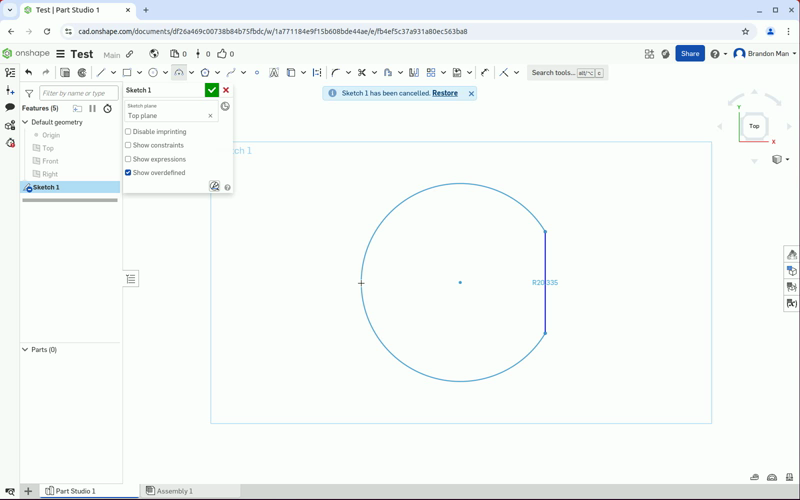
key_up(shift)
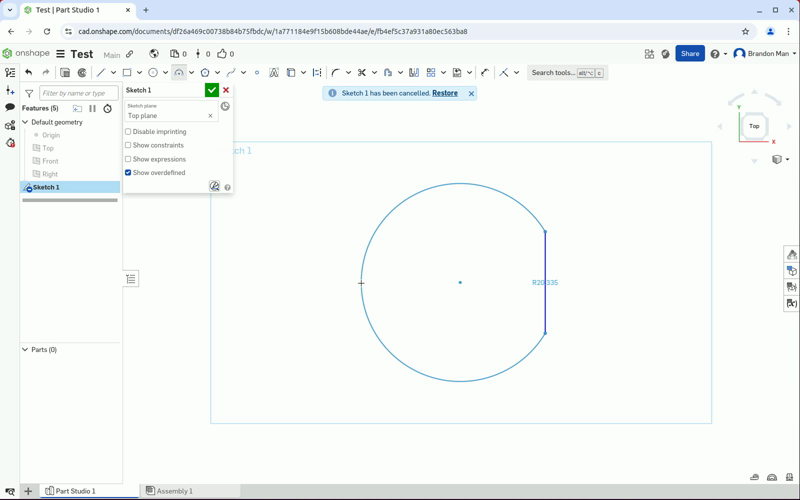
key(esc)
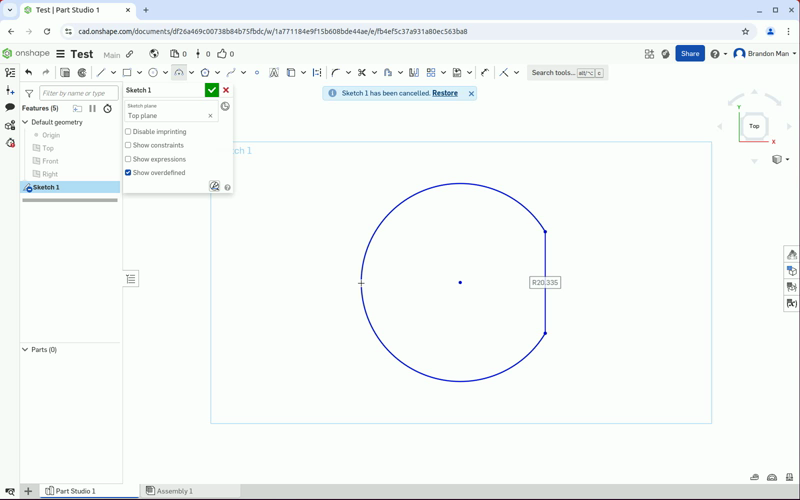
key(c)
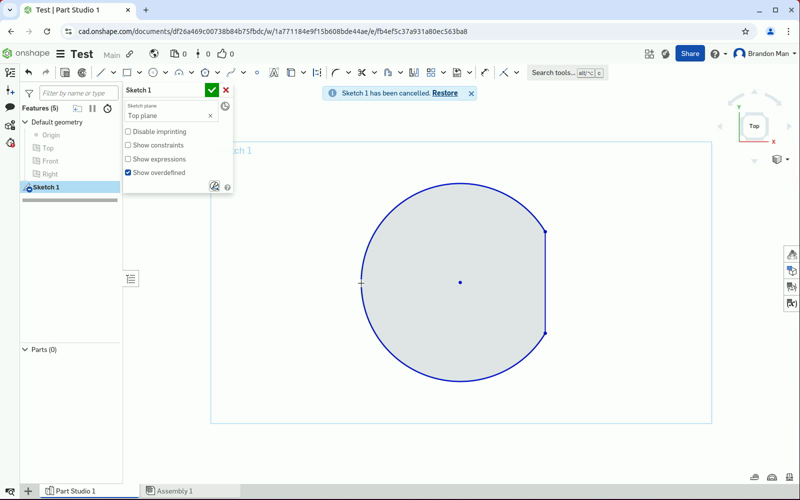
key_down(shift)
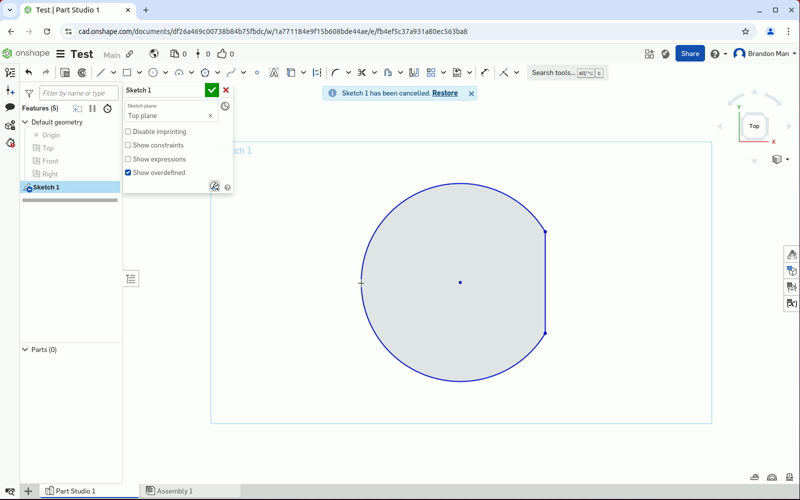
mouse_move(460, 283)
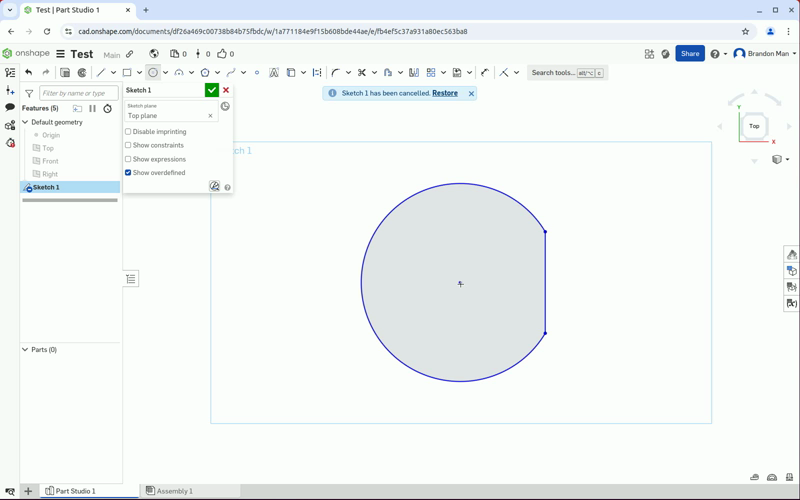
scroll(6)
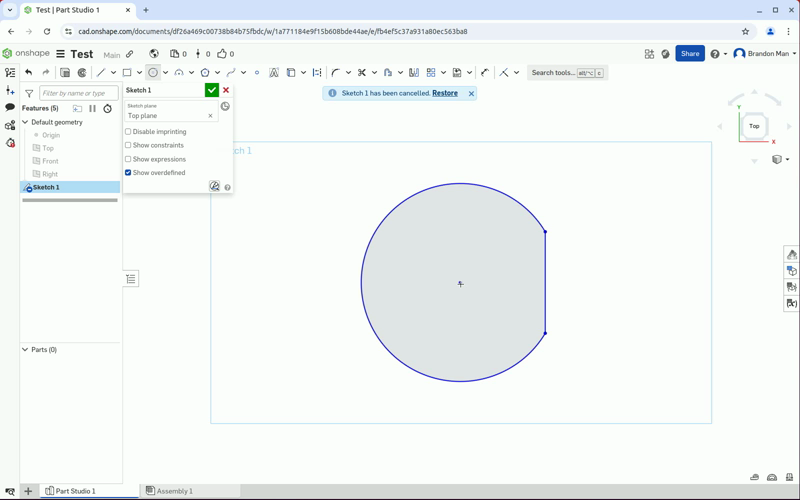
scroll(6)
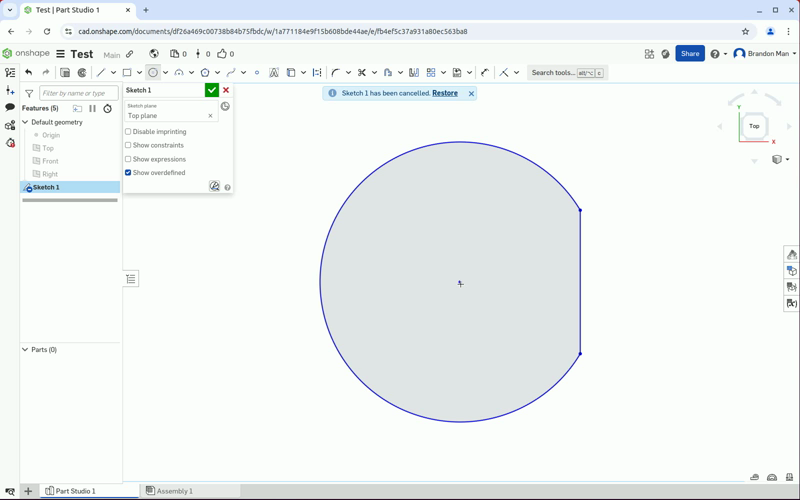
scroll(6)
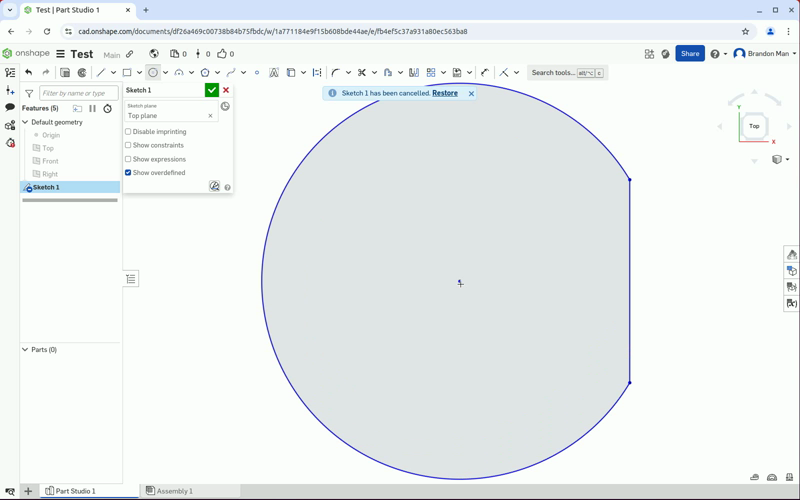
scroll(6)
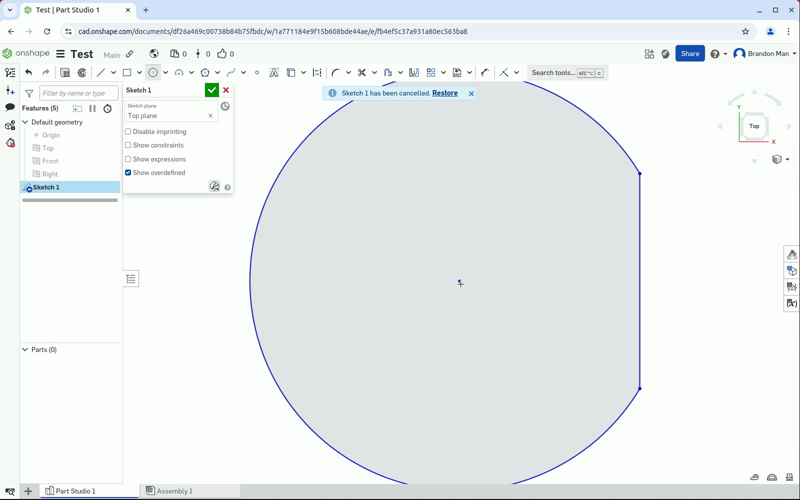
scroll(6)
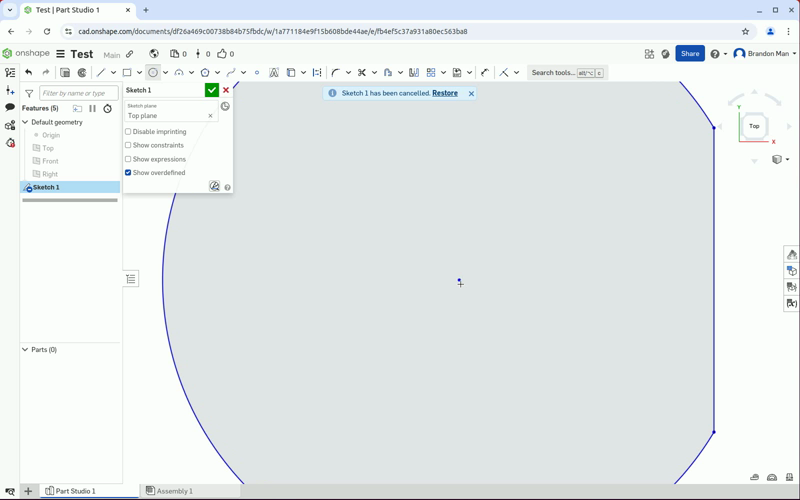
scroll(6)
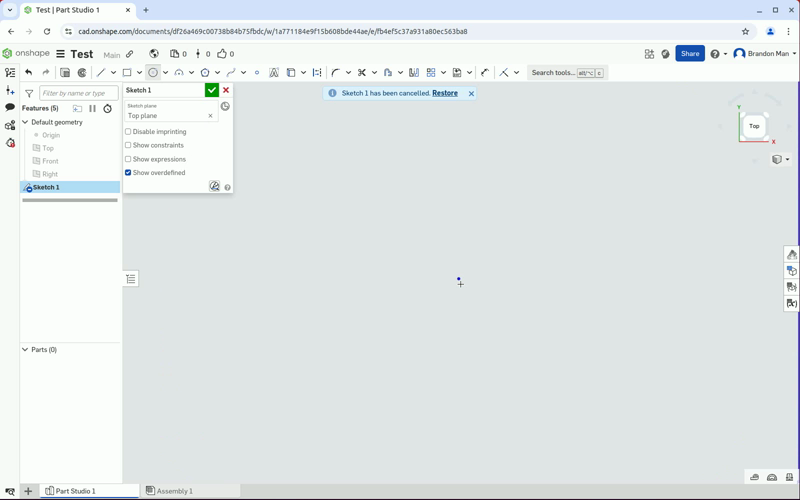
scroll(6)
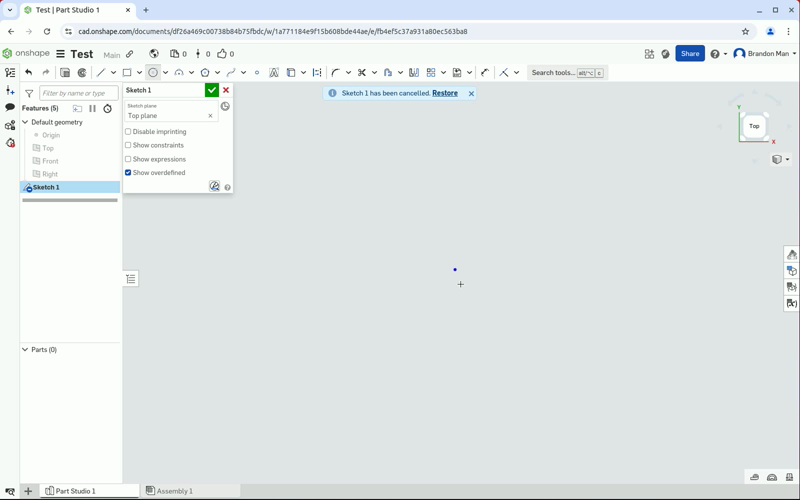
click(460, 283)
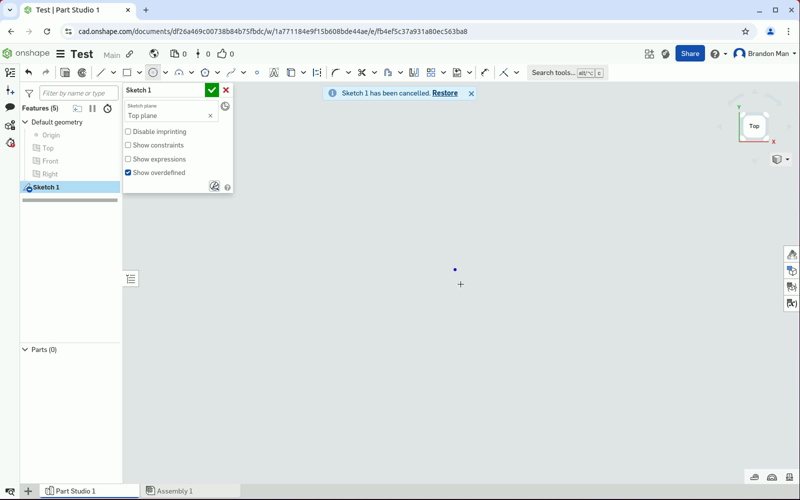
scroll(-6)
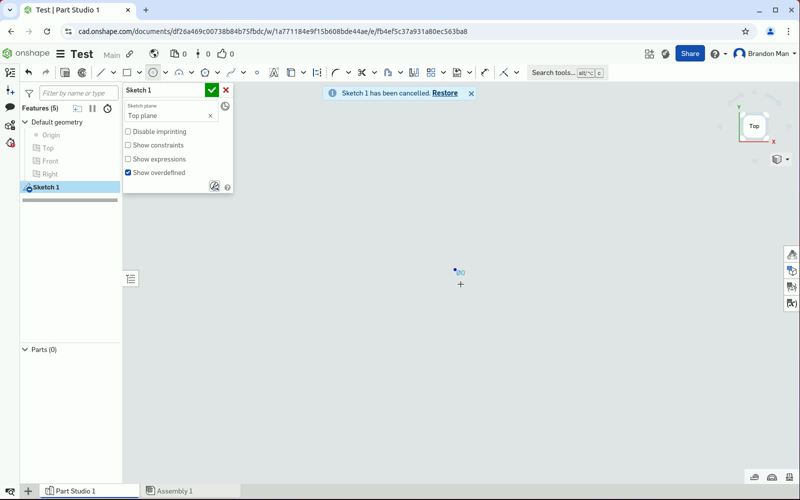
scroll(-6)
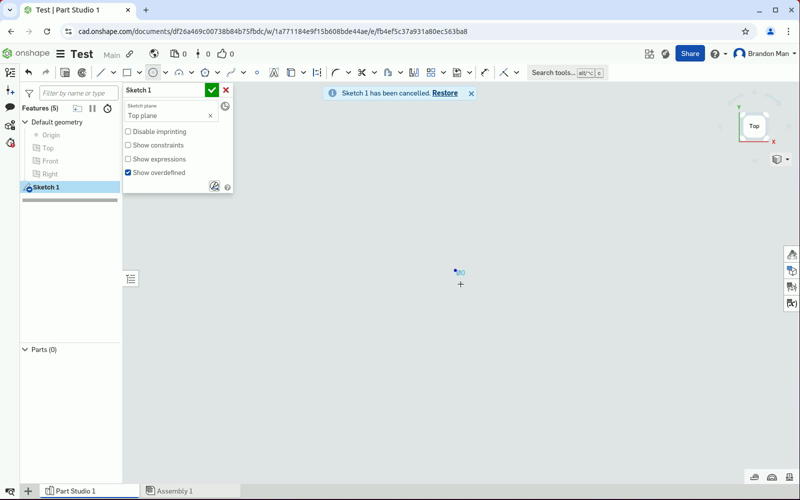
scroll(-6)
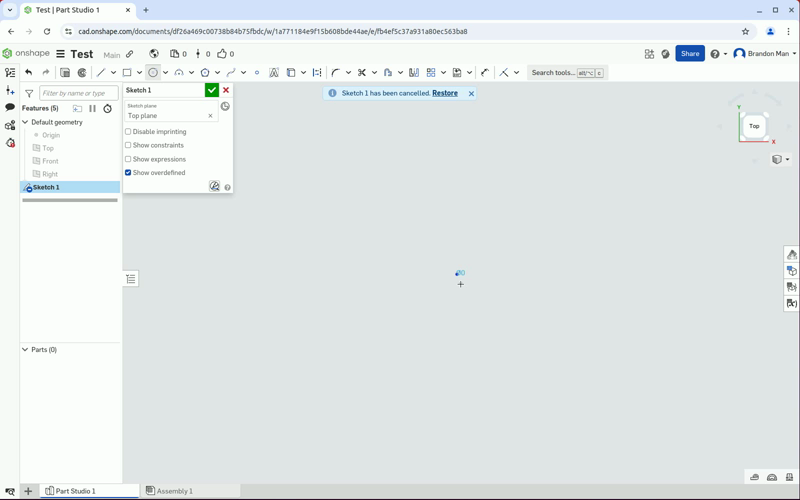
scroll(-6)
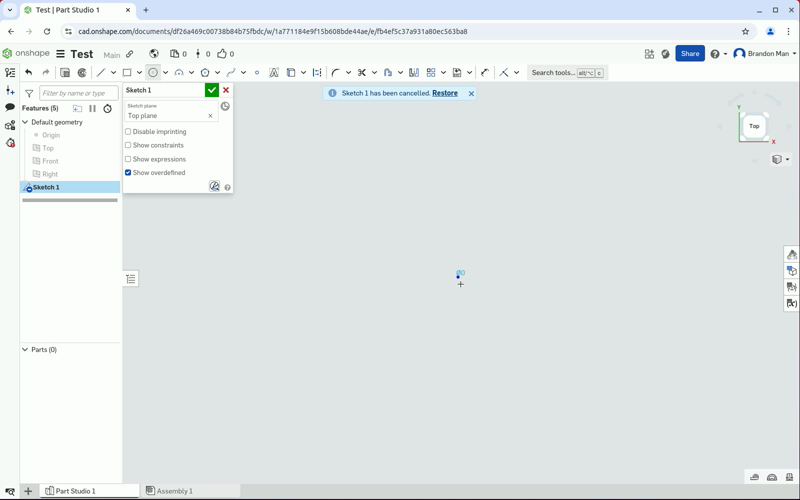
scroll(-6)
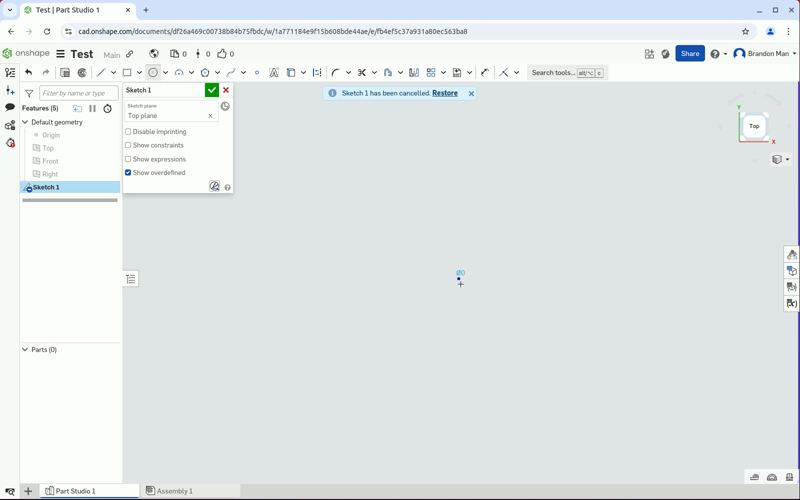
scroll(-6)
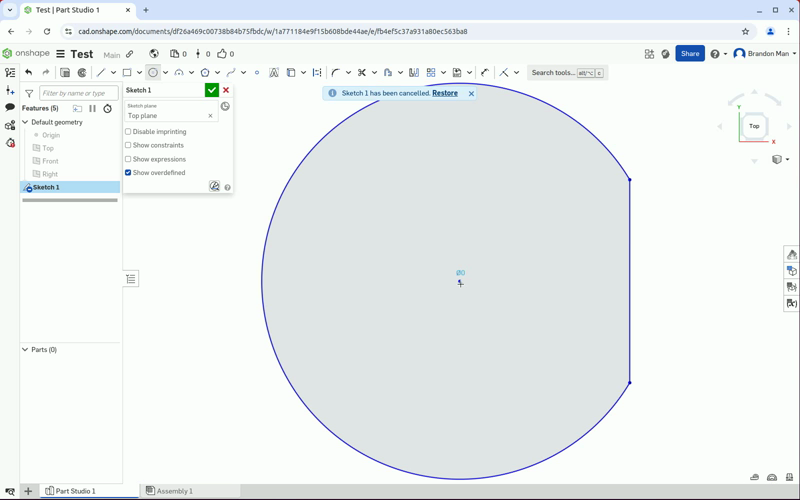
scroll(-6)
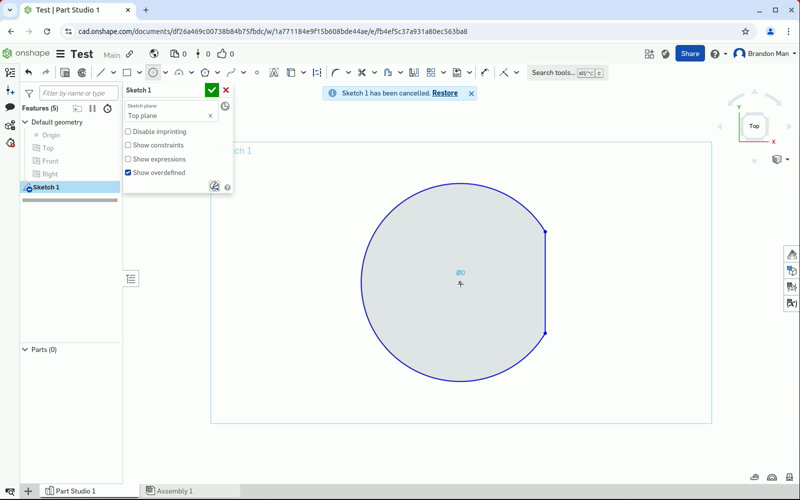
key_up(shift)
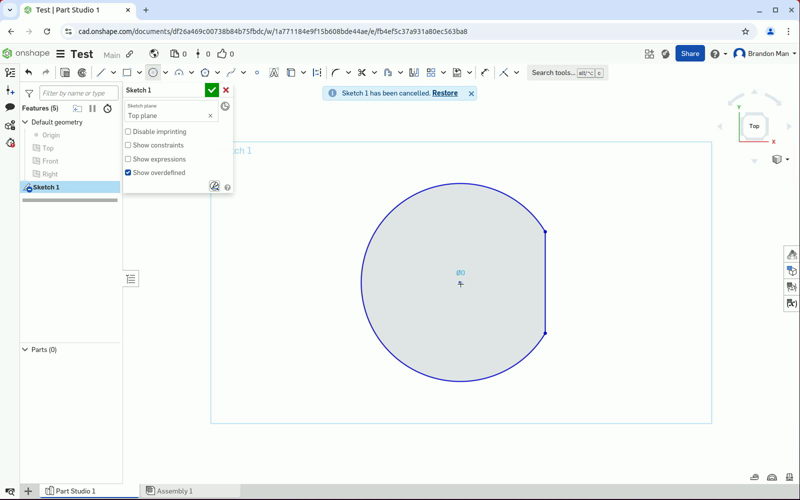
mouse_move(531, 283)
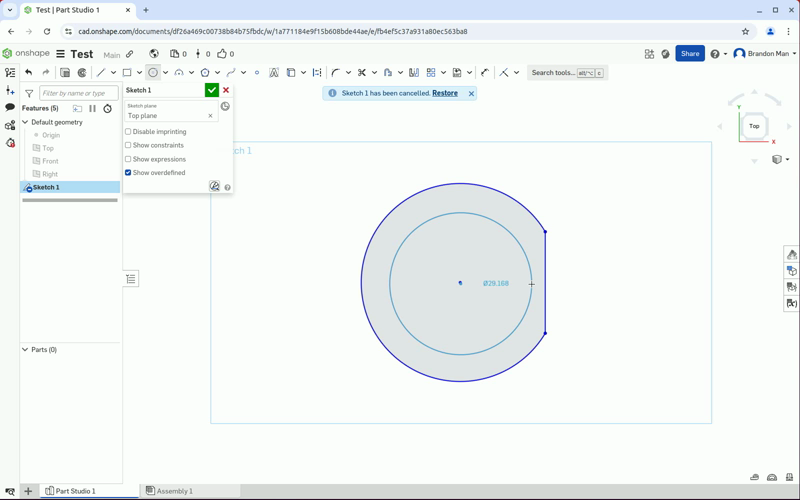
click(531, 283)
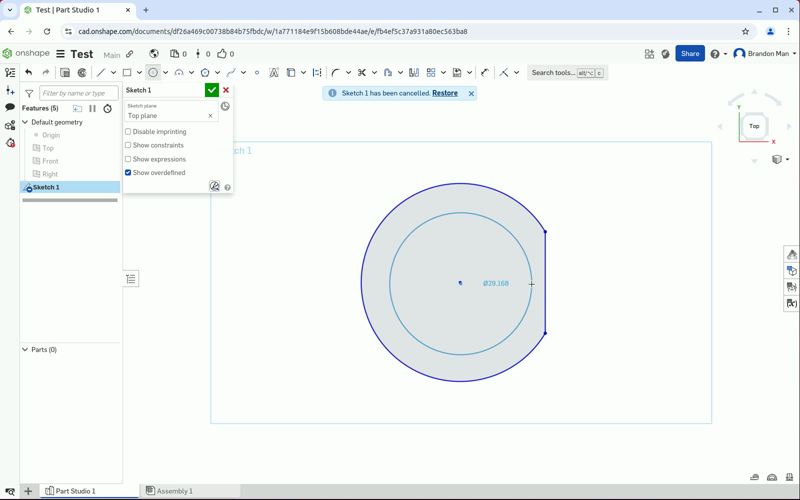
key(esc)
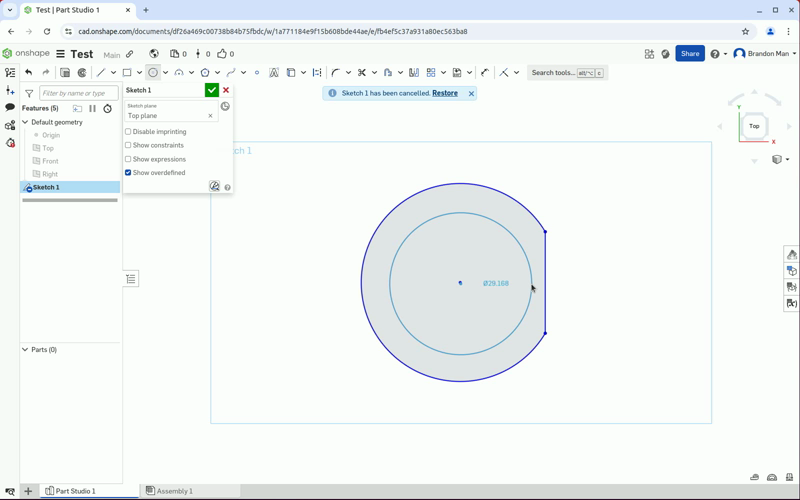
mouse_move(480, 361)
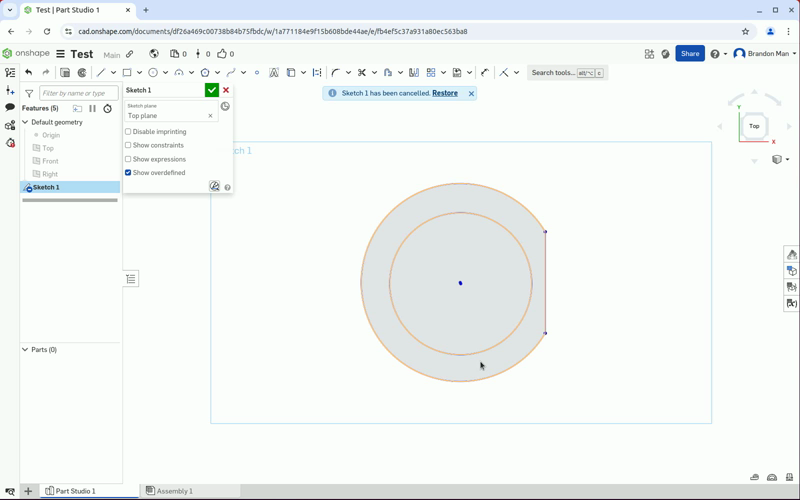
click(480, 361)
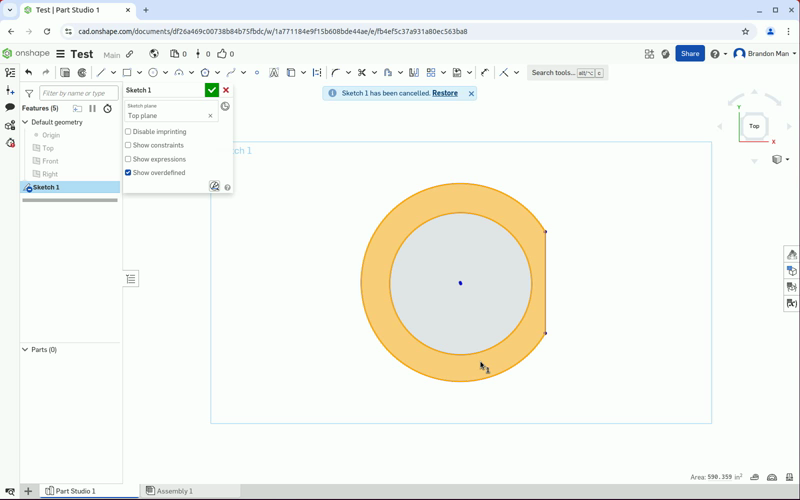
mouse_move(73, 352)
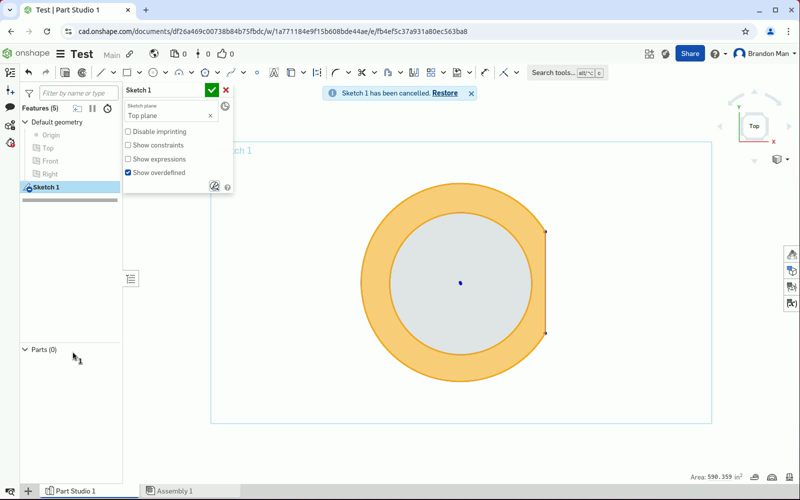
key(shift+y)
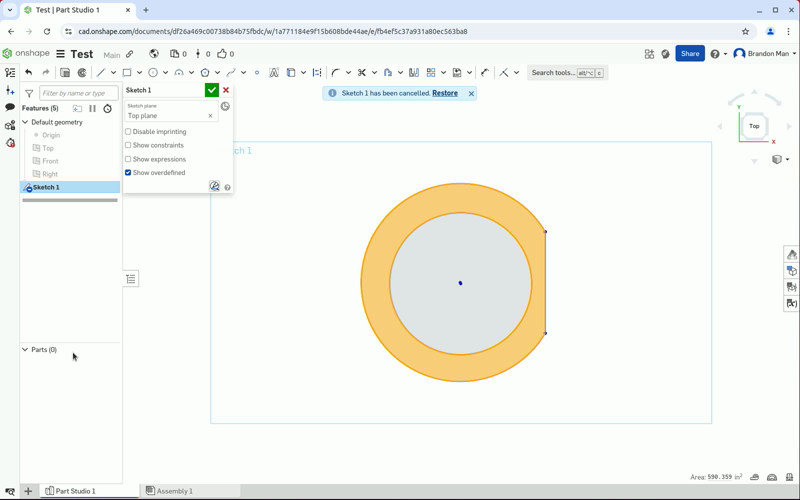
key(shift+e)
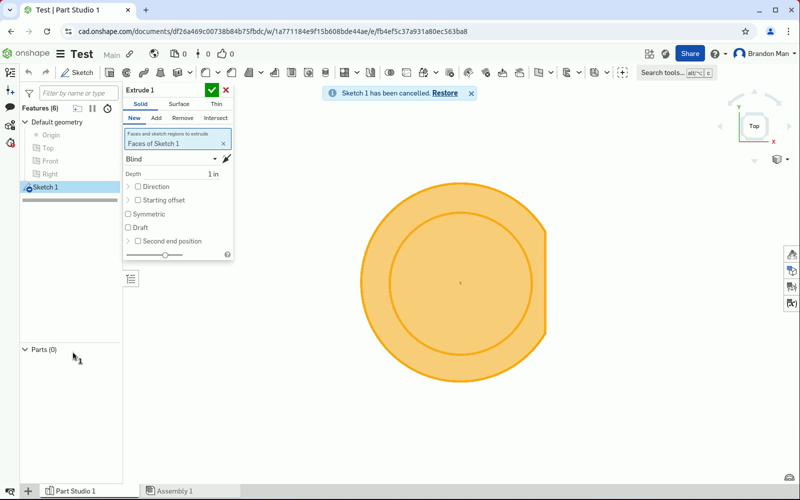
mouse_move(143, 106)
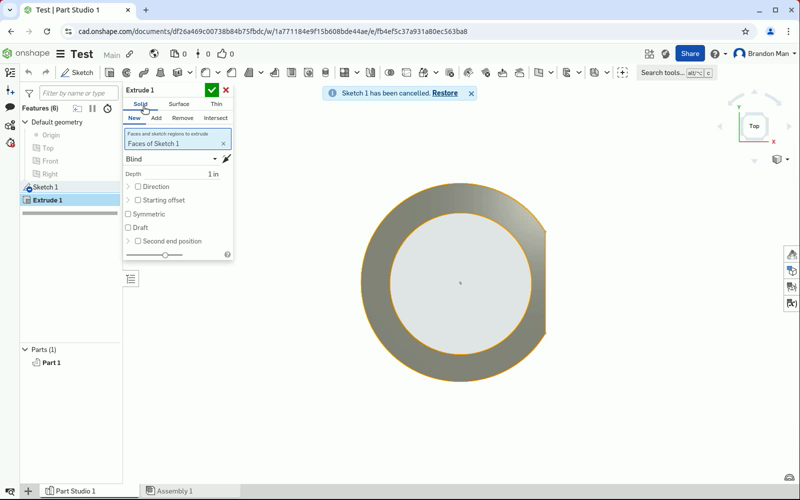
click(143, 106)
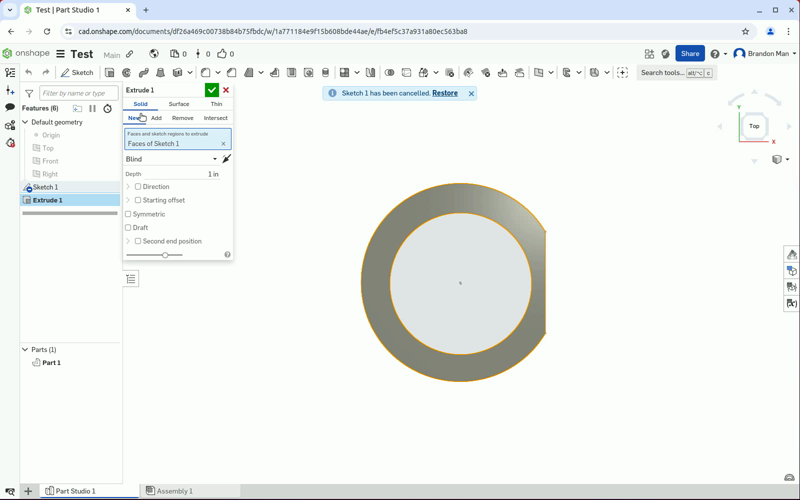
mouse_move(137, 120)
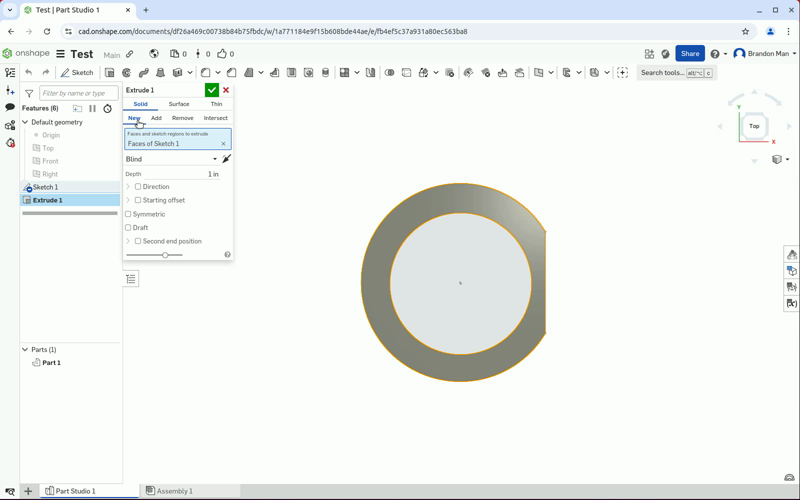
click(137, 120)
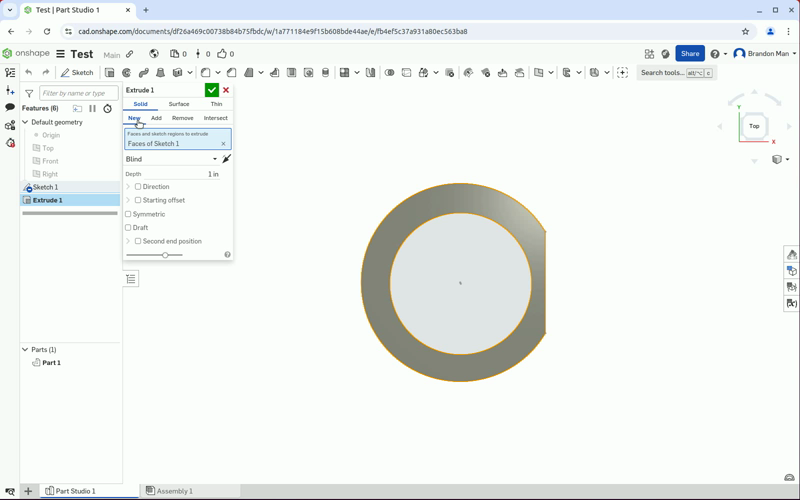
key(tab, 4)
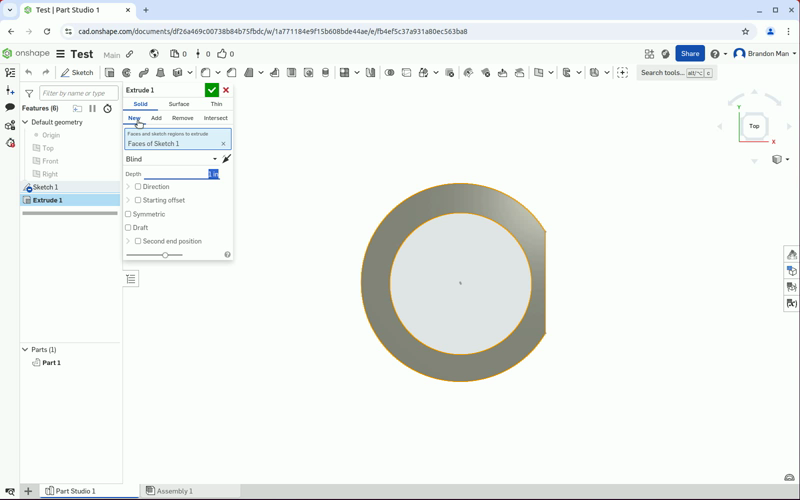
text(2.407)
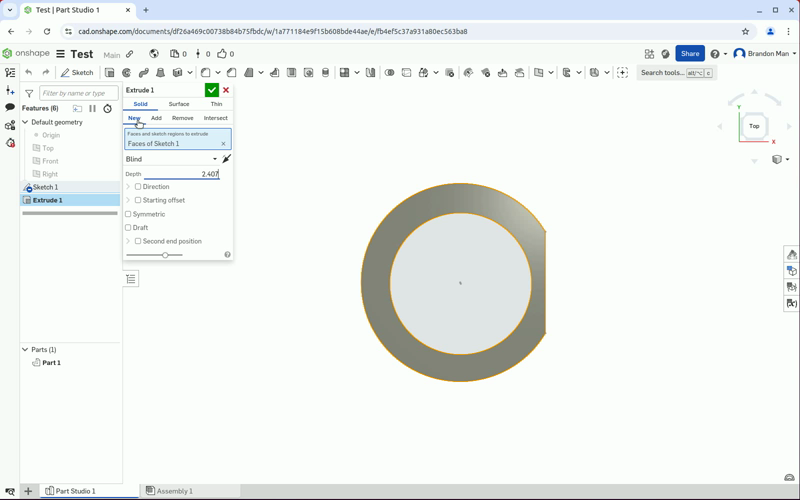
key(enter)
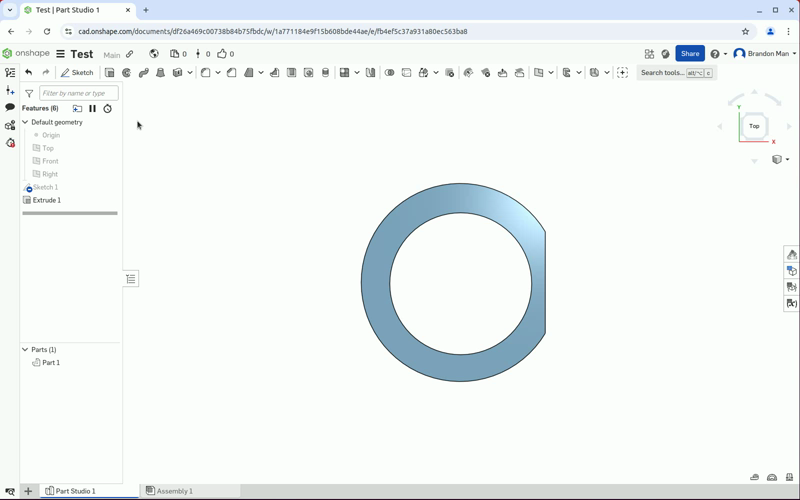
key(shift+h)
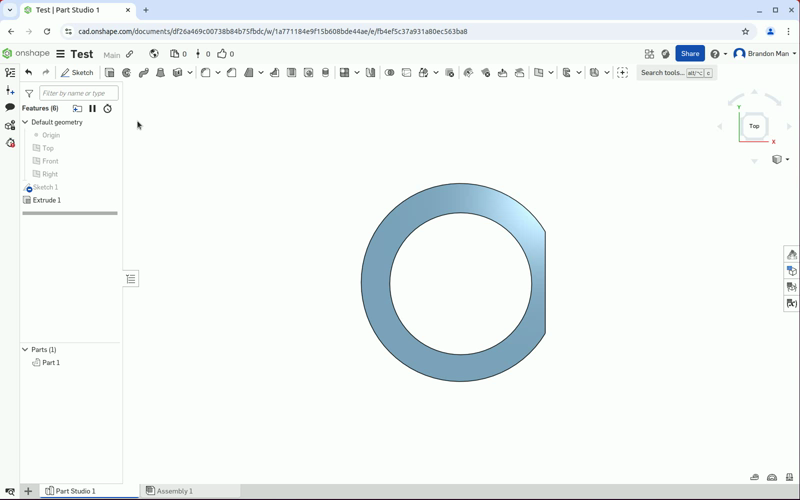
key(shift+h)
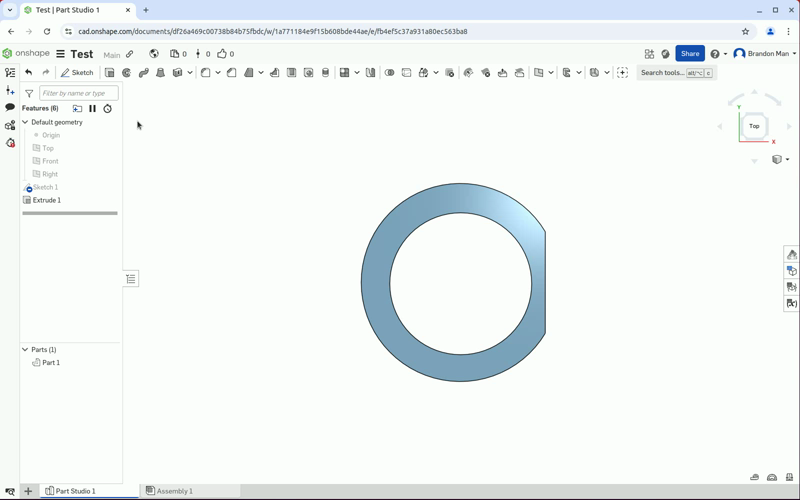
mouse_move(73, 189)
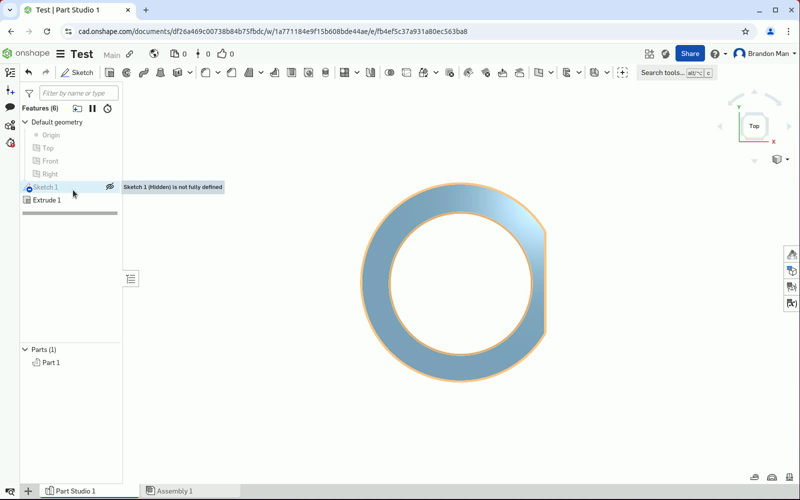
click(73, 189)
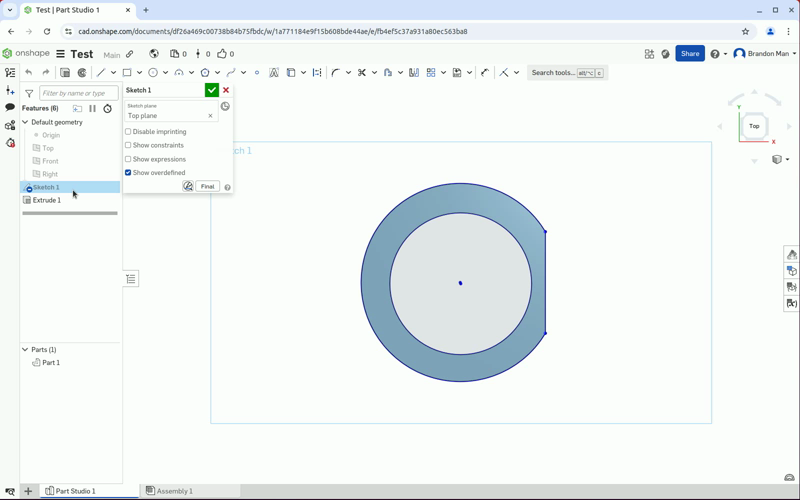
mouse_move(229, 92)
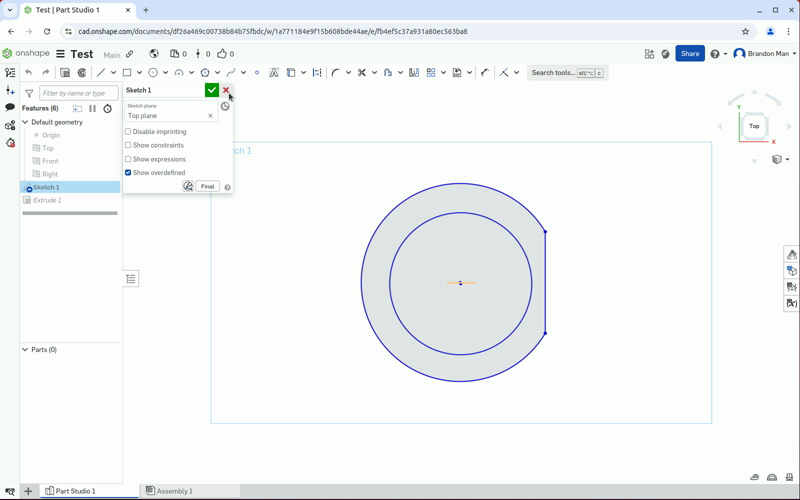
click(229, 92)
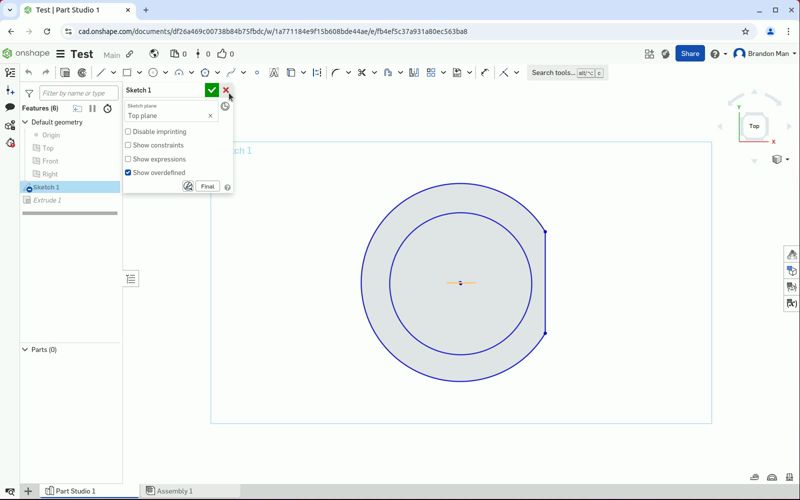
key(shift+s)
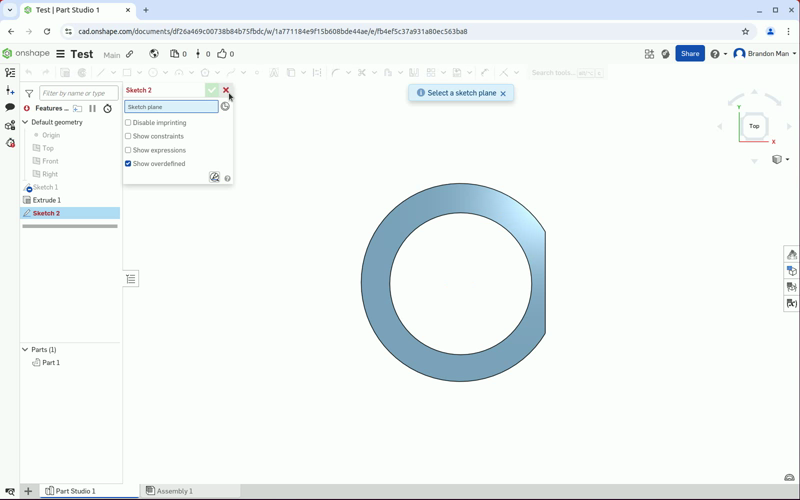
mouse_move(73, 150)
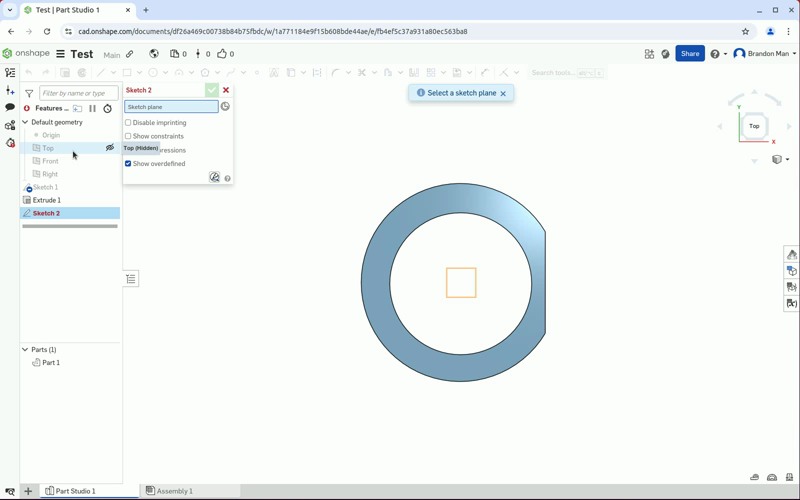
click(73, 150)
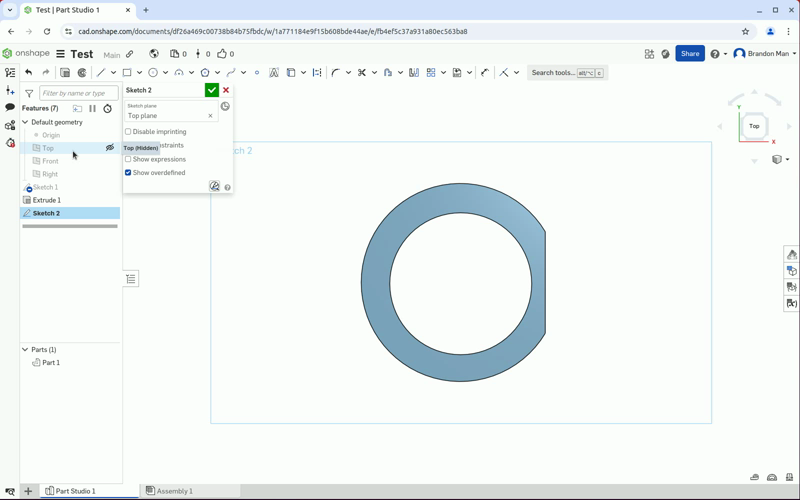
mouse_move(73, 352)
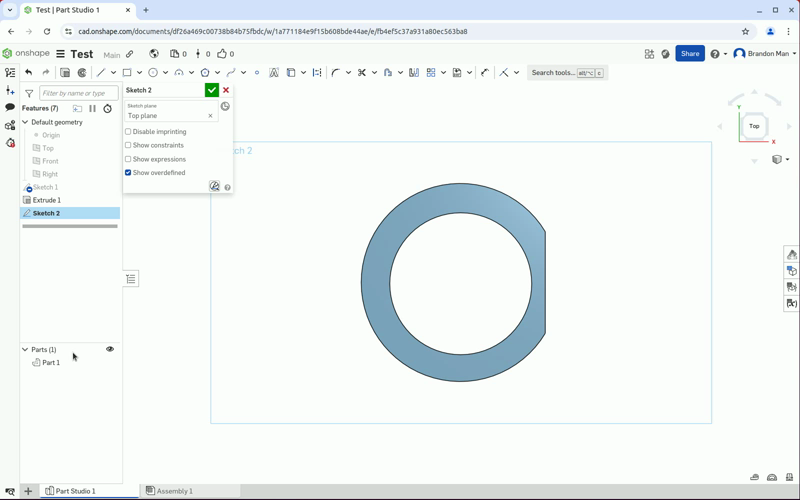
key(y)
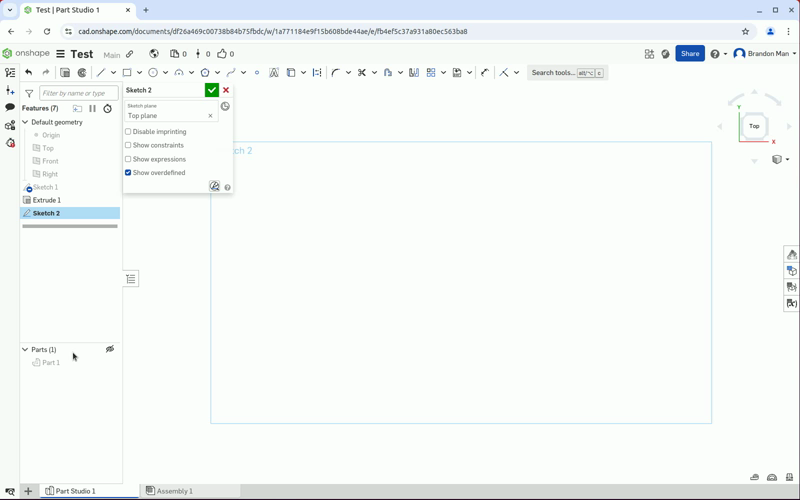
key(a)
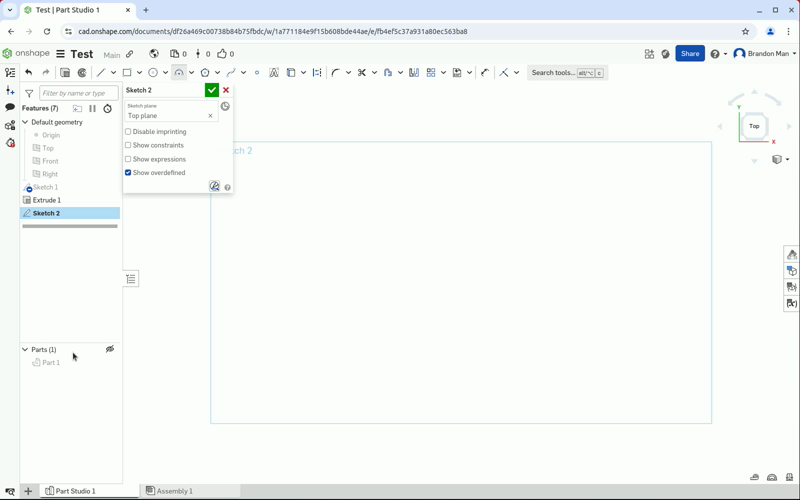
key_down(shift)
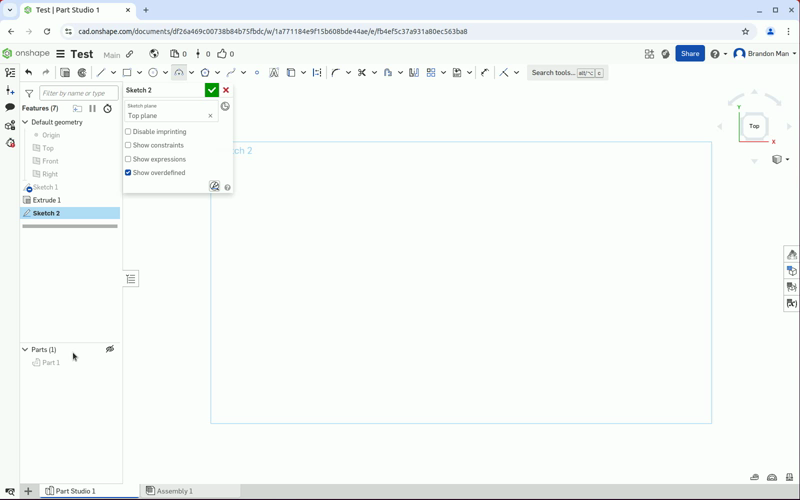
mouse_move(545, 333)
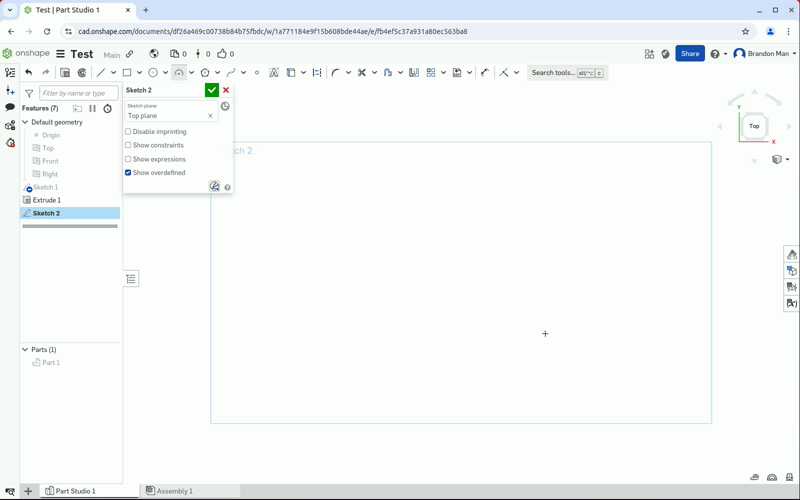
click(545, 333)
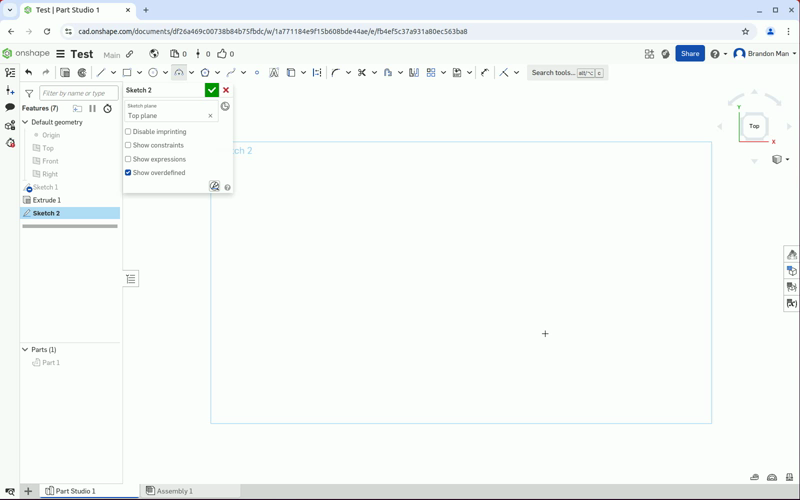
key_up(shift)
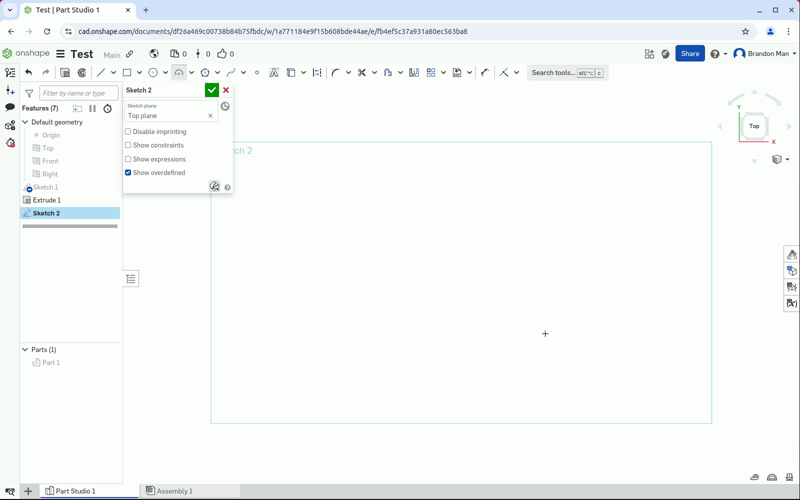
key_down(shift)
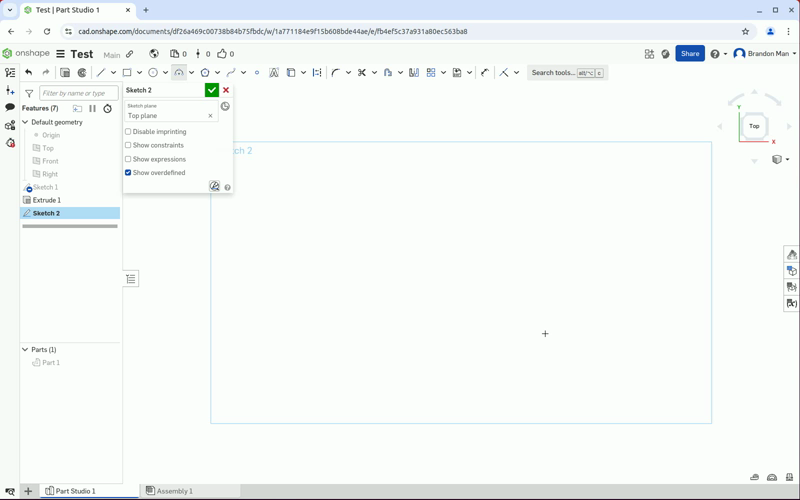
mouse_move(545, 231)
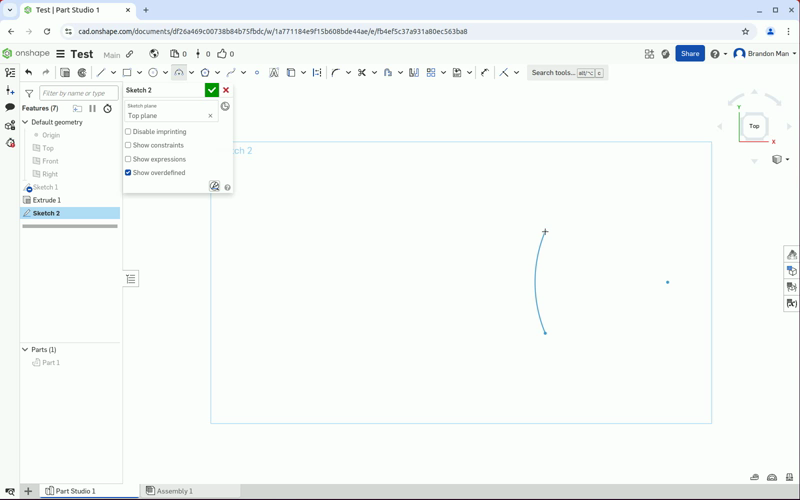
click(545, 231)
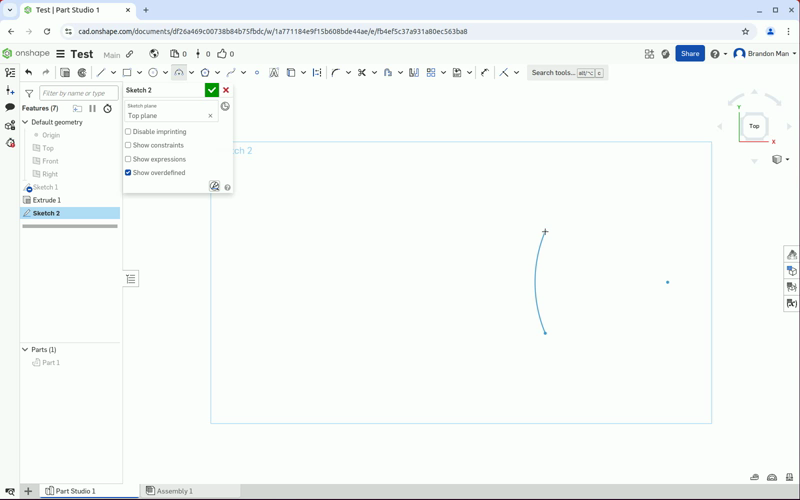
mouse_move(559, 282)
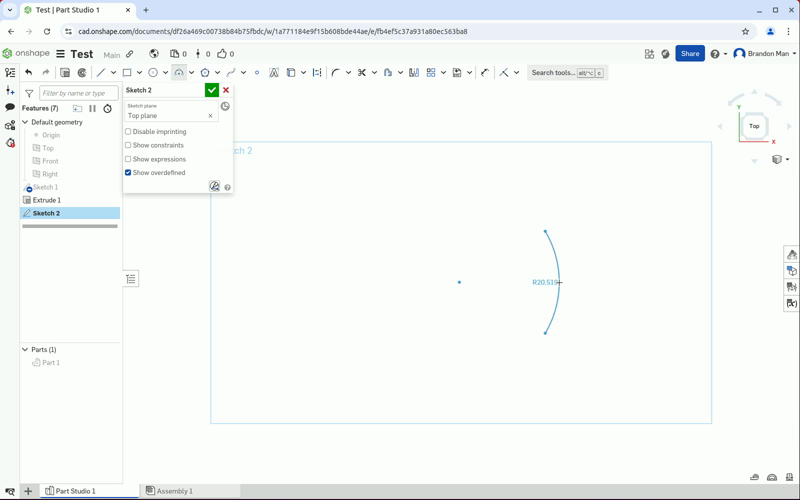
click(559, 282)
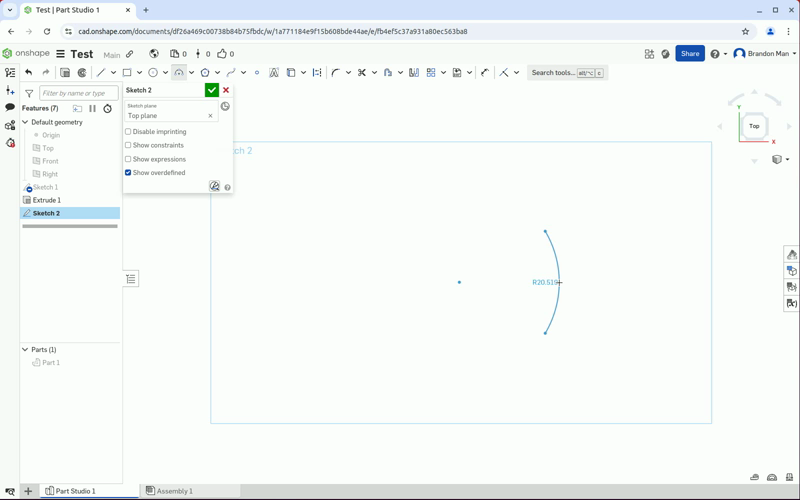
key_up(shift)
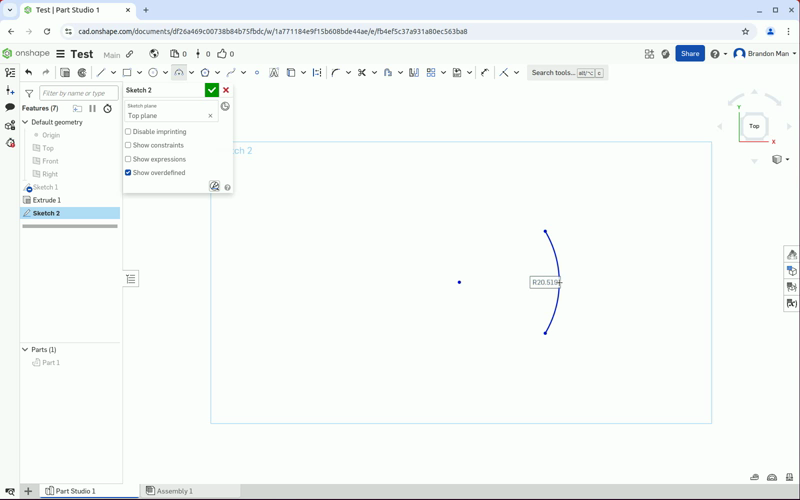
key(esc)
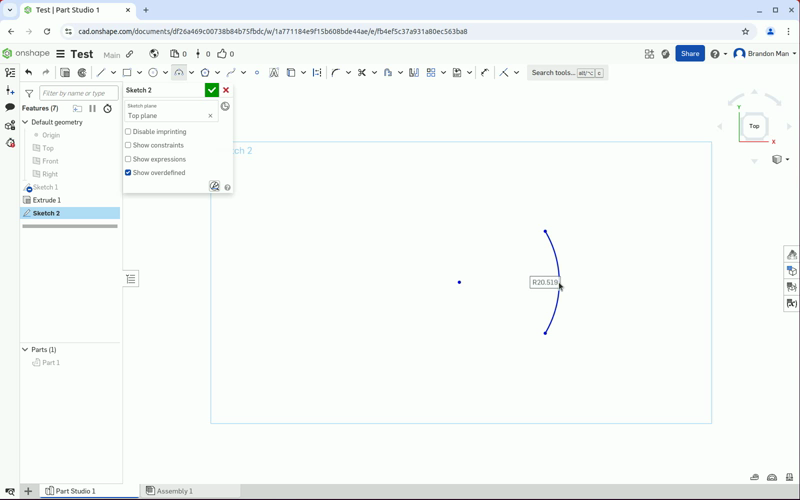
key(l)
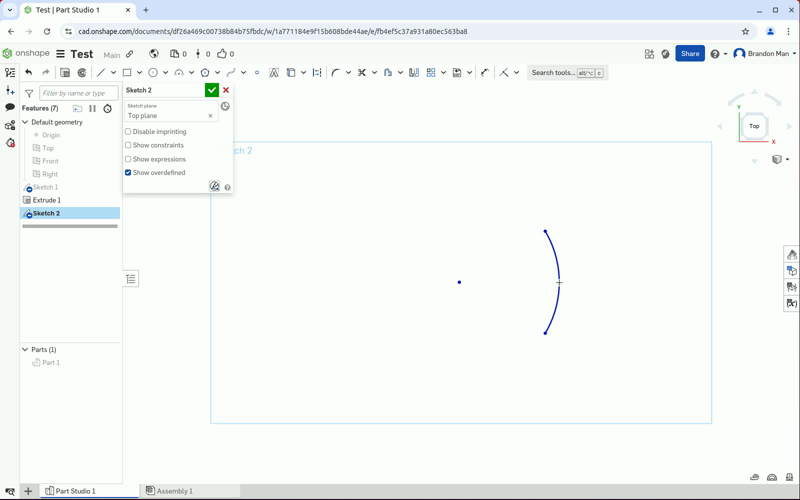
mouse_move(545, 231)
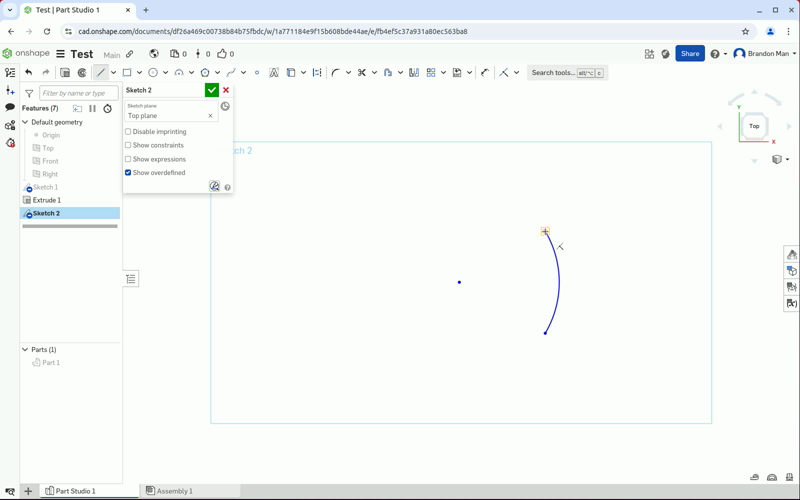
click(545, 231)
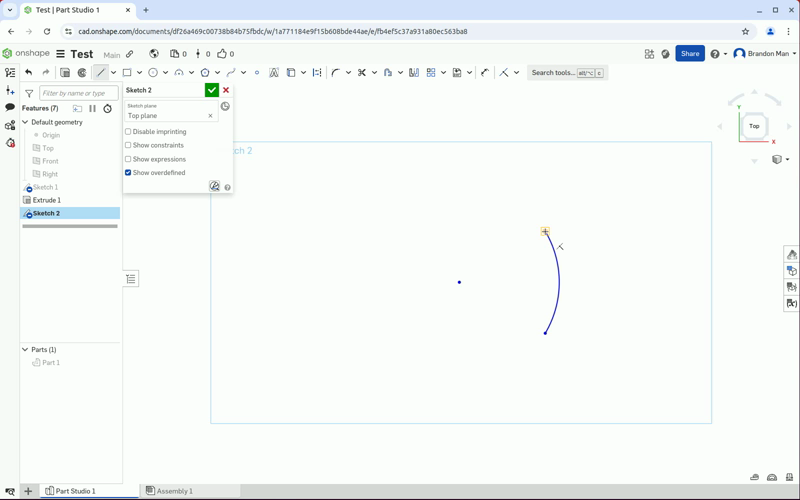
key_down(shift)
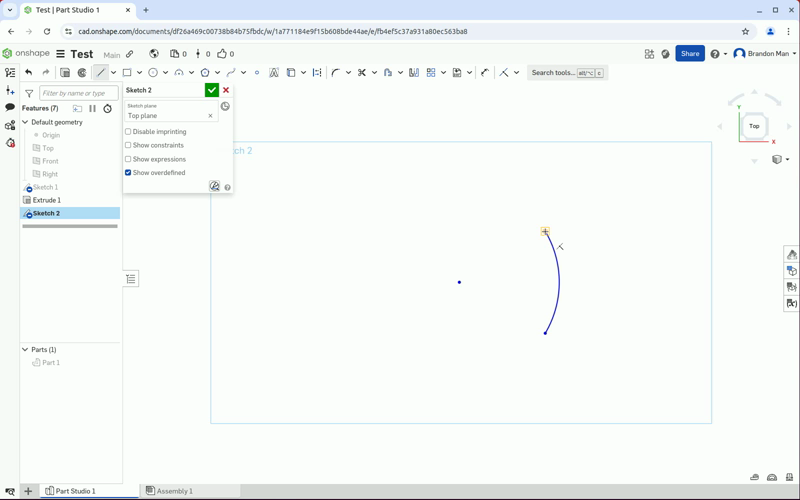
mouse_move(545, 333)
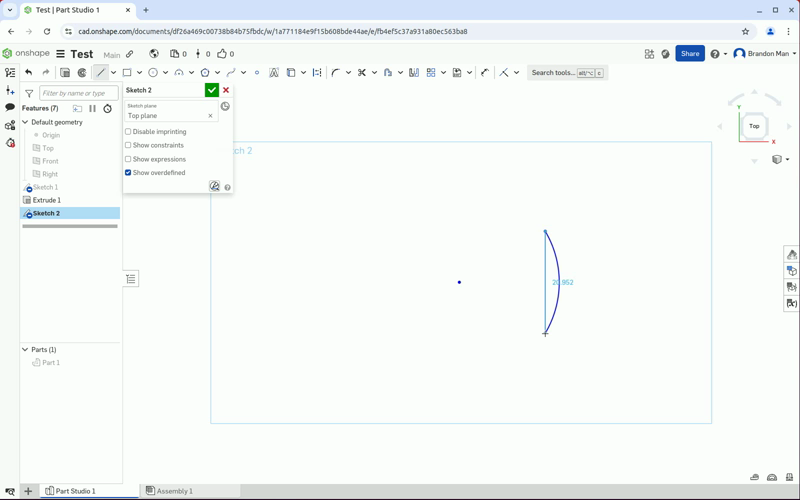
key_up(shift)
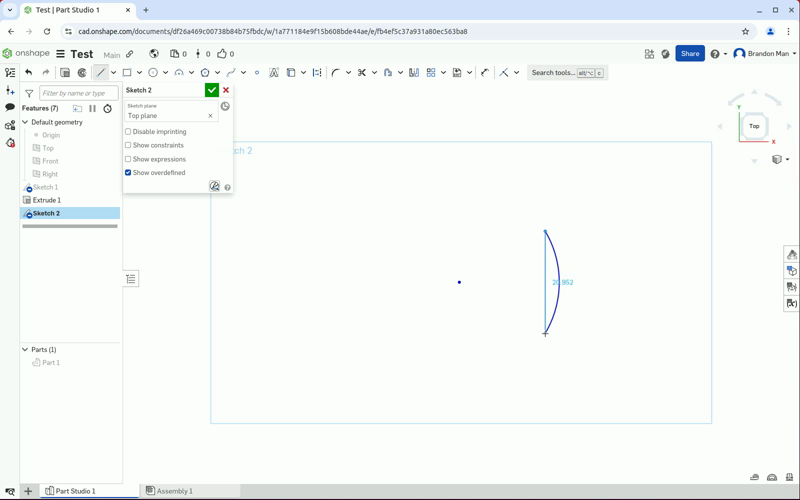
click(545, 333)
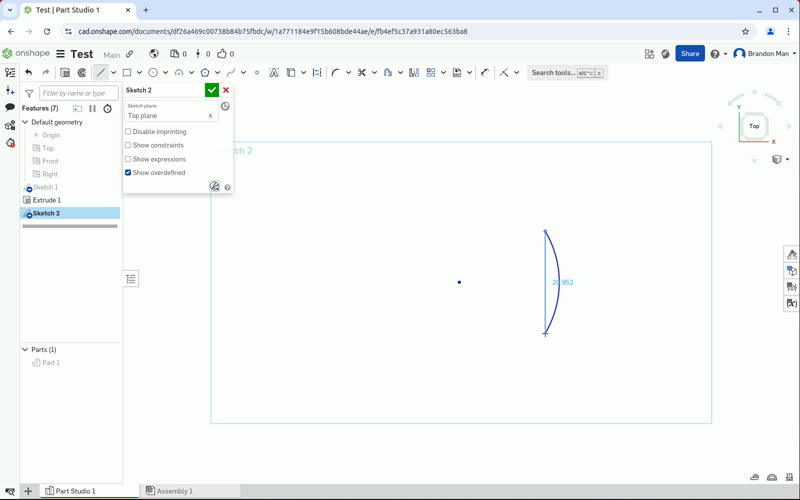
key(esc)
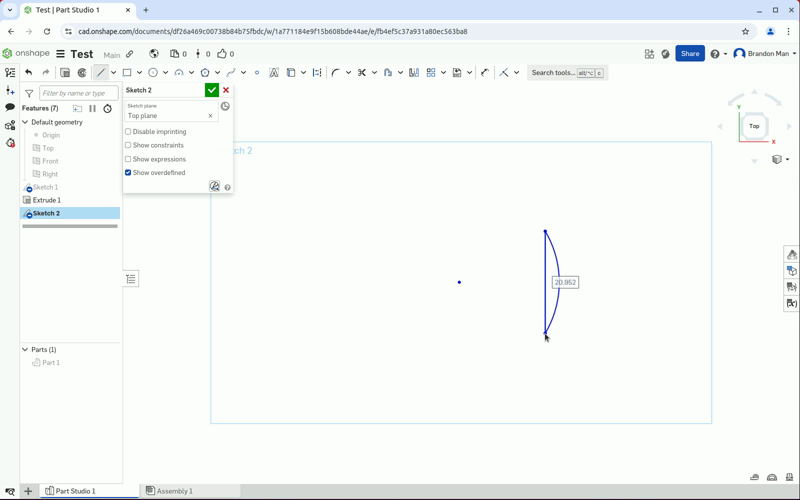
mouse_move(548, 274)
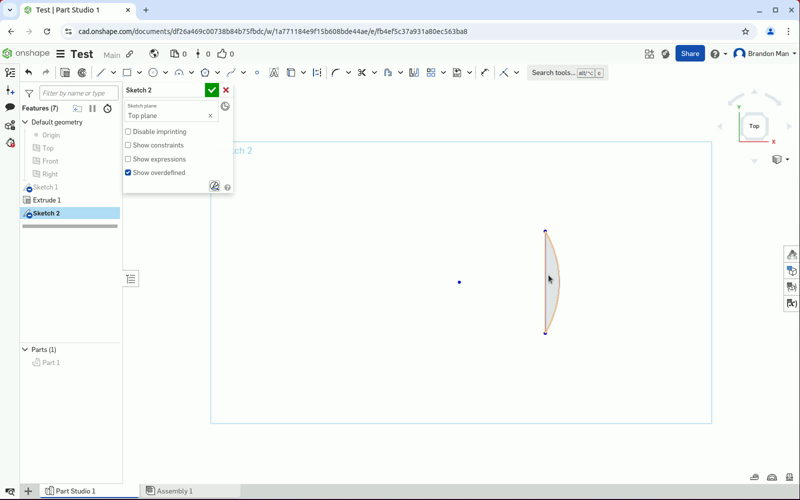
scroll(6)
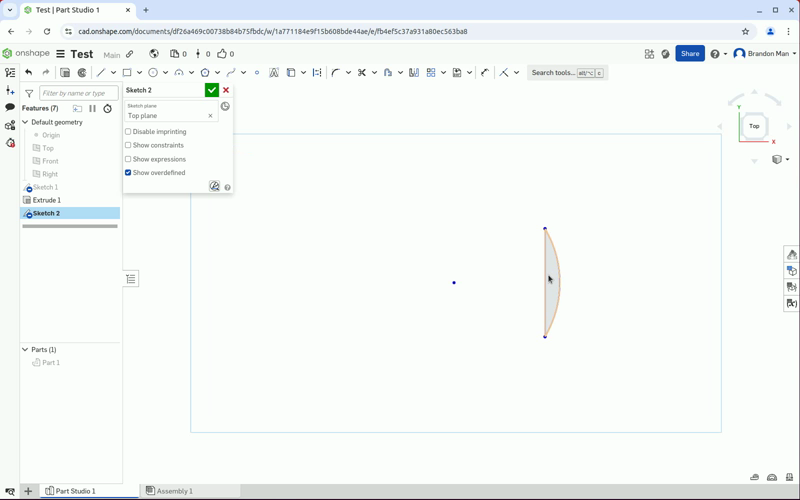
scroll(6)
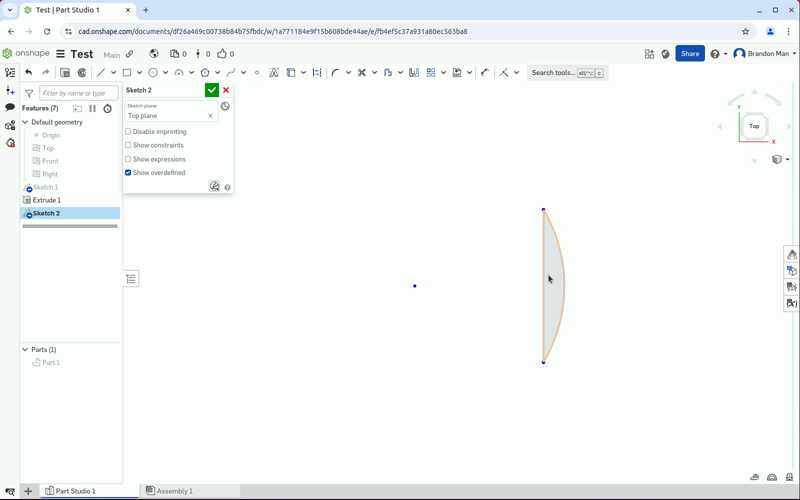
scroll(6)
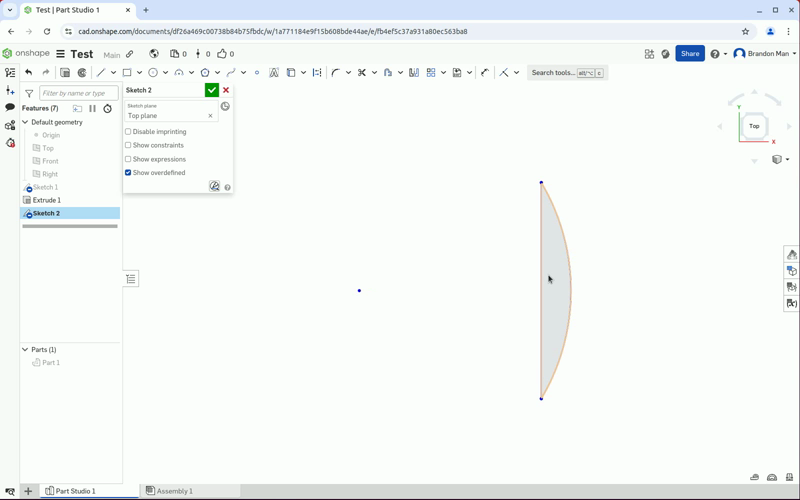
scroll(6)
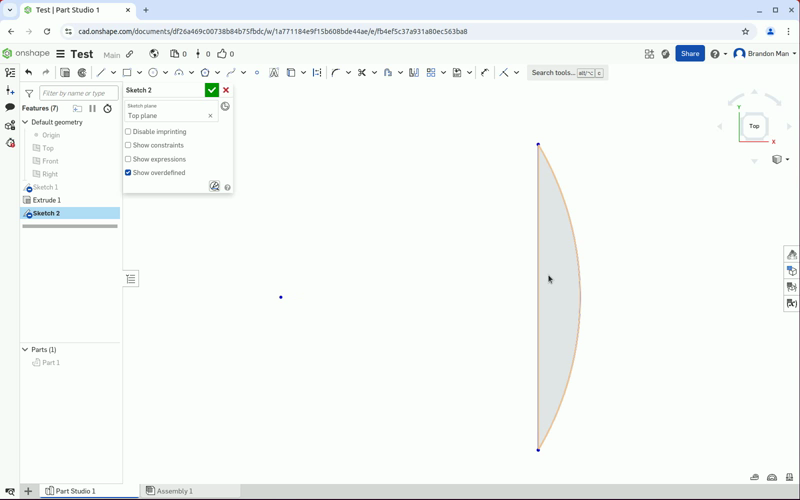
scroll(6)
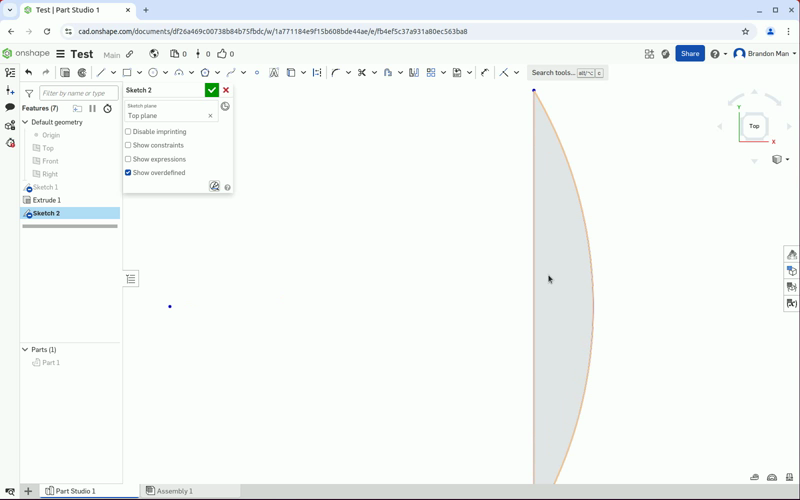
scroll(6)
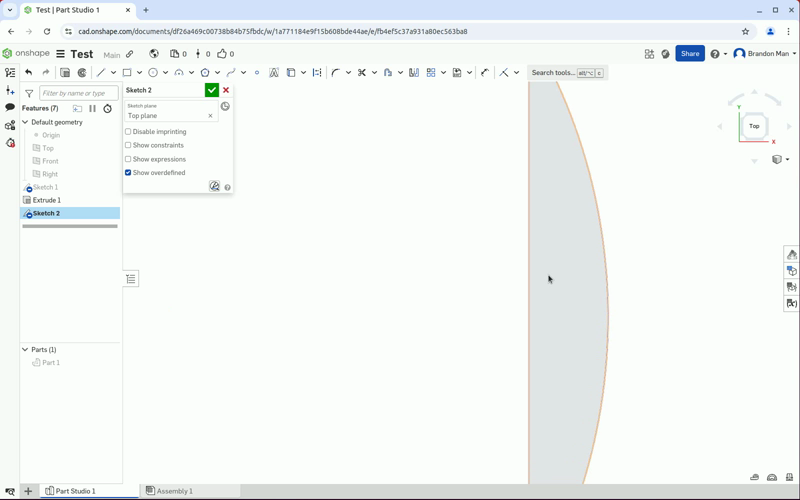
scroll(6)
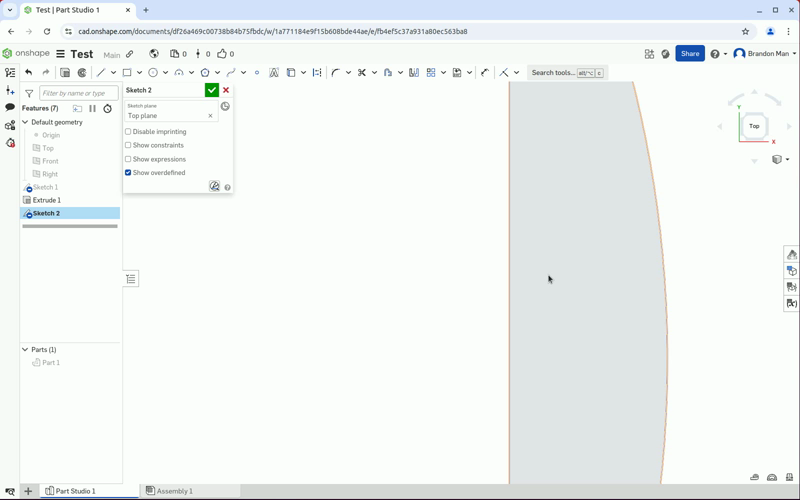
click(548, 274)
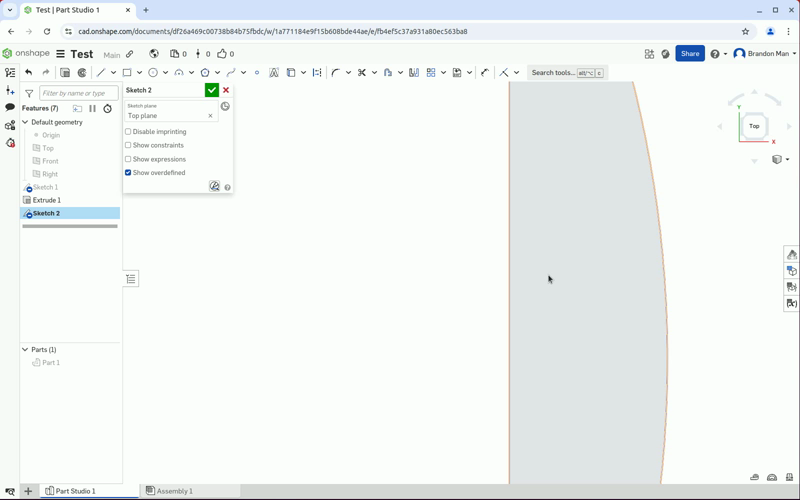
scroll(-6)
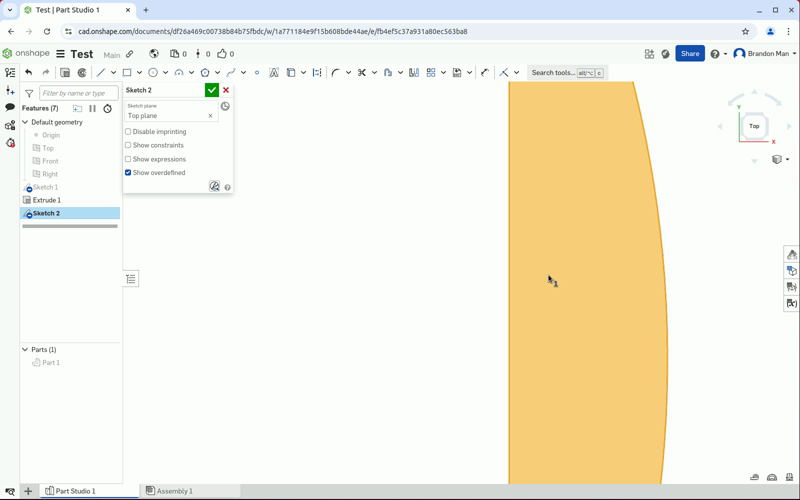
scroll(-6)
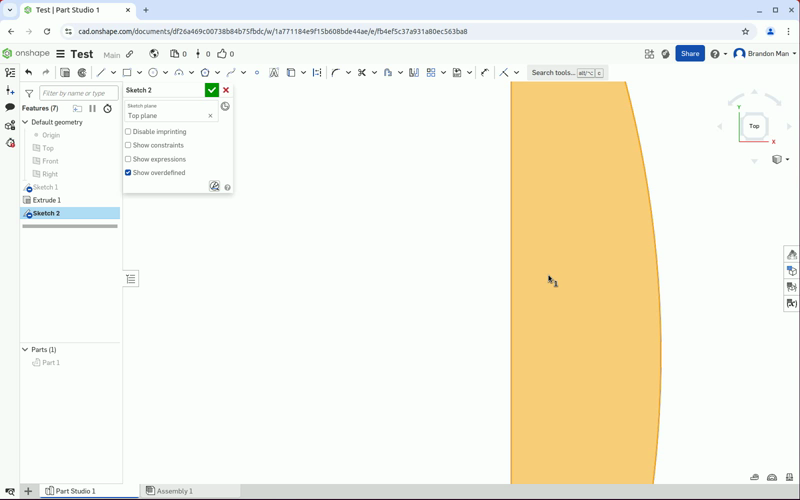
scroll(-6)
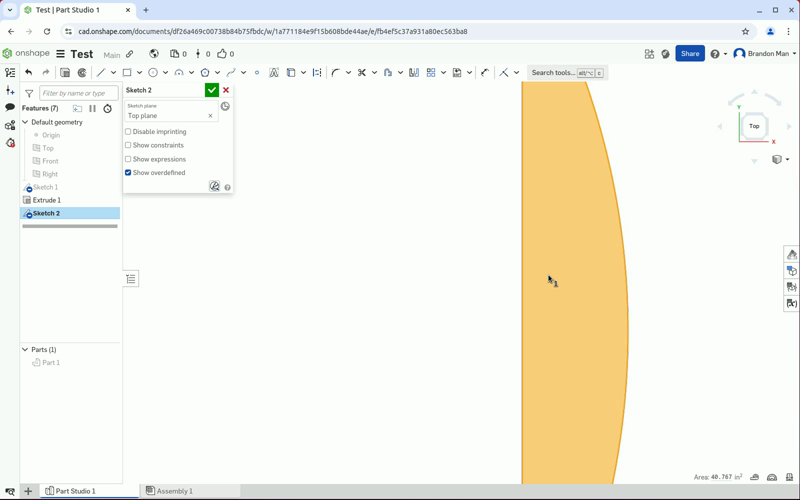
scroll(-6)
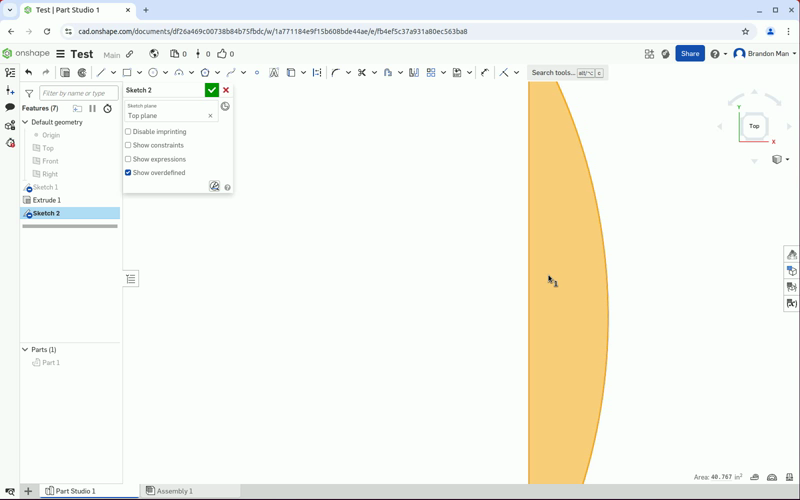
scroll(-6)
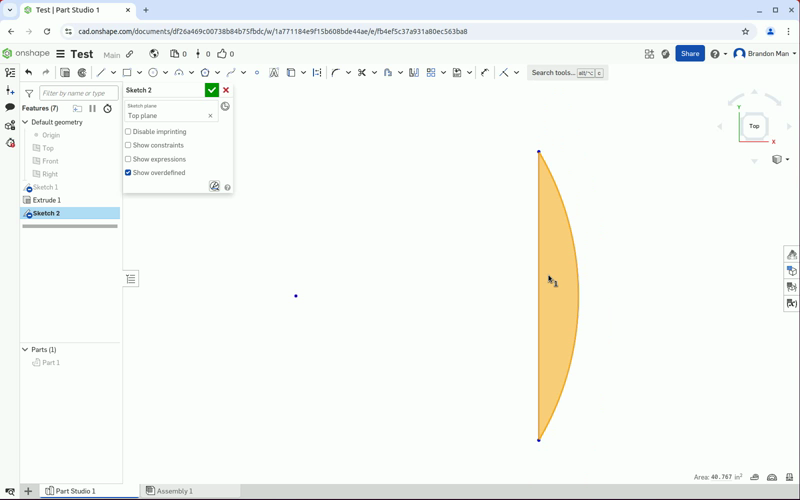
scroll(-6)
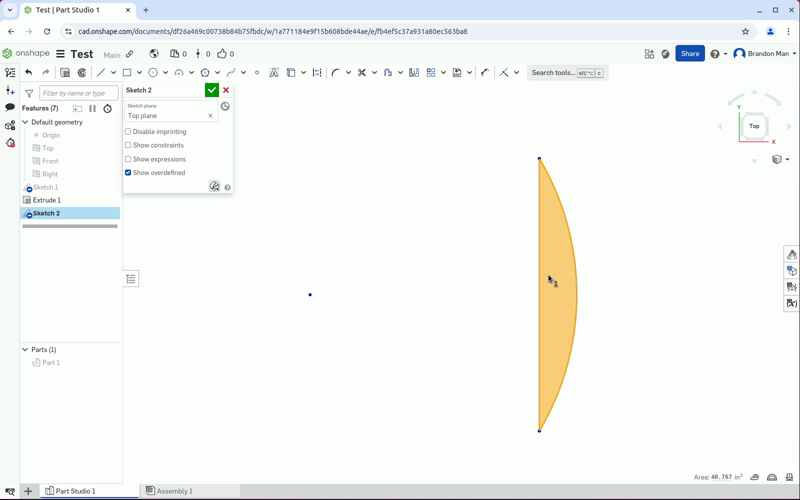
scroll(-6)
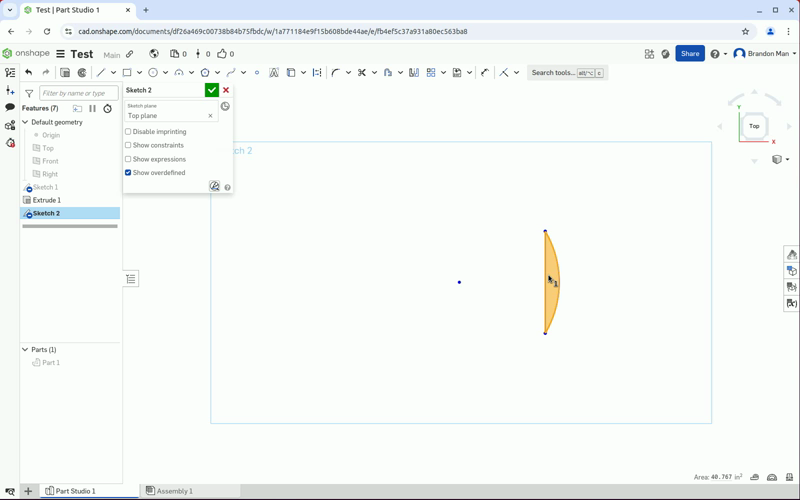
mouse_move(73, 352)
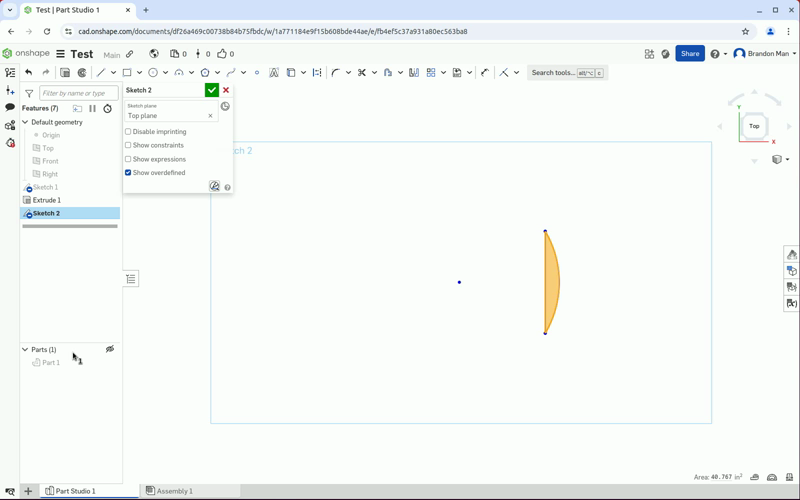
key(shift+y)
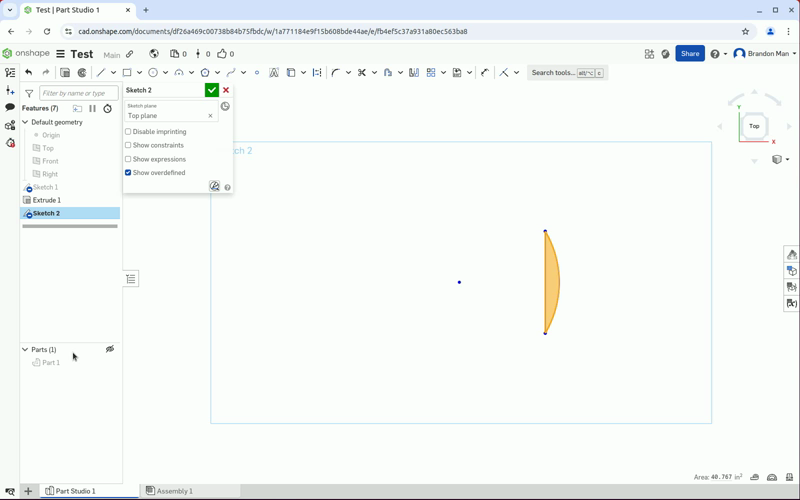
key(shift+e)
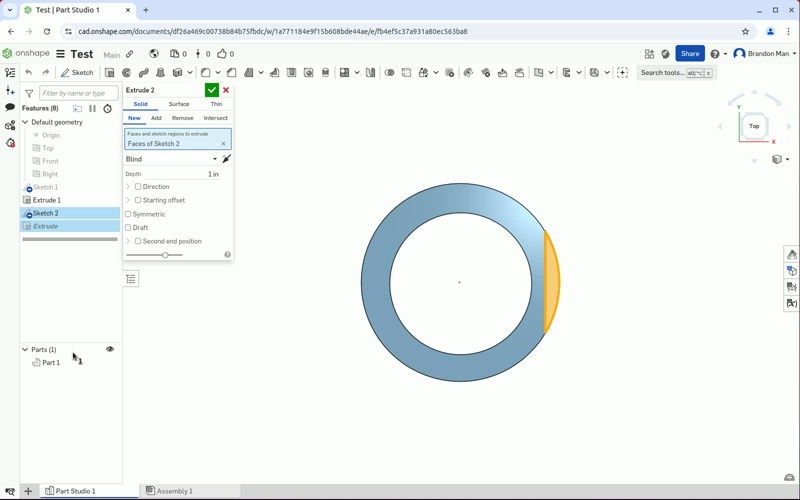
mouse_move(143, 106)
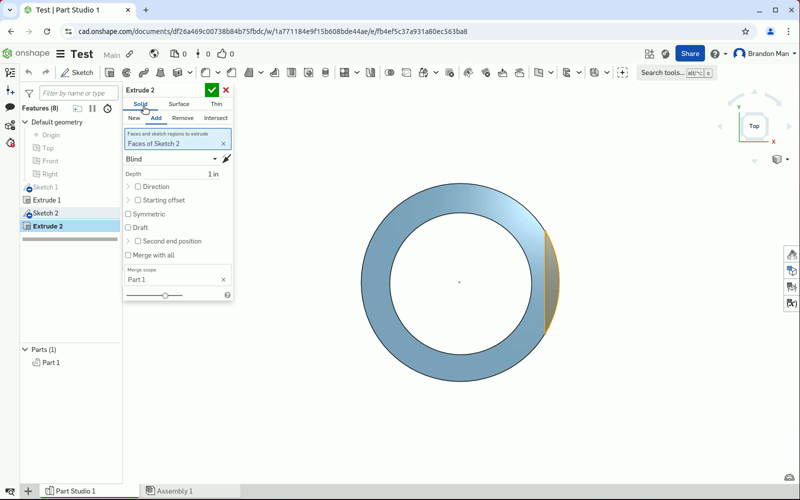
click(143, 106)
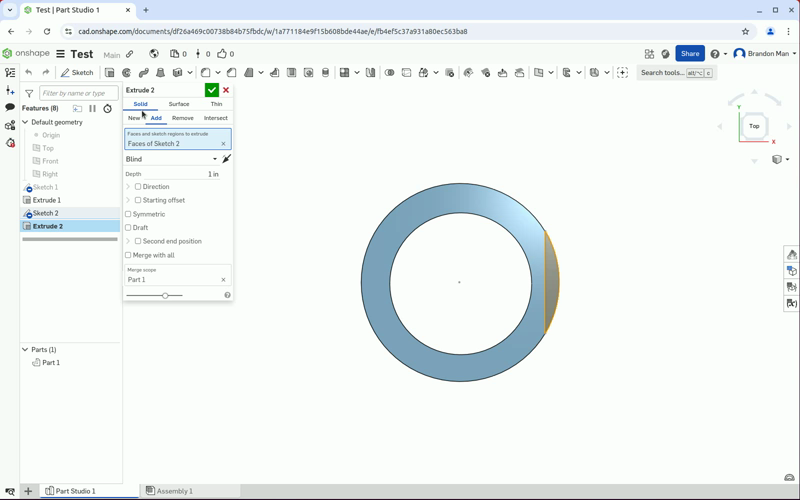
mouse_move(137, 120)
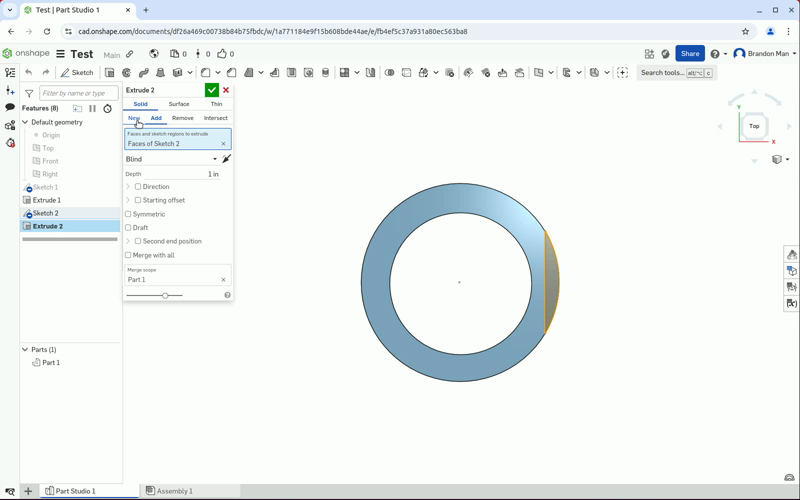
click(137, 120)
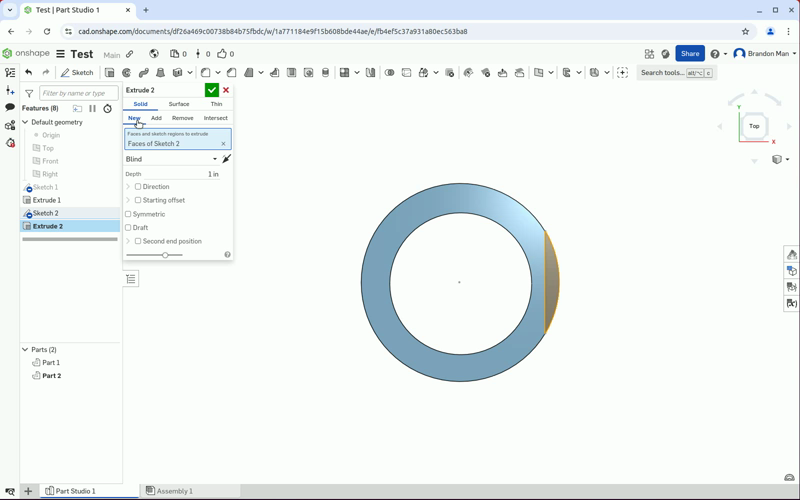
key(tab, 4)
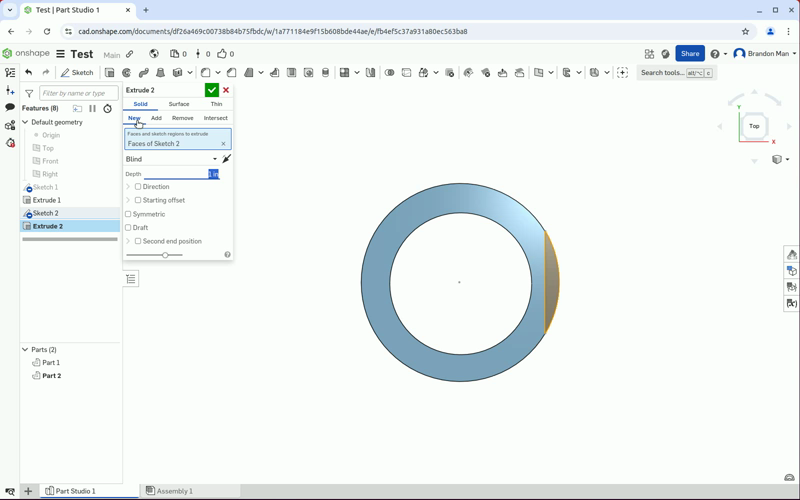
text(2.407)
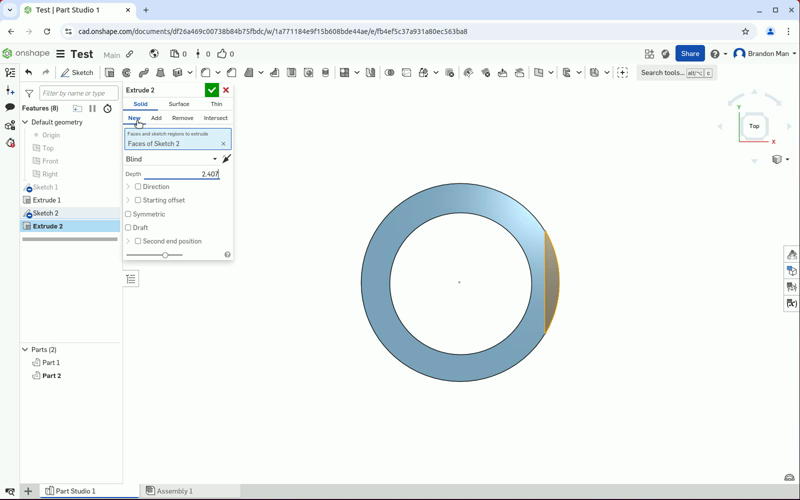
key(enter)
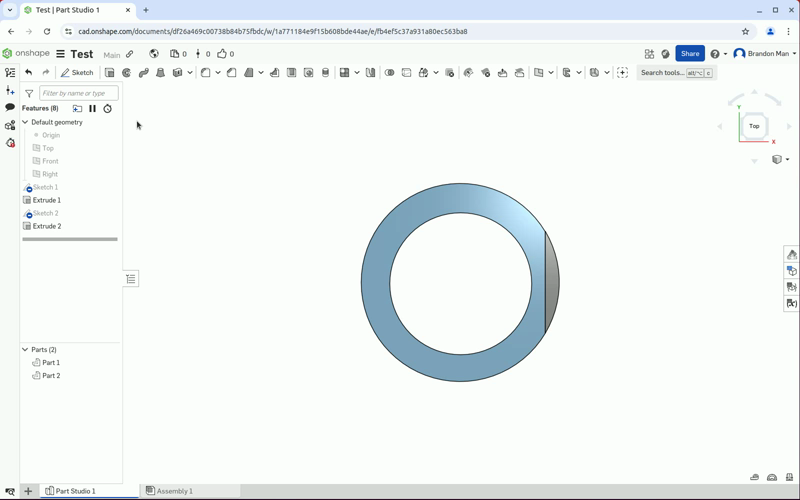
key(shift+h)
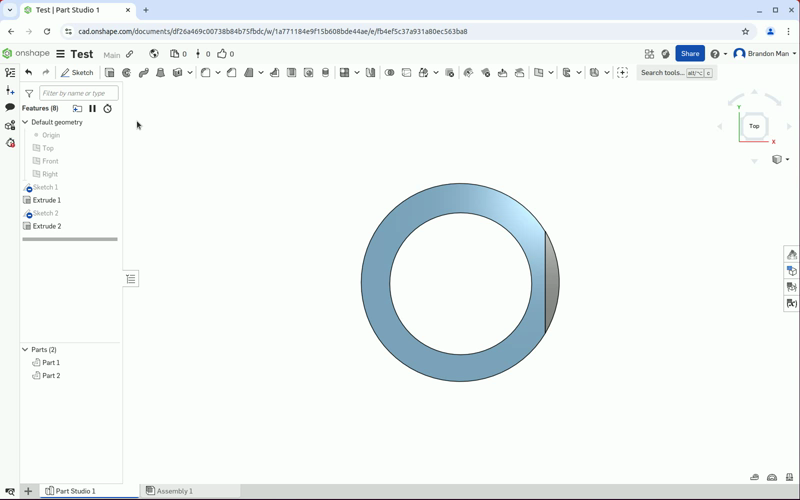
key(shift+h)
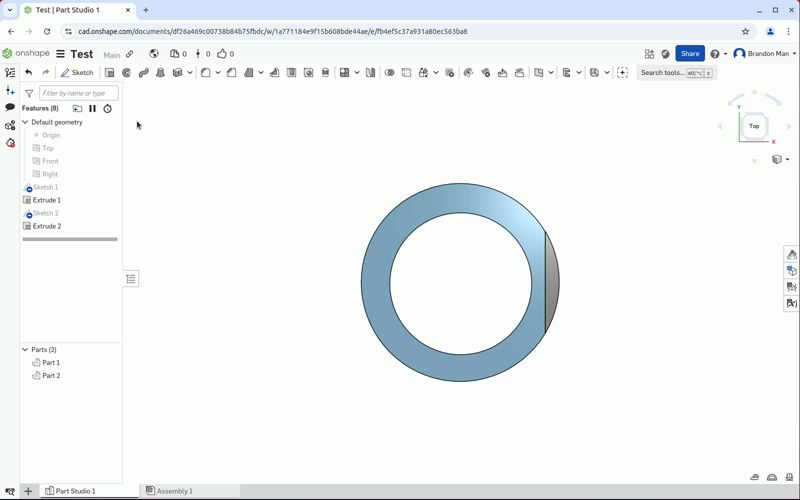
mouse_move(73, 189)
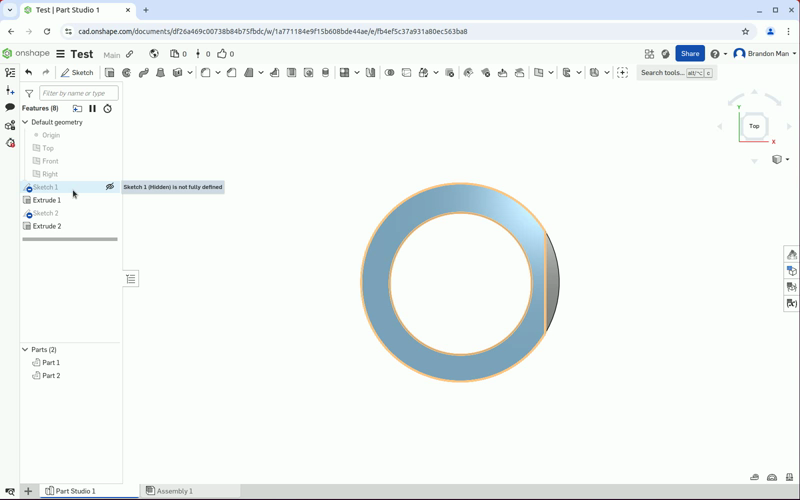
click(73, 189)
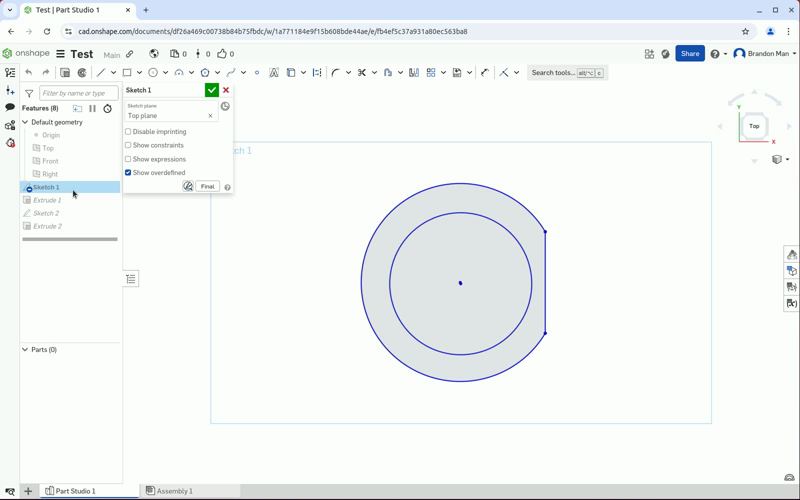
mouse_move(229, 92)
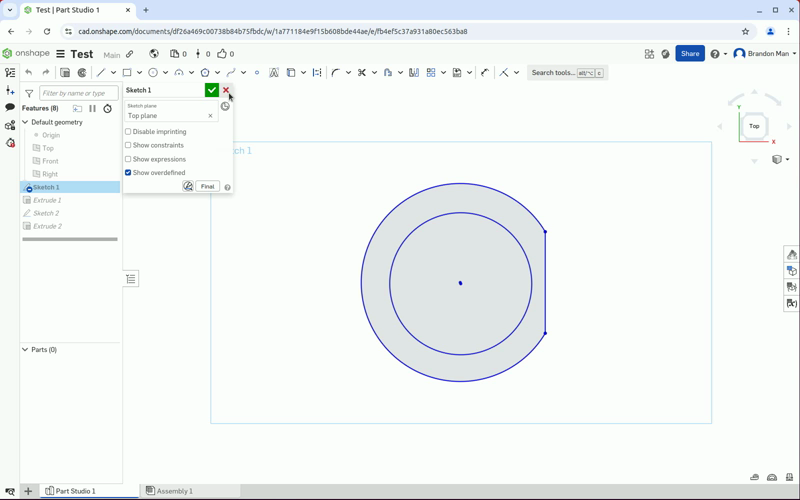
click(229, 92)
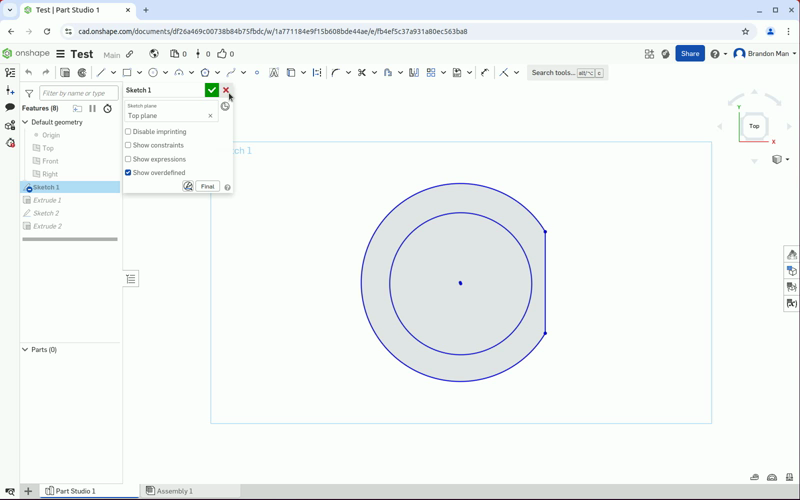
key(shift+s)
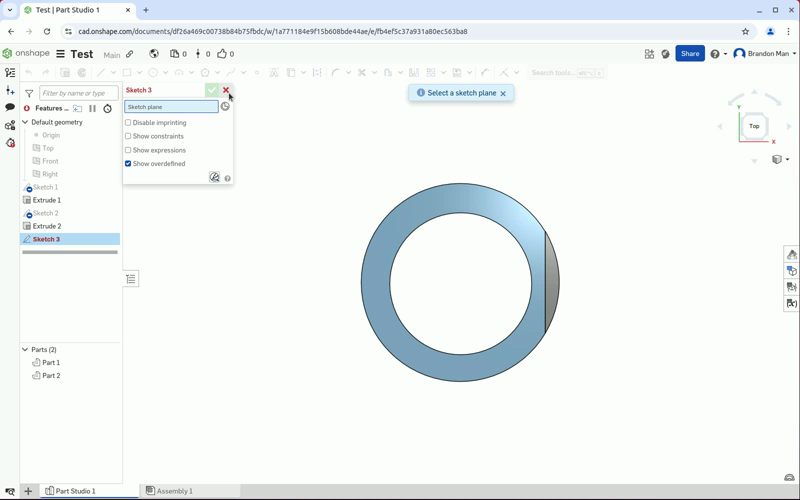
mouse_move(73, 150)
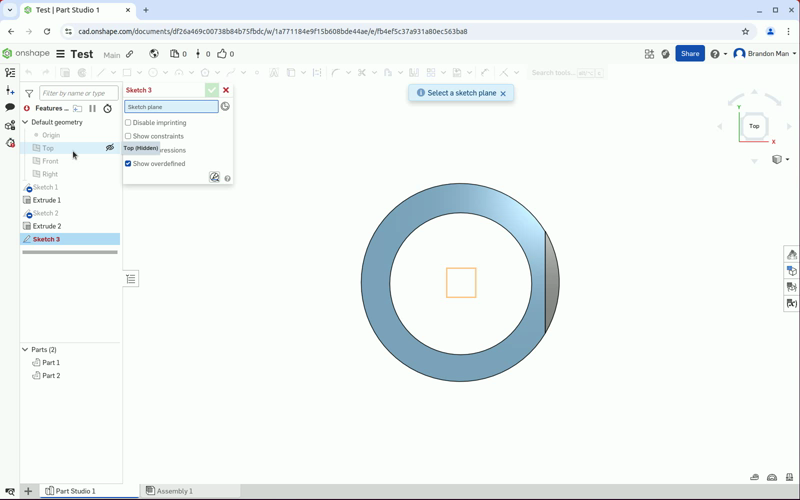
click(73, 150)
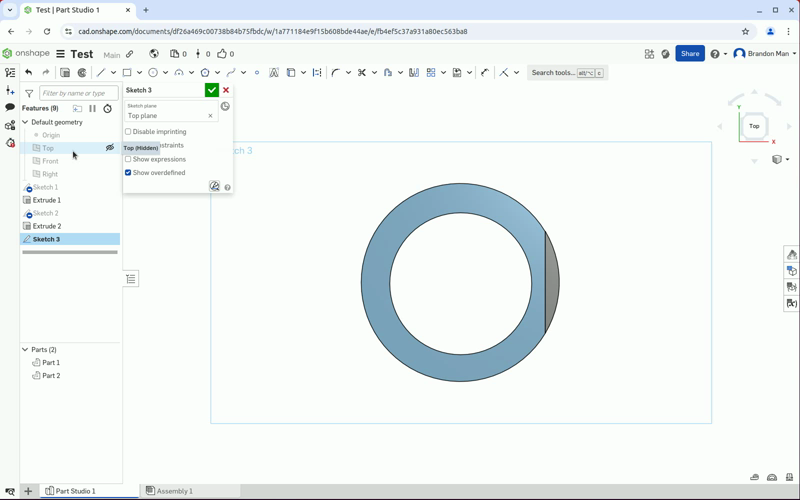
mouse_move(73, 352)
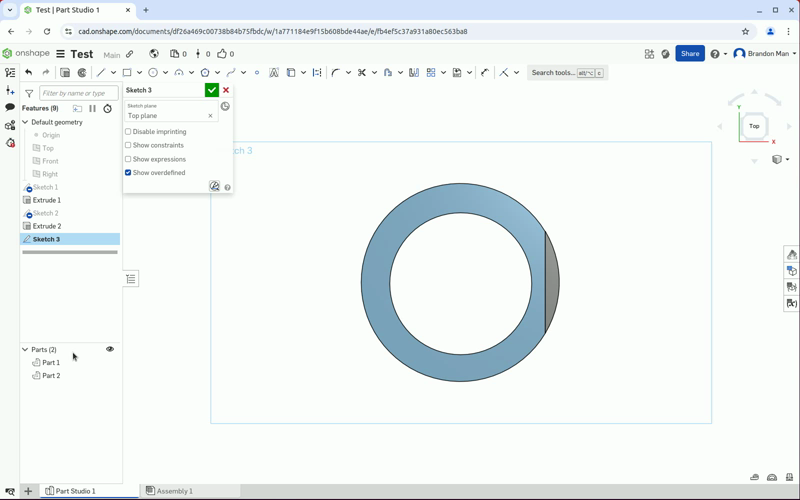
key(y)
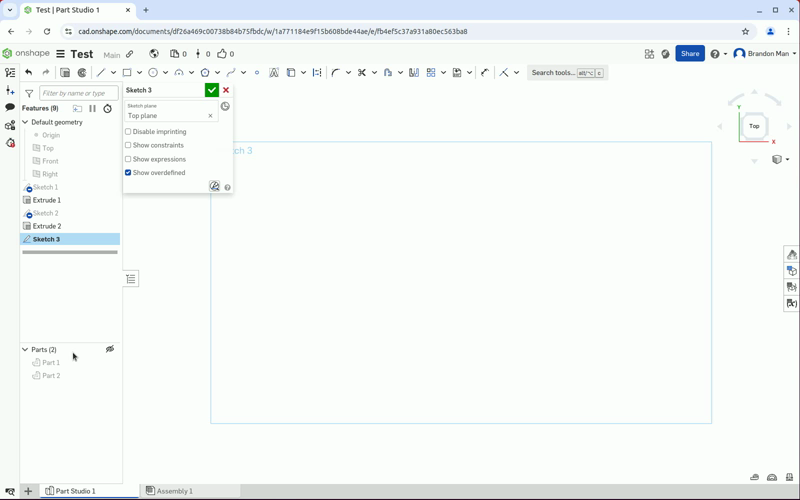
key(l)
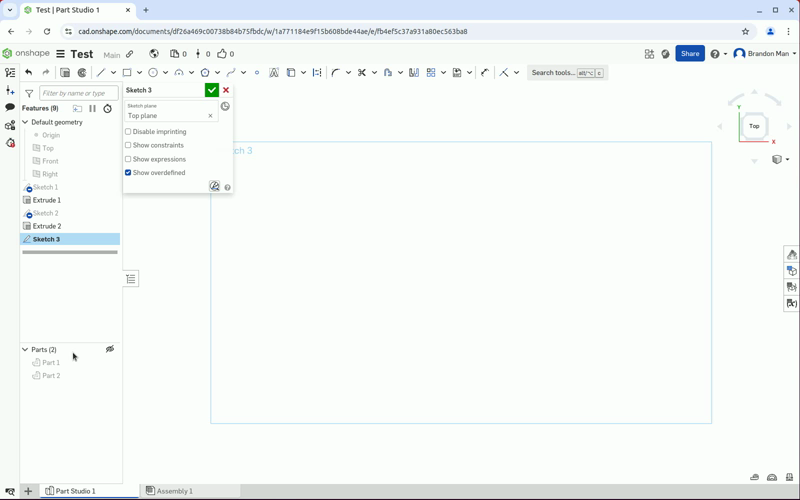
key_down(shift)
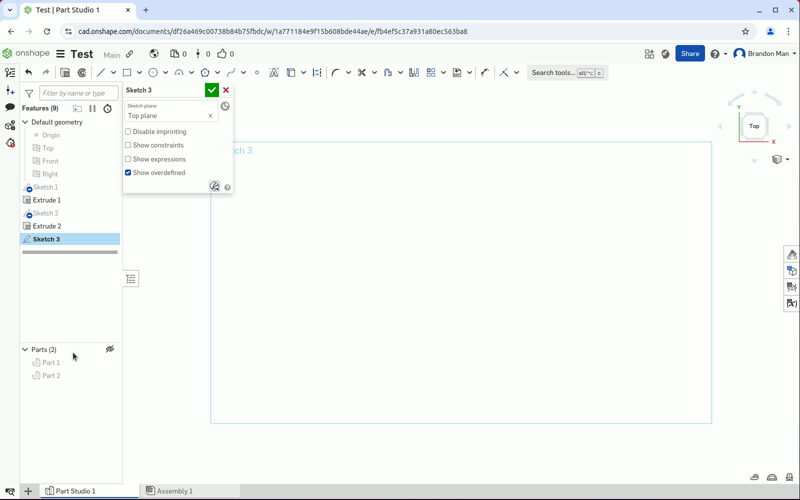
mouse_move(545, 381)
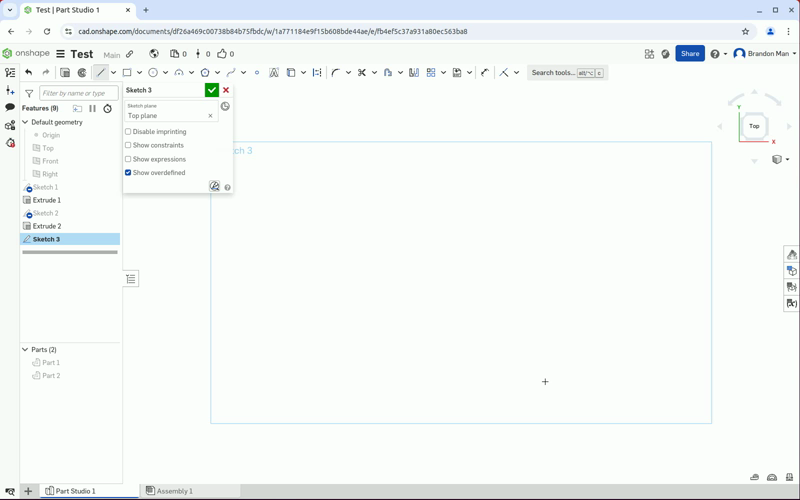
click(545, 381)
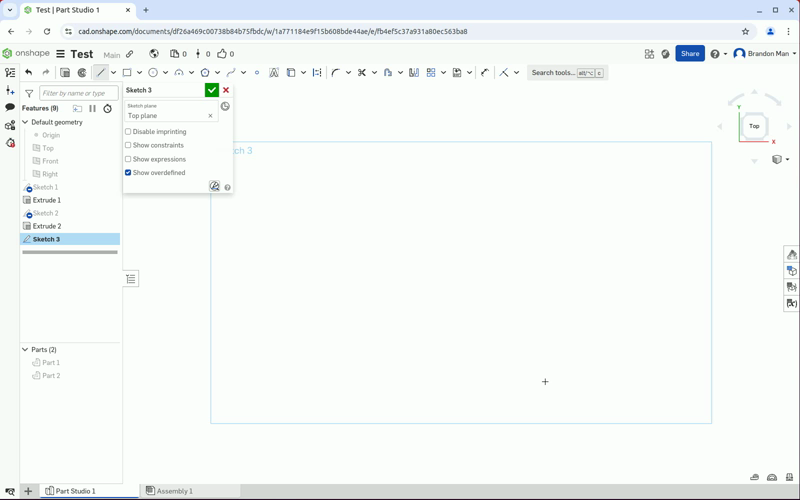
key_up(shift)
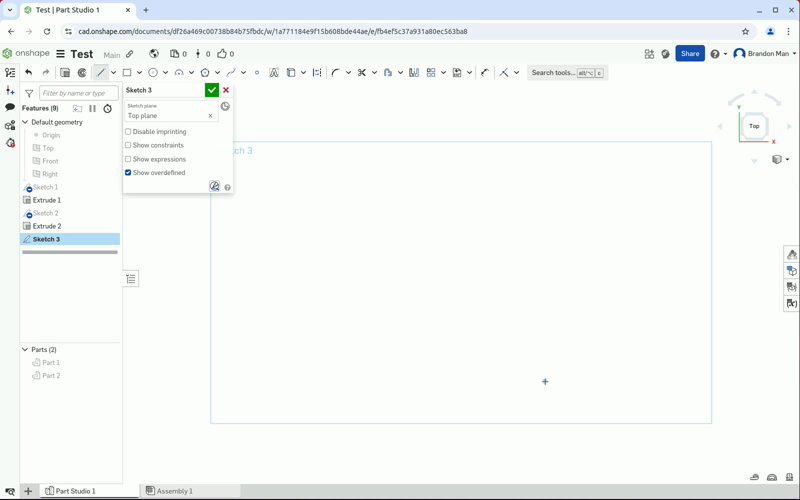
key_down(shift)
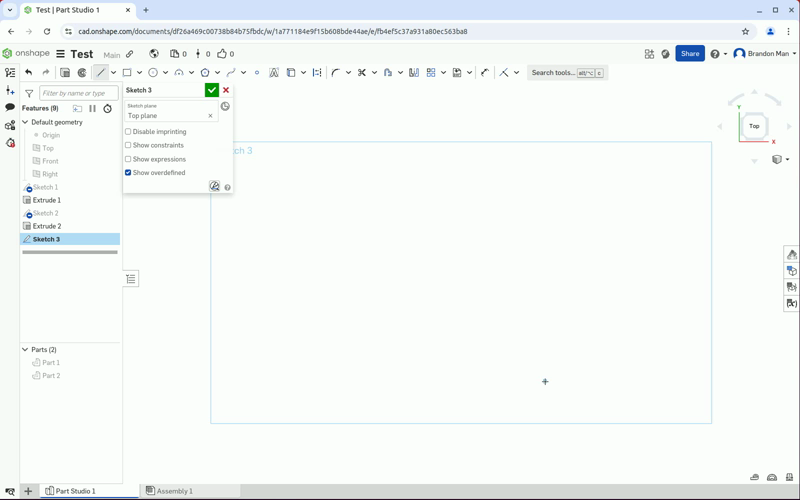
mouse_move(575, 381)
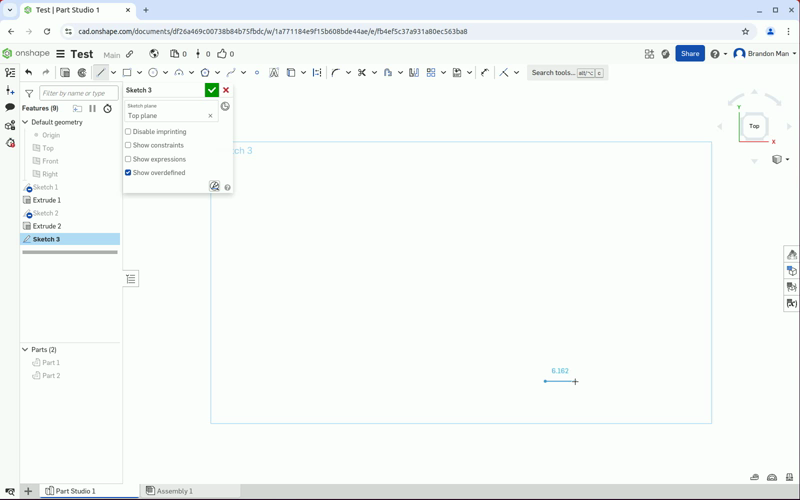
mouse_move(573, 381)
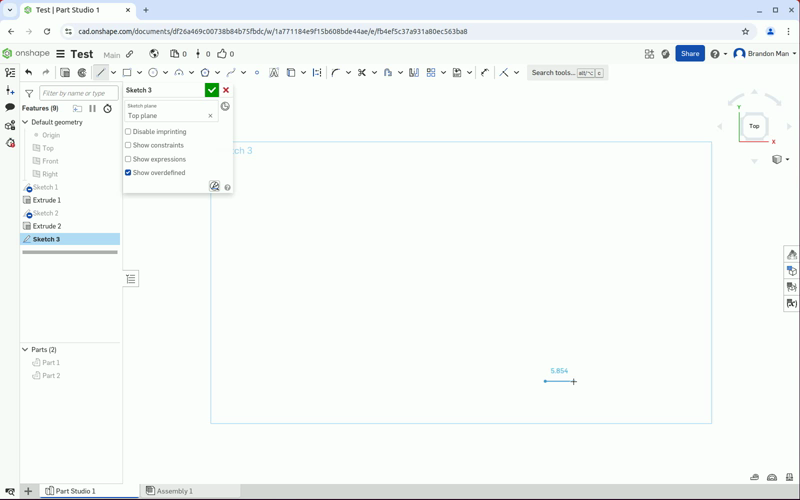
click(573, 381)
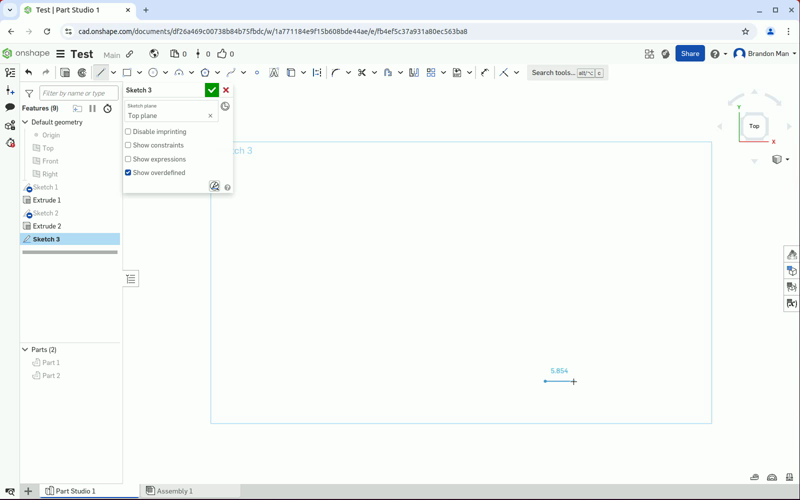
key_up(shift)
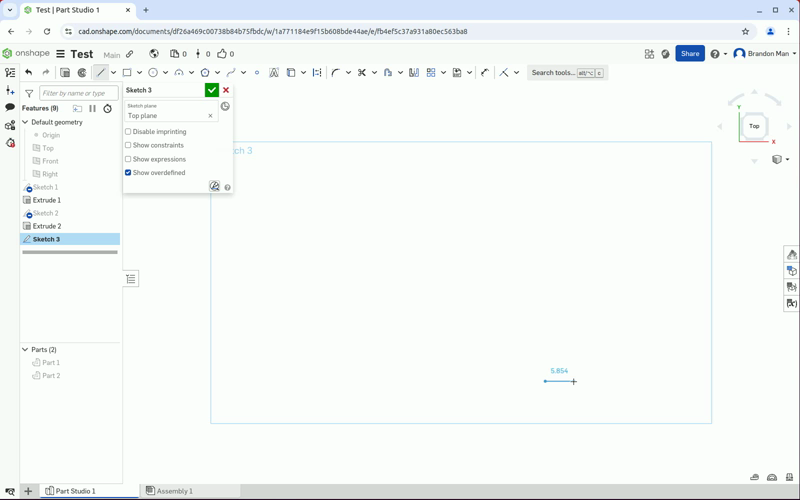
key_down(shift)
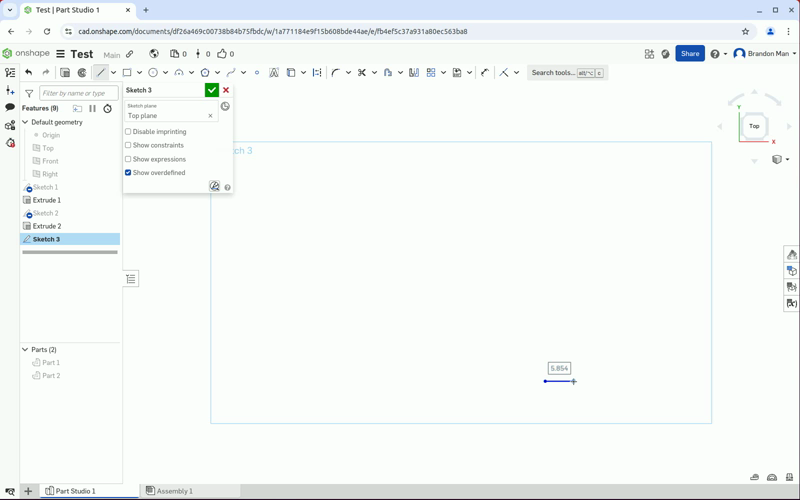
mouse_move(573, 185)
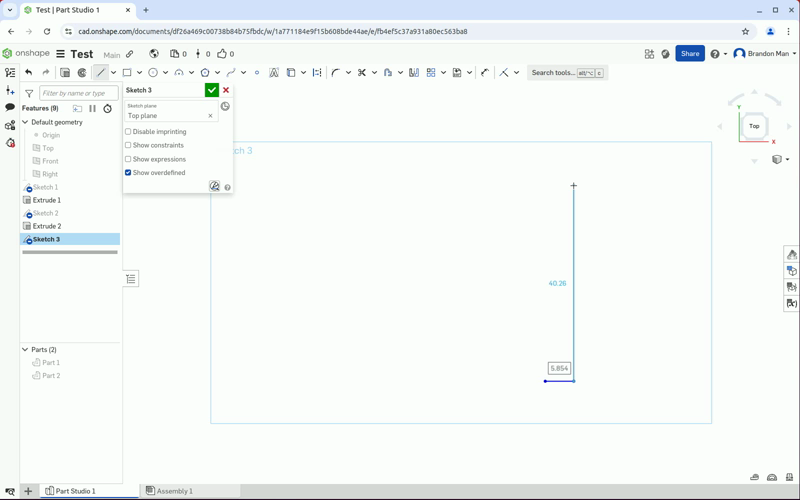
click(573, 185)
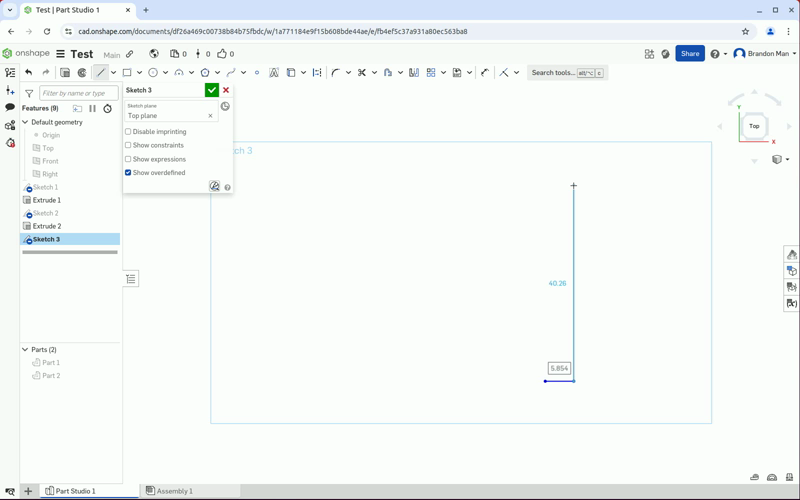
key_up(shift)
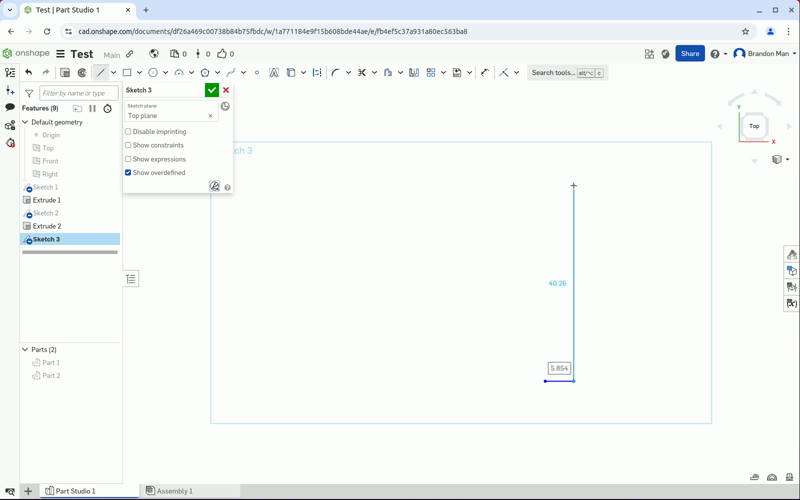
key_down(shift)
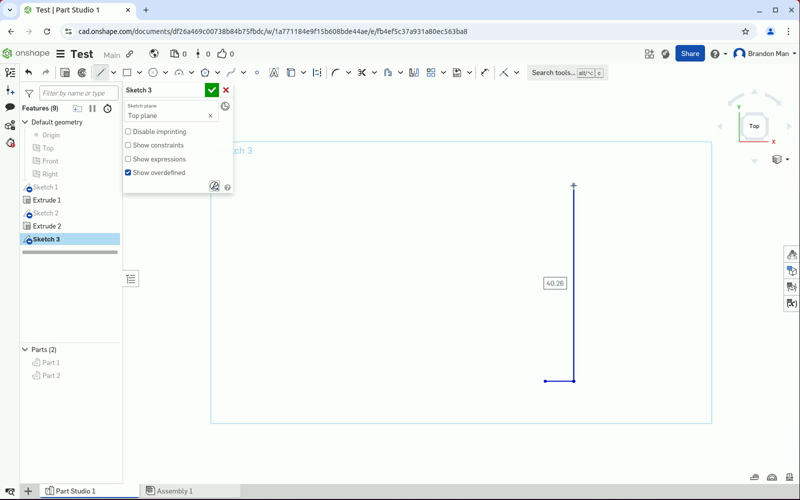
mouse_move(589, 185)
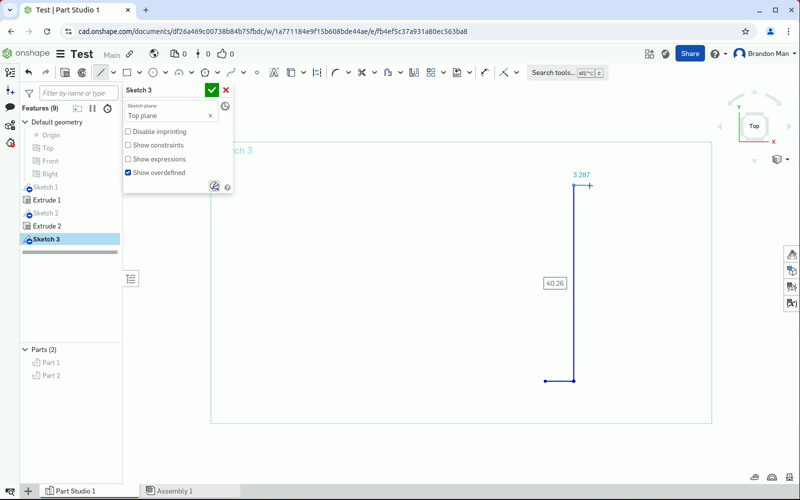
mouse_move(545, 185)
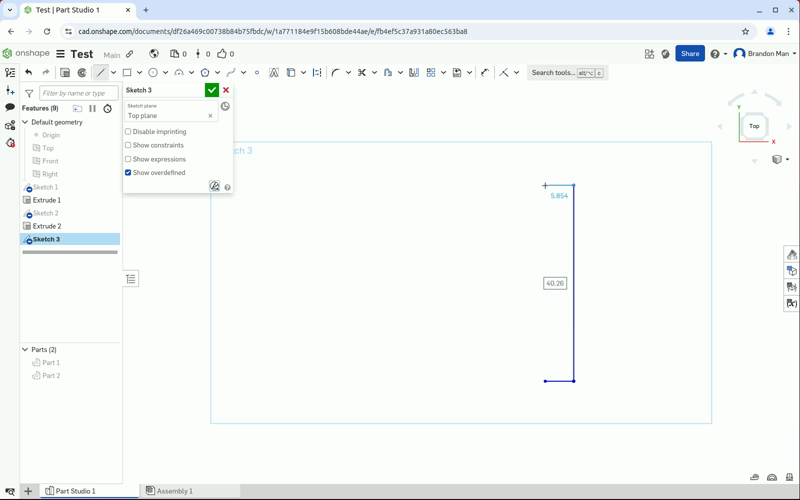
click(545, 185)
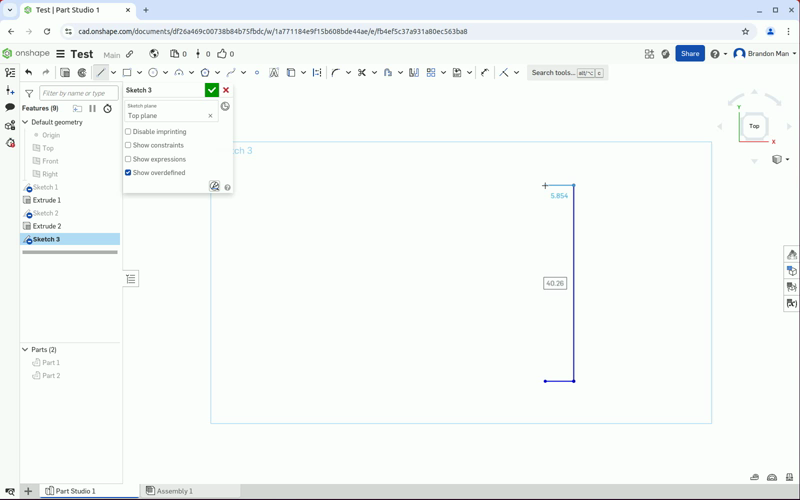
key_up(shift)
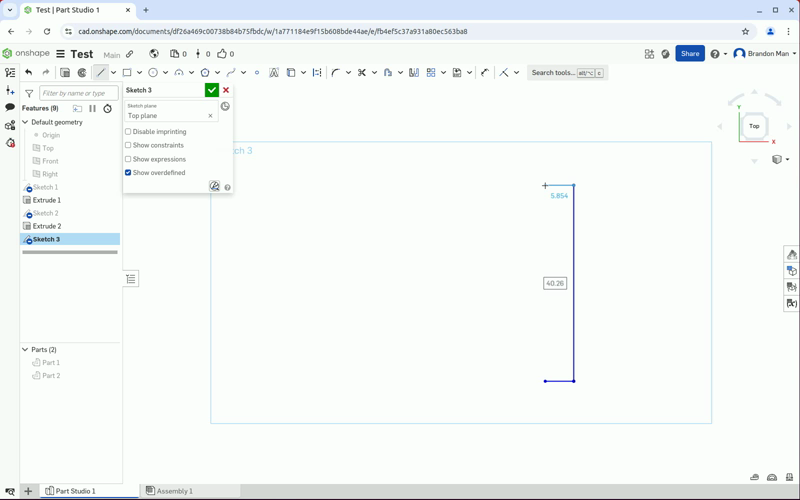
key_down(shift)
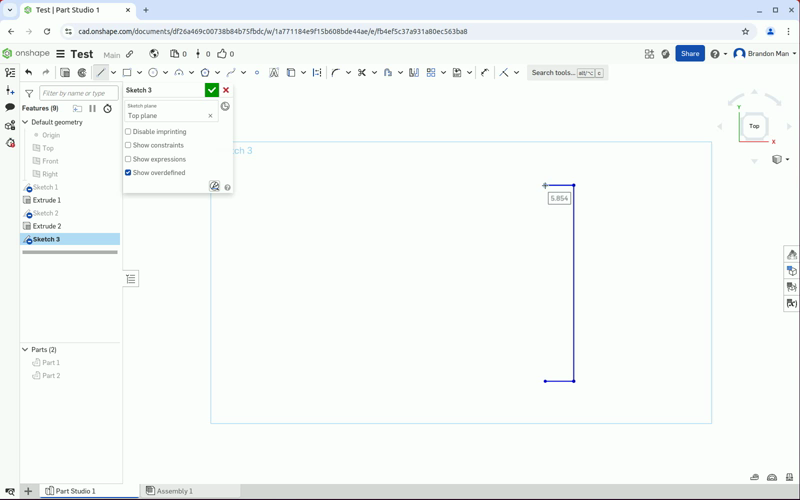
mouse_move(575, 185)
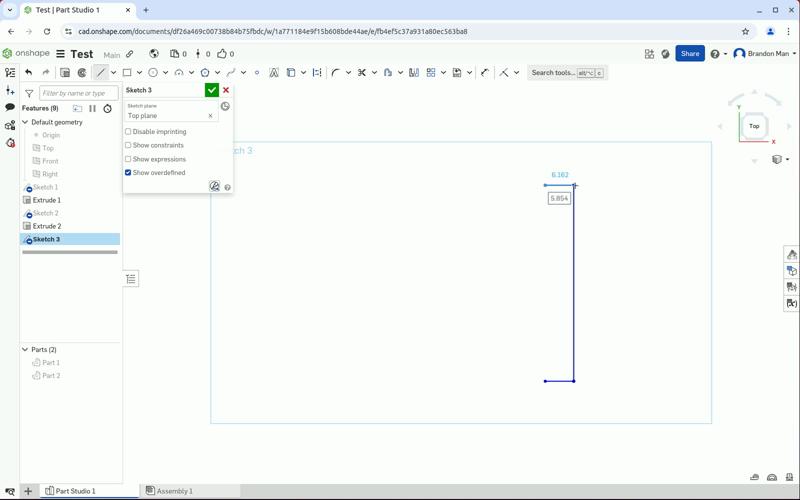
mouse_move(545, 232)
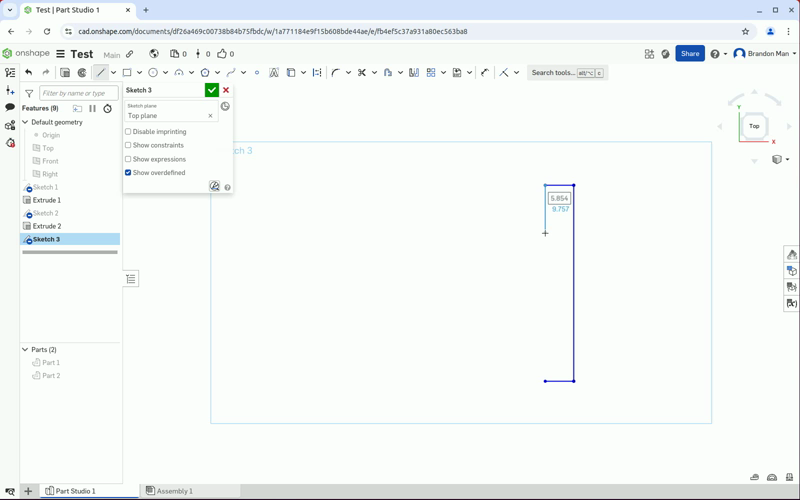
click(545, 232)
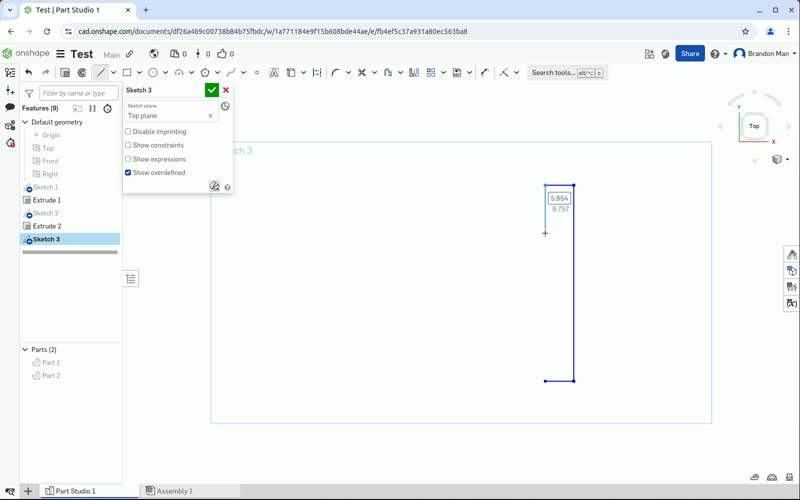
key_up(shift)
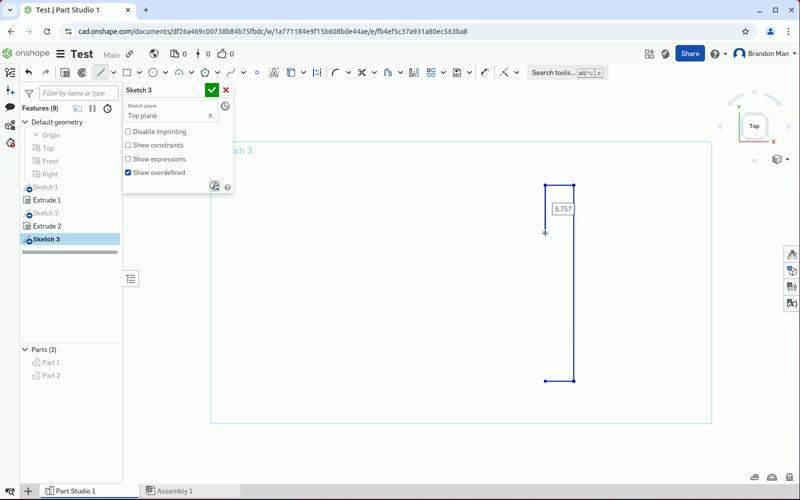
key(esc)
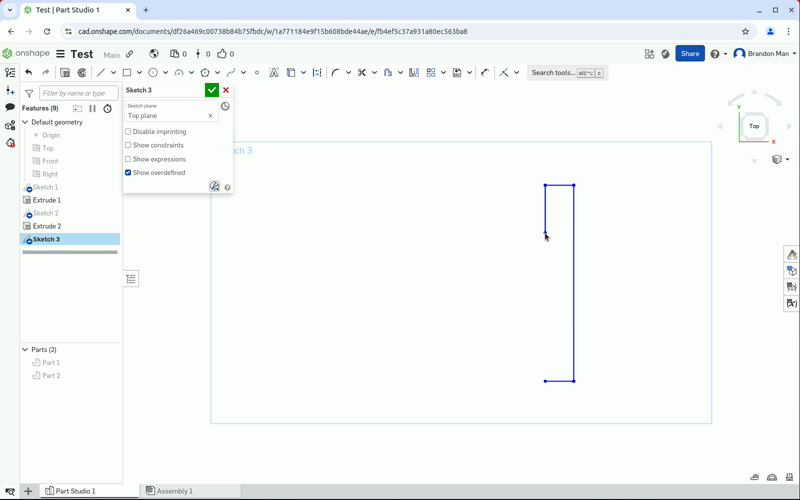
key(a)
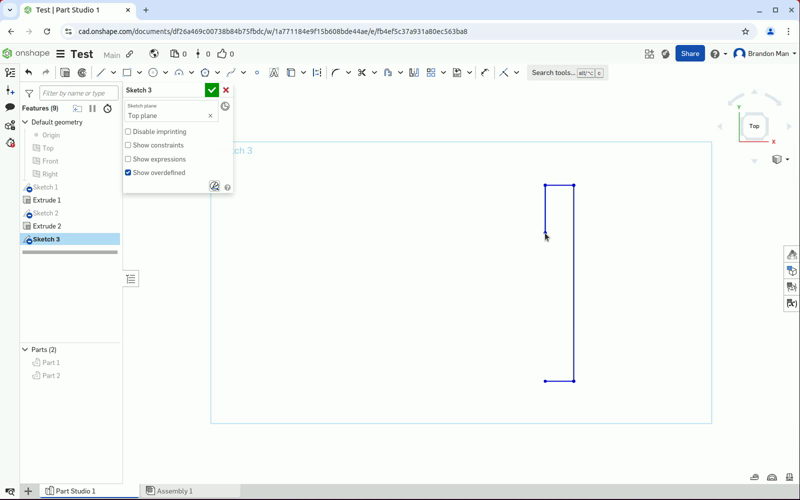
mouse_move(545, 232)
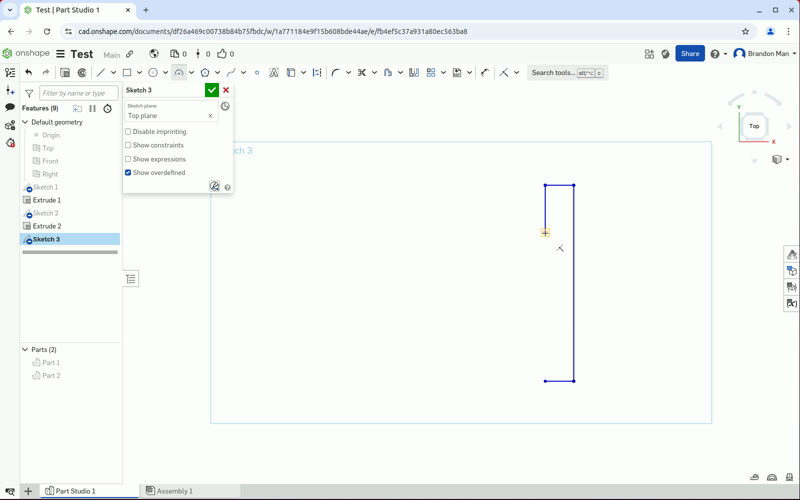
click(545, 232)
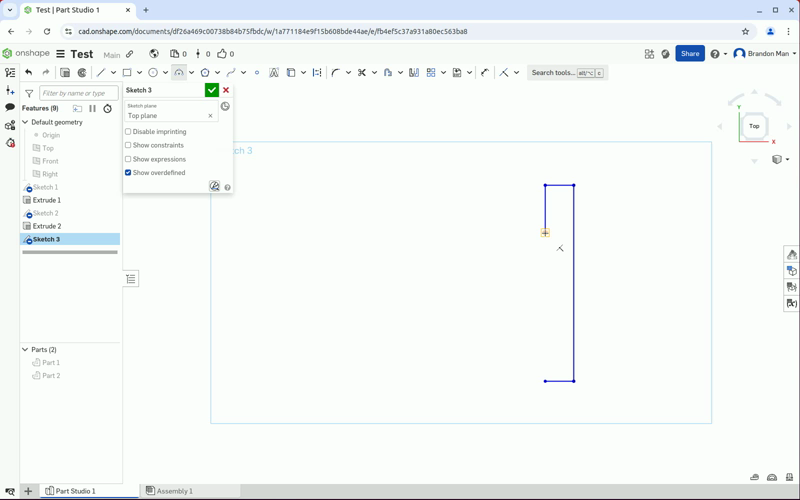
key_down(shift)
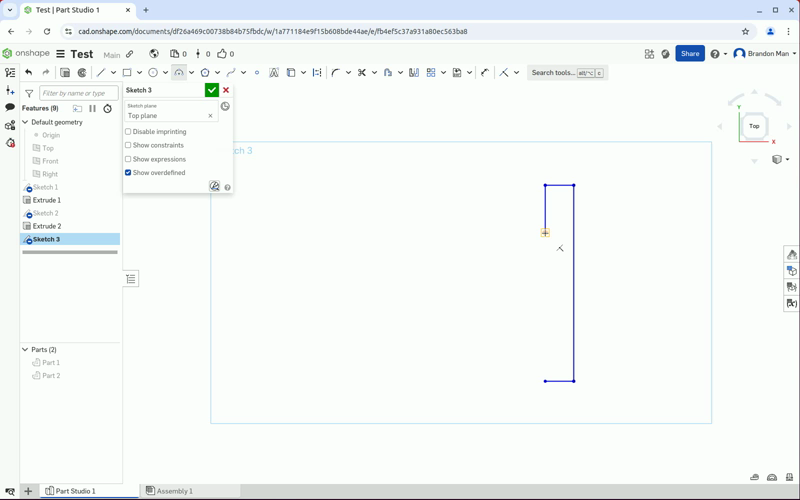
mouse_move(545, 333)
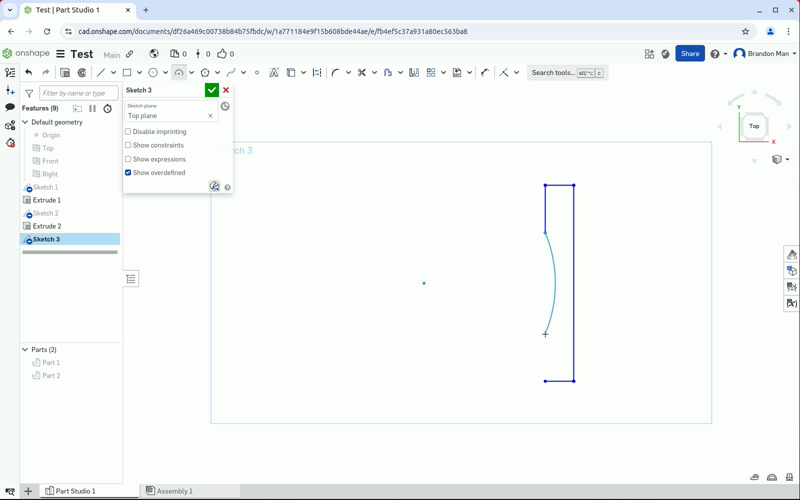
click(545, 333)
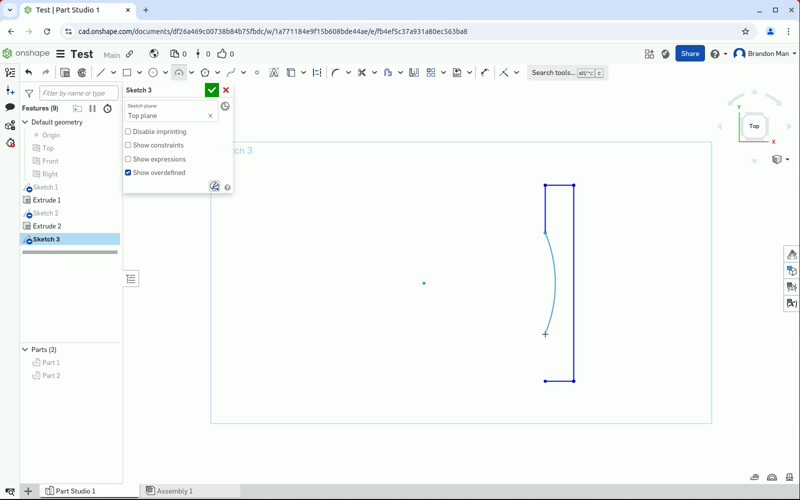
mouse_move(559, 283)
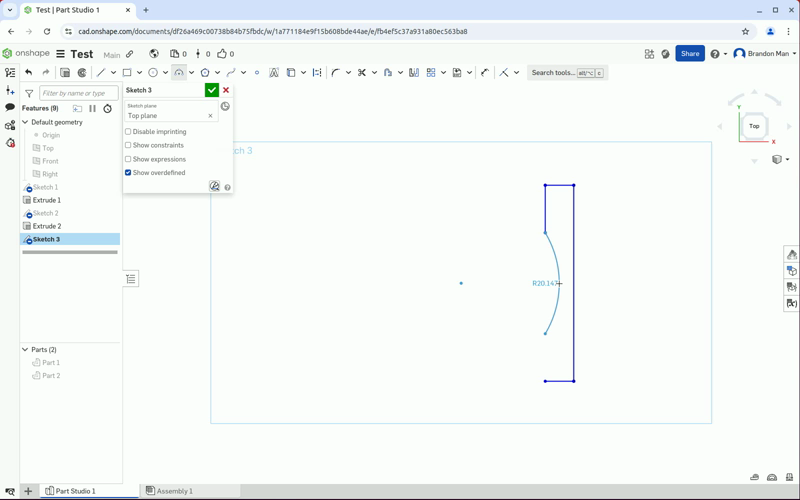
click(559, 283)
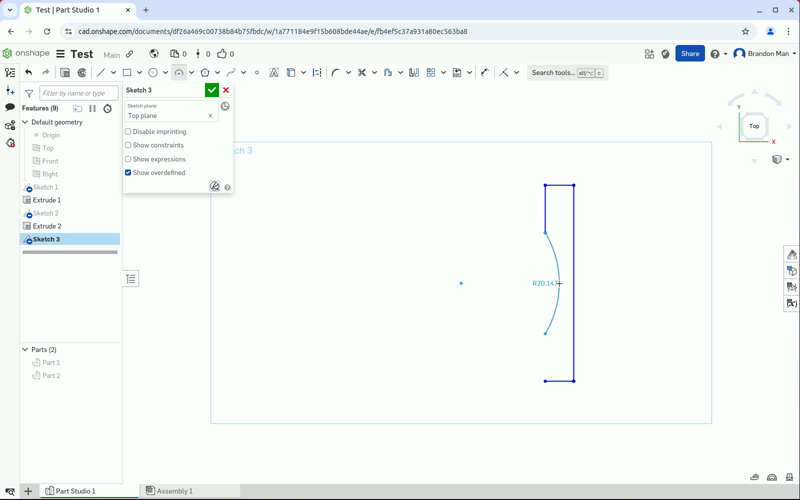
key_up(shift)
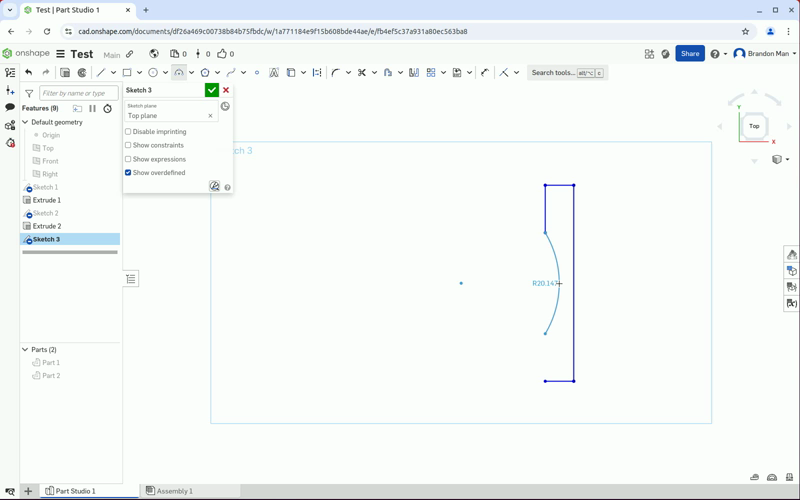
key(esc)
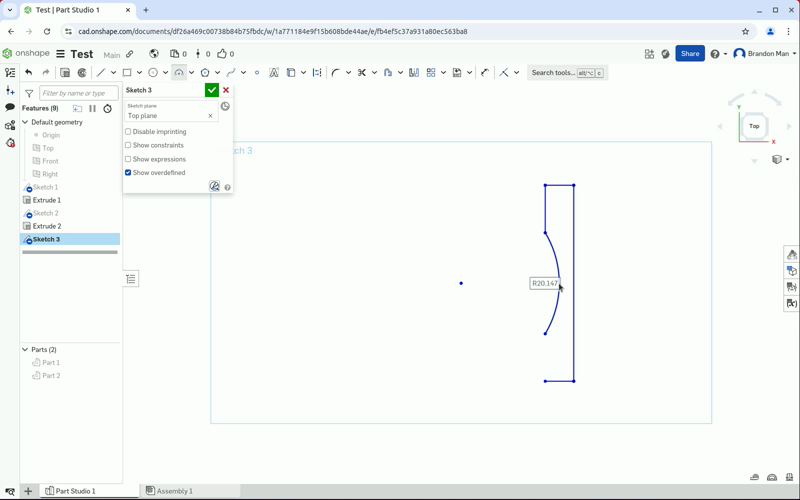
key(l)
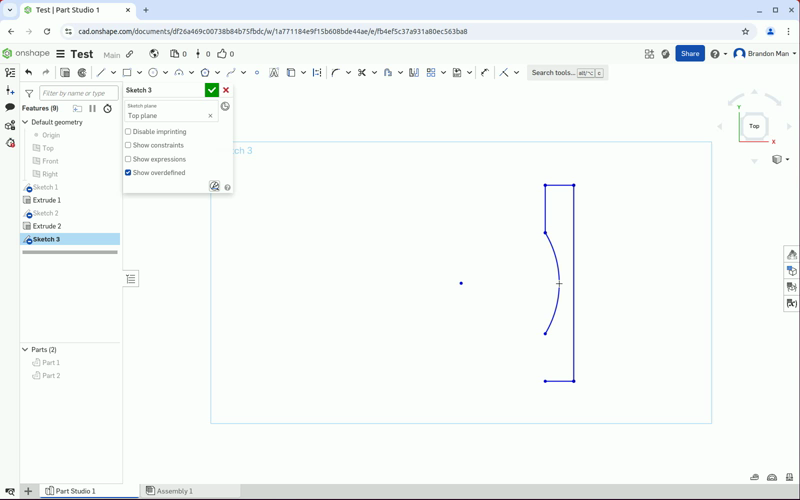
mouse_move(545, 333)
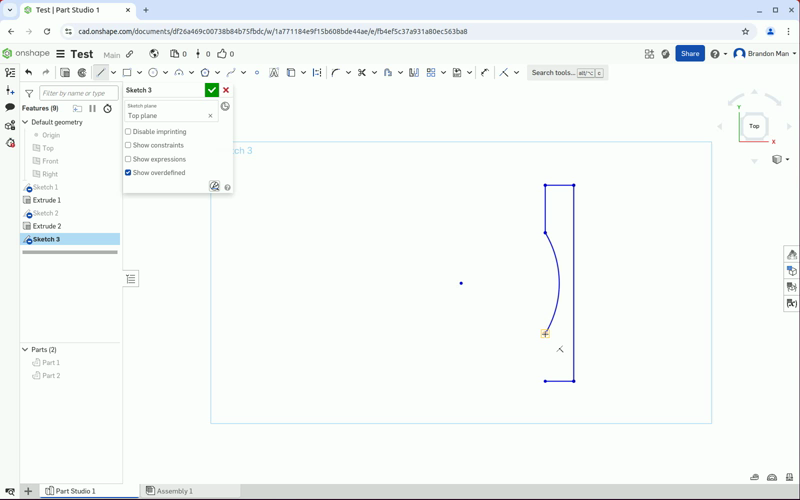
click(545, 333)
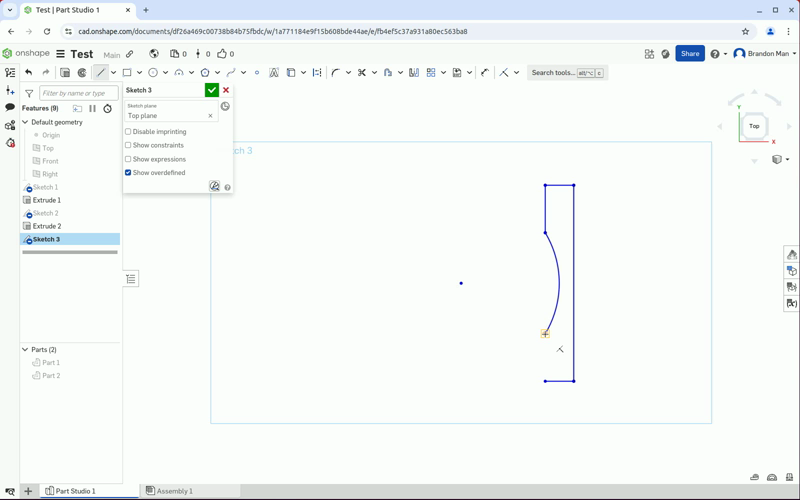
mouse_move(575, 333)
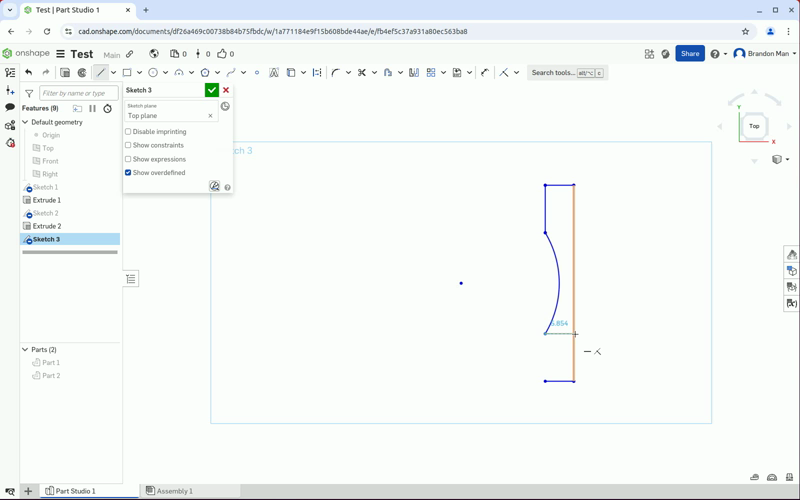
key_down(shift)
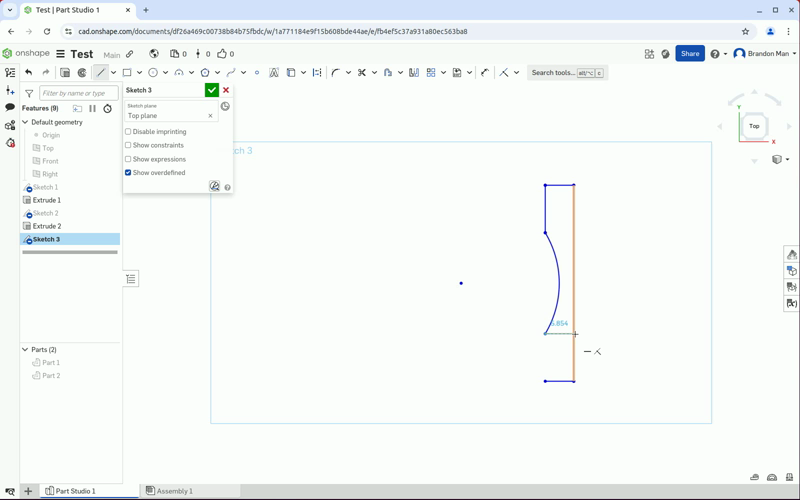
mouse_move(545, 381)
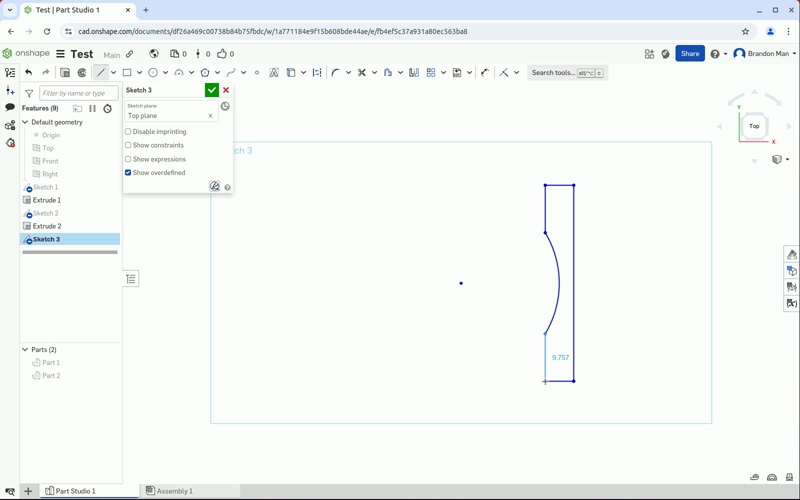
key_up(shift)
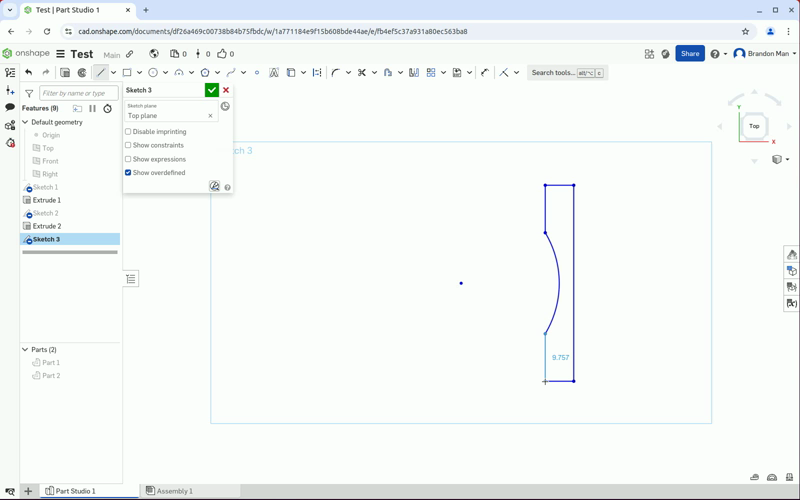
click(545, 381)
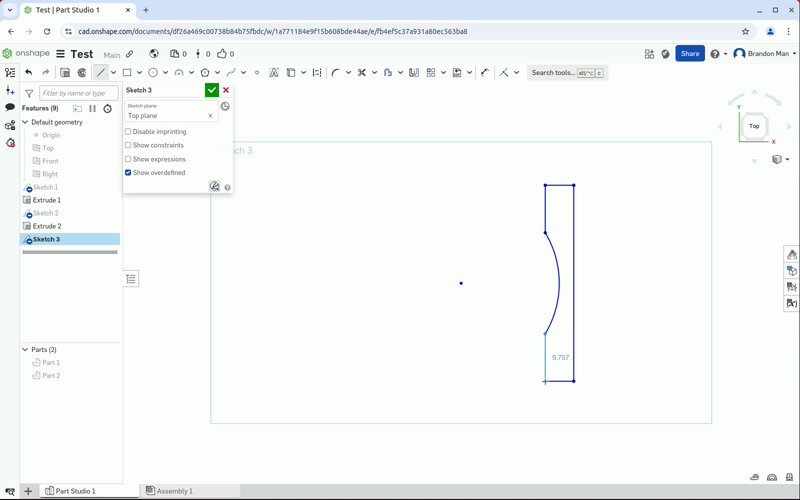
key(esc)
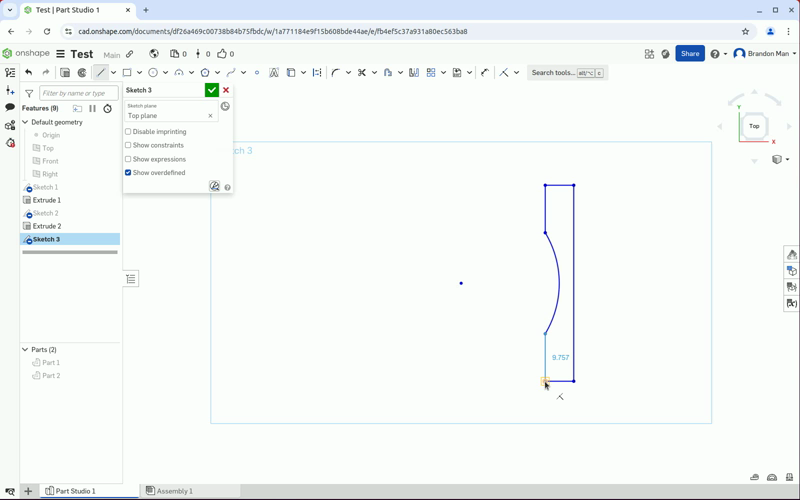
mouse_move(567, 233)
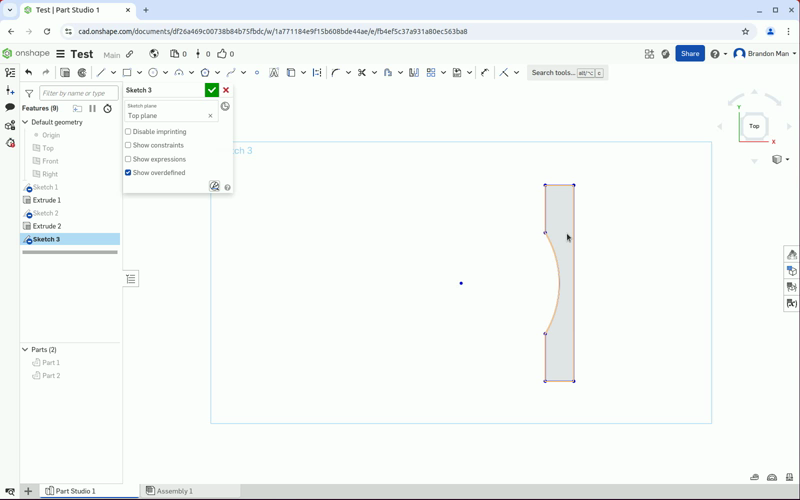
click(567, 233)
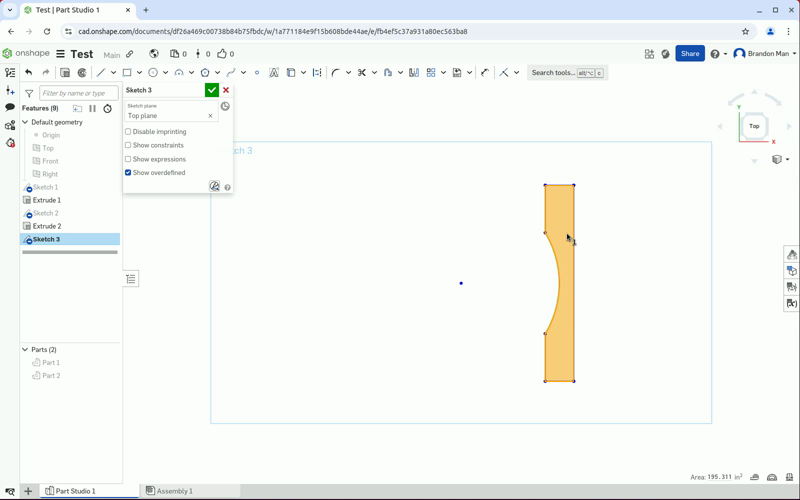
mouse_move(73, 352)
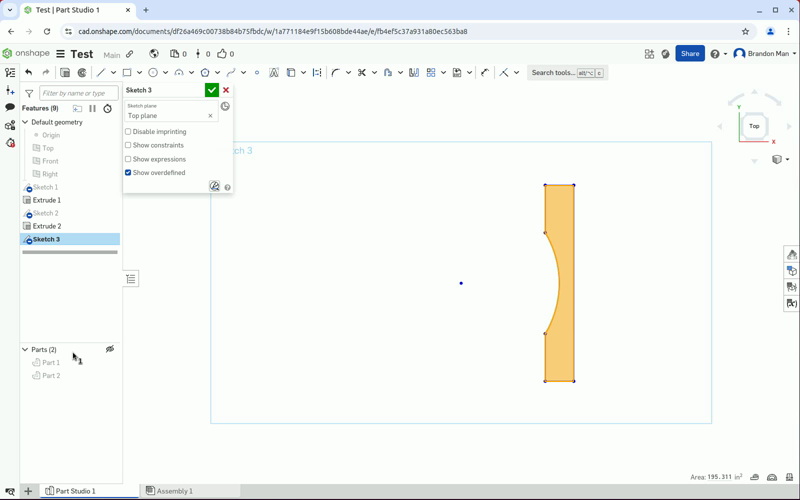
key(shift+y)
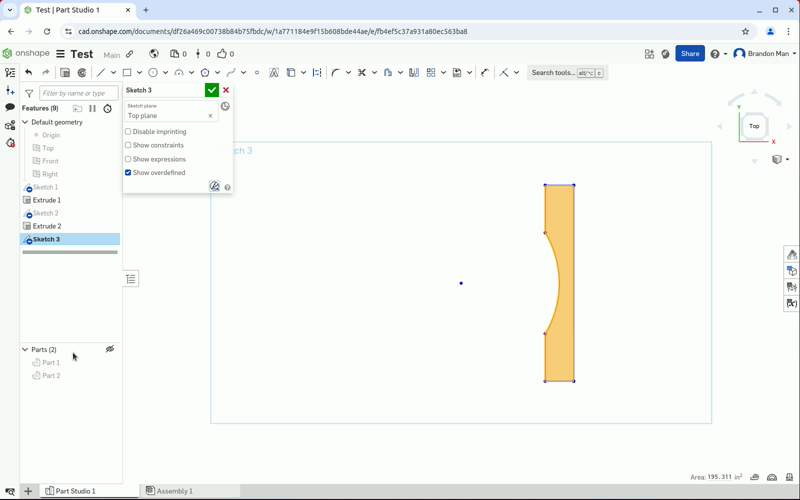
key(shift+e)
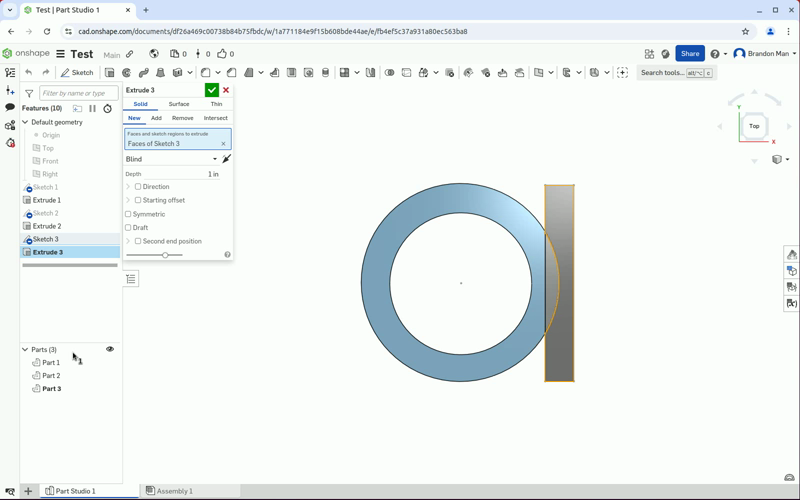
mouse_move(143, 106)
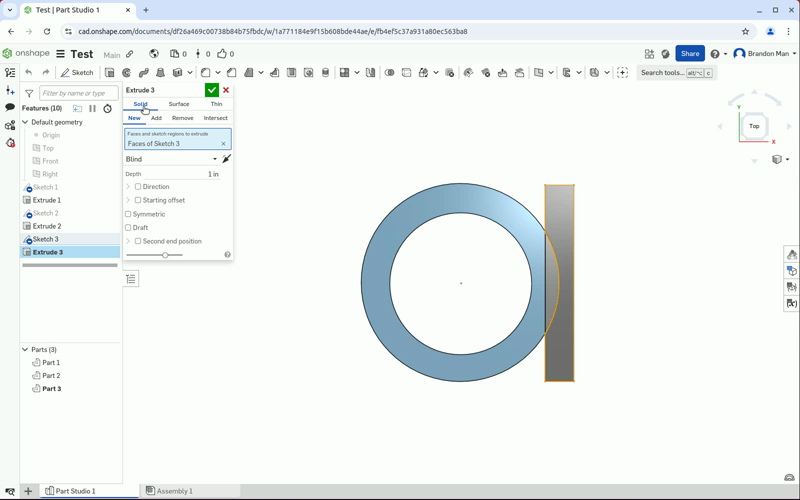
click(143, 106)
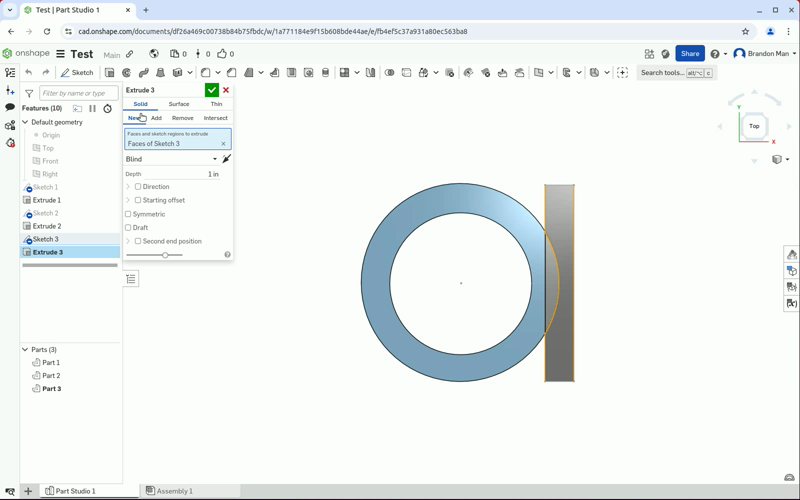
mouse_move(137, 120)
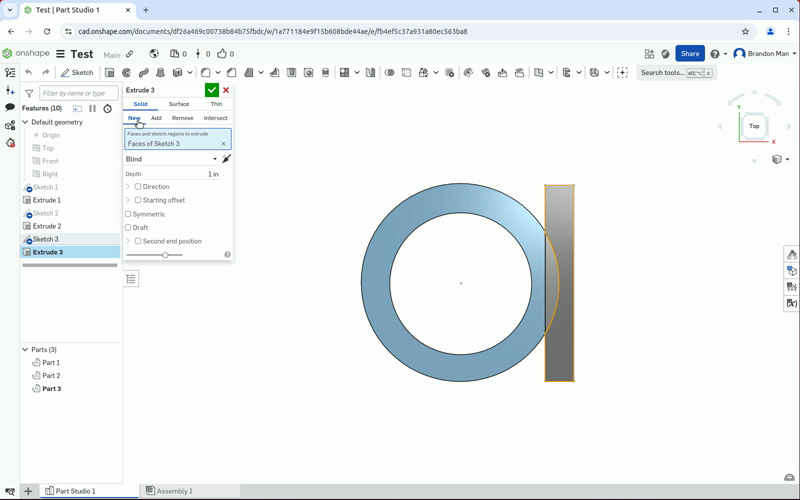
click(137, 120)
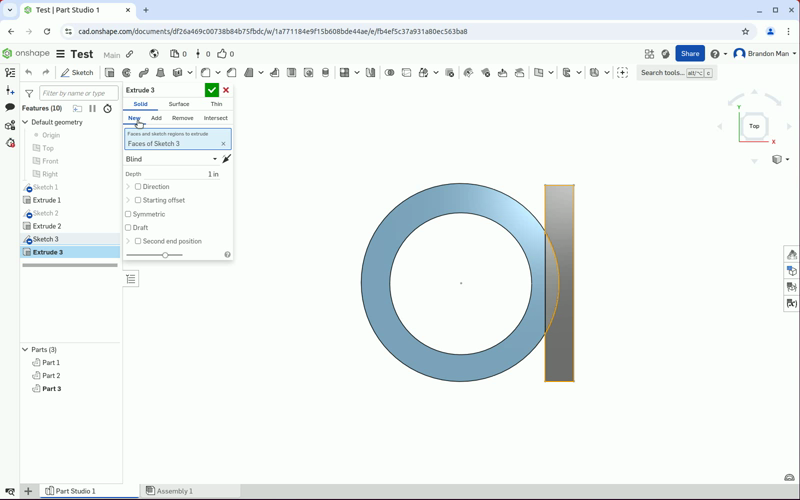
key(tab, 4)
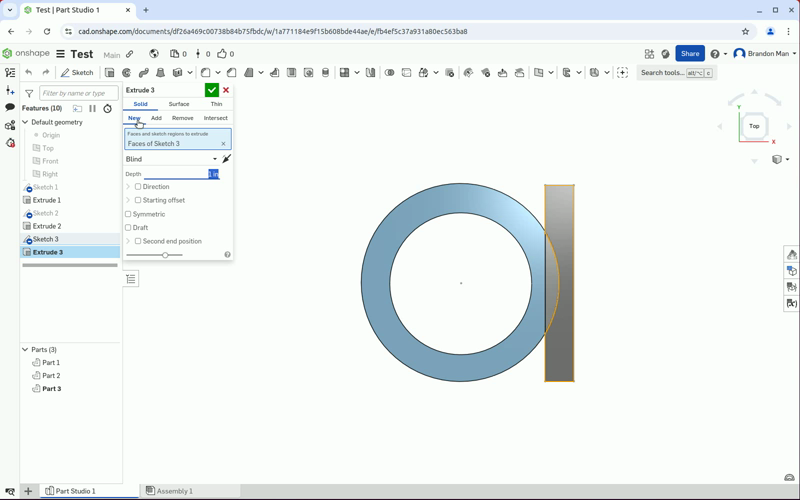
text(2.407)
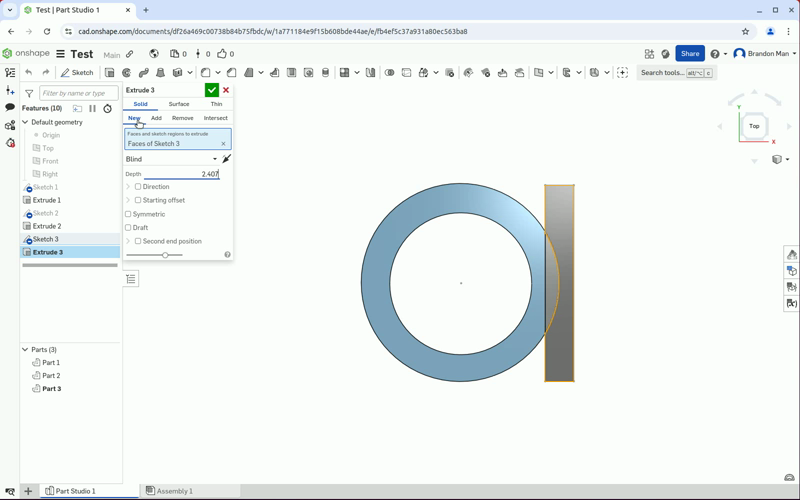
key(enter)
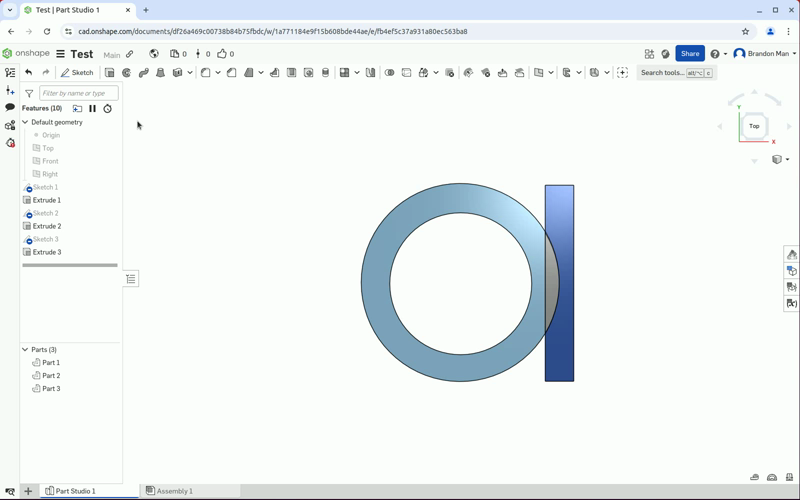
key(shift+h)
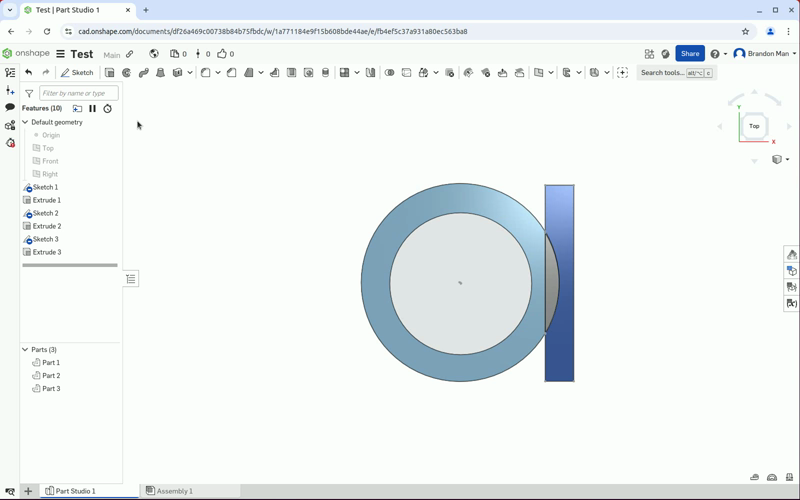
key(shift+h)
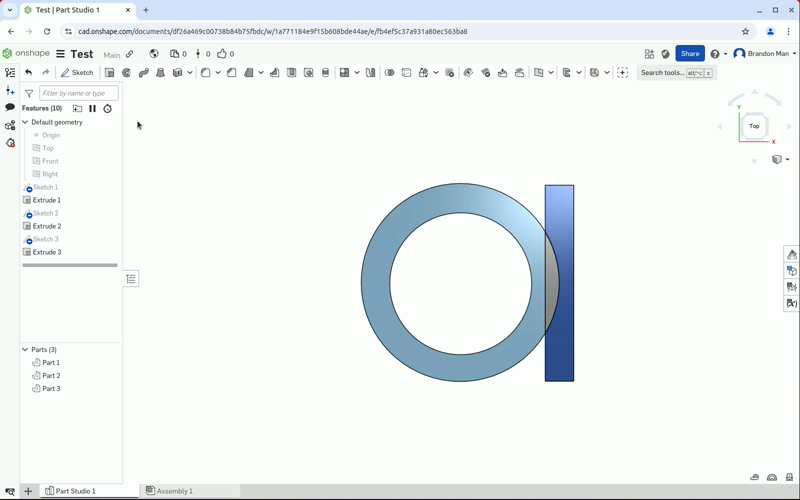
mouse_move(73, 189)
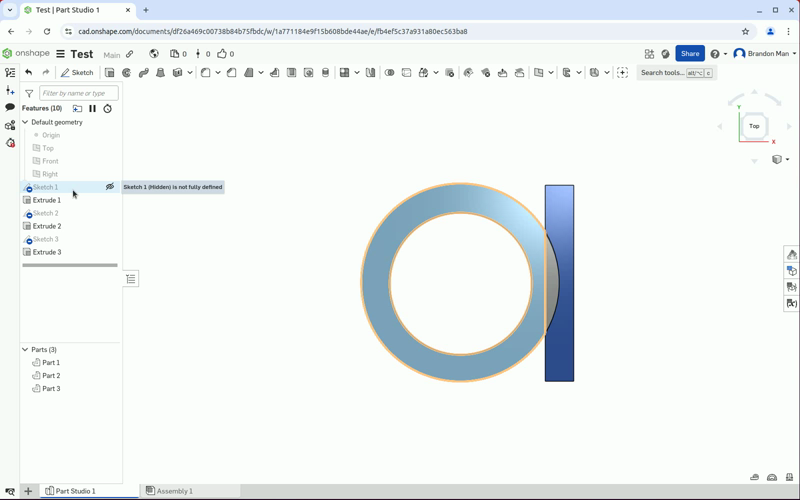
click(73, 189)
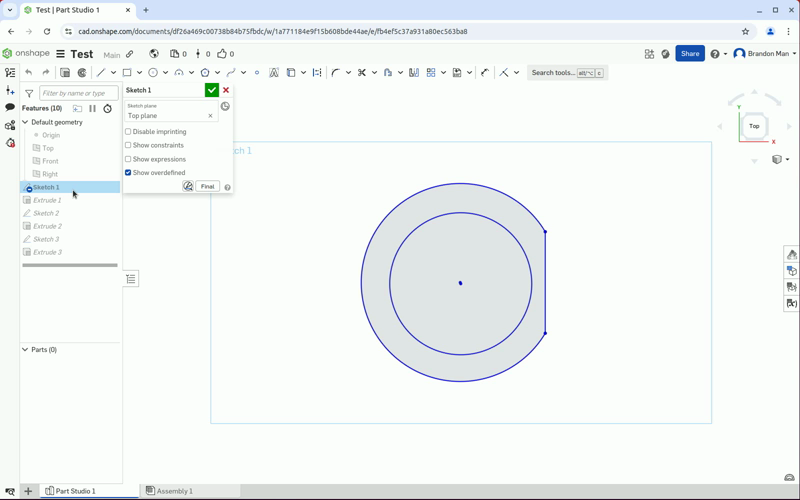
mouse_move(229, 92)
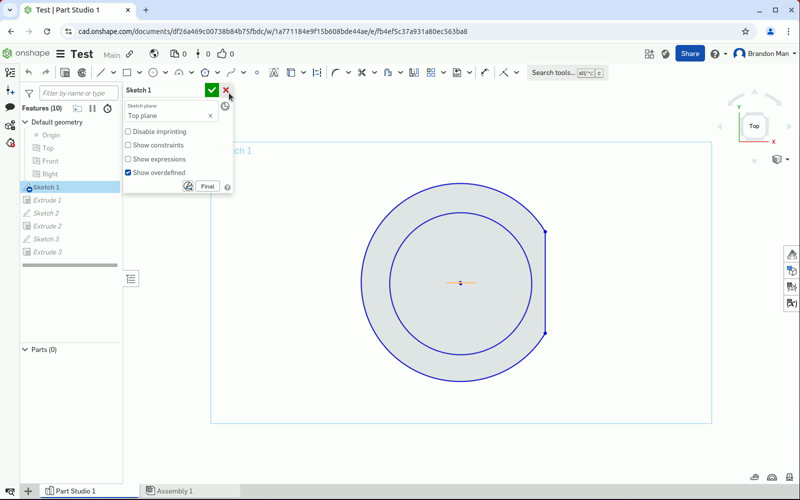
click(229, 92)
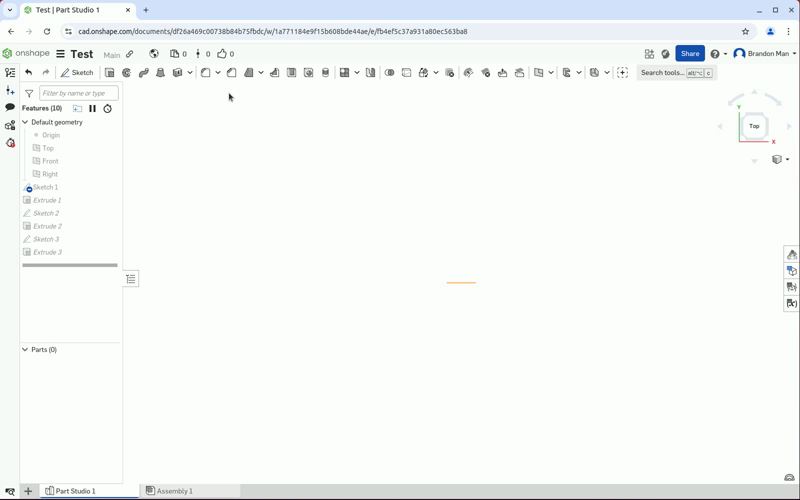
mouse_move(541, 75)
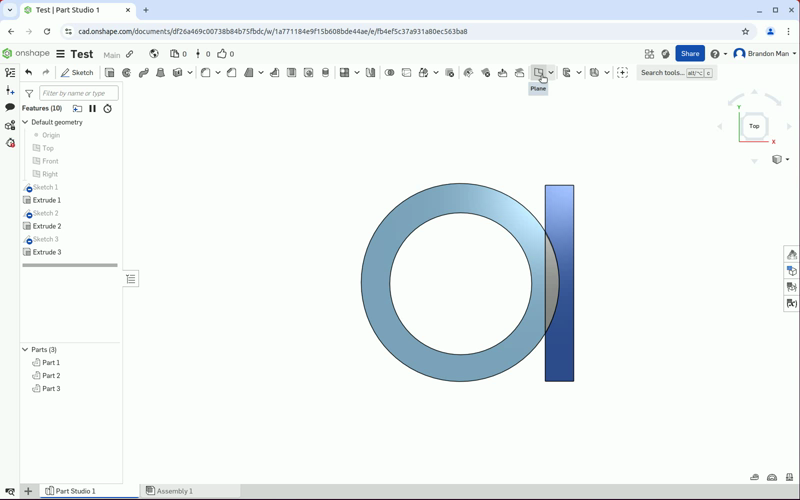
click(541, 75)
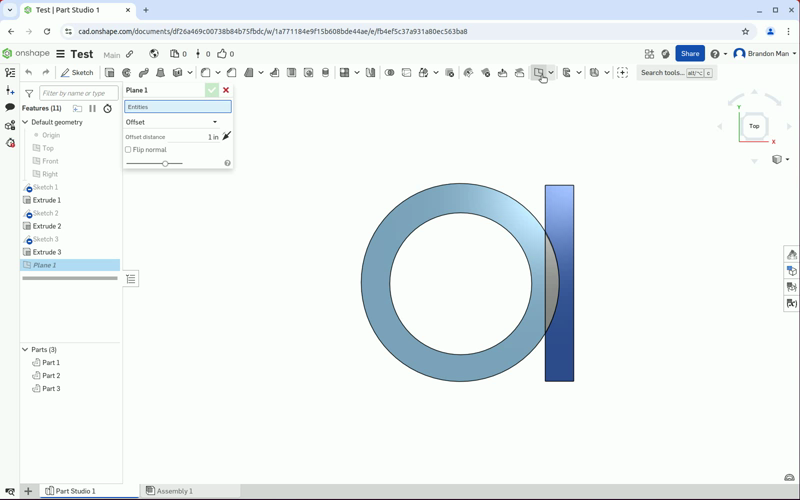
mouse_move(73, 150)
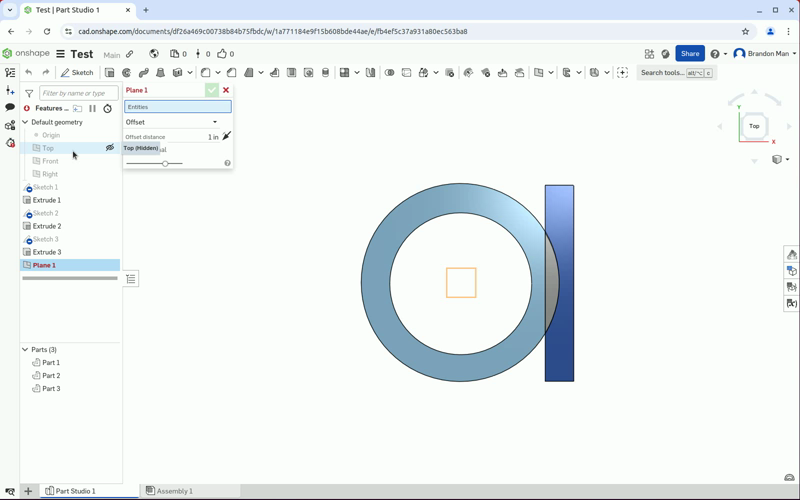
click(73, 150)
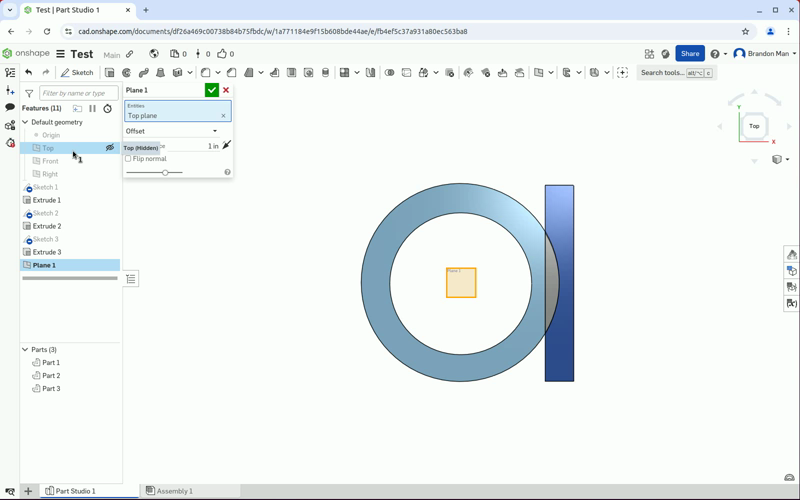
key(tab, 2)
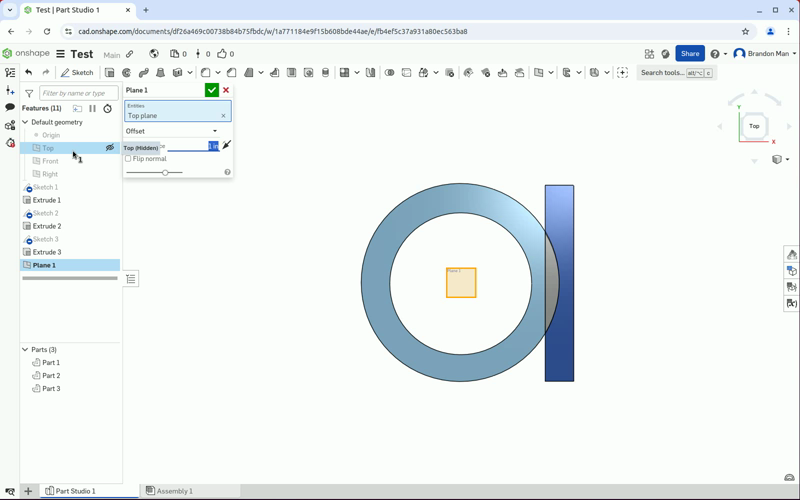
text(2.403)
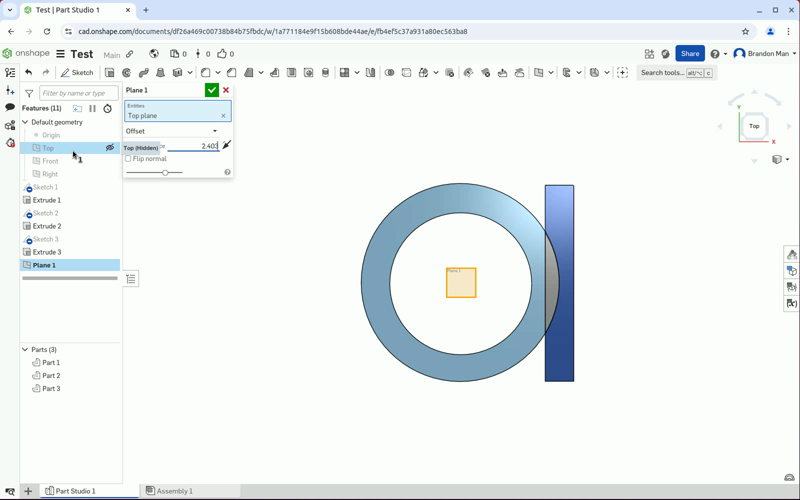
key(enter, 2)
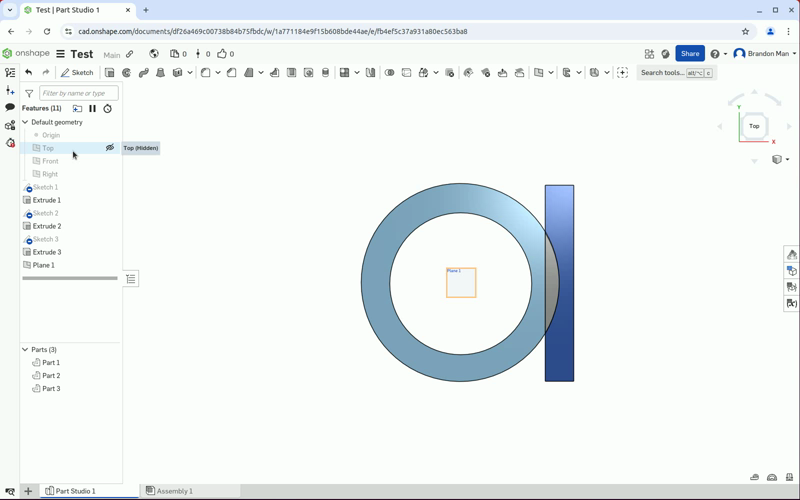
key(shift+s)
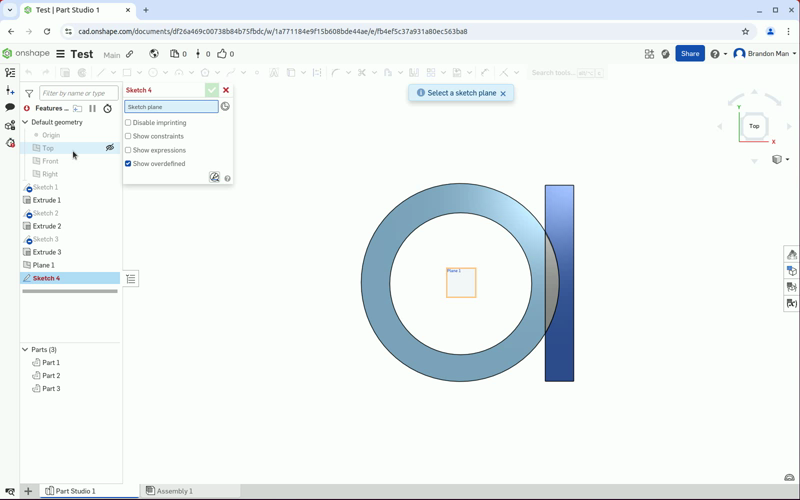
mouse_move(73, 267)
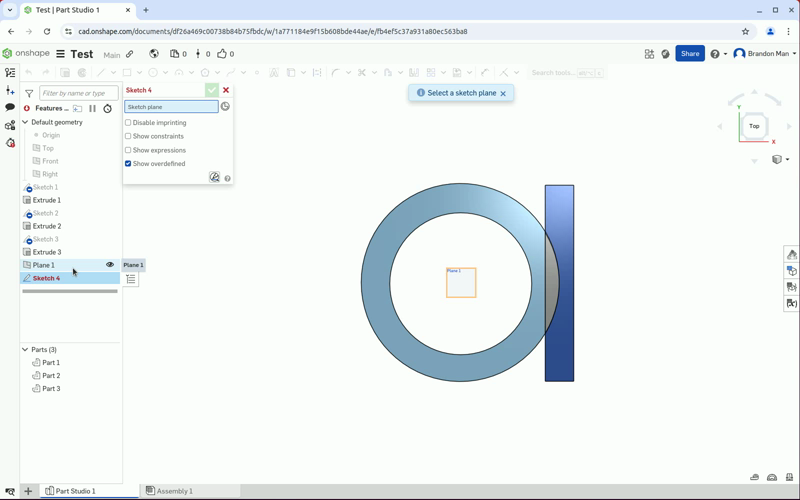
click(73, 267)
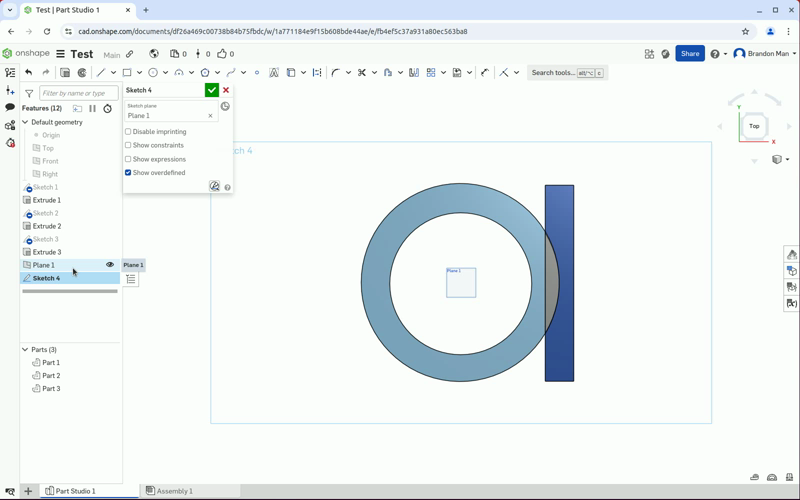
mouse_move(73, 352)
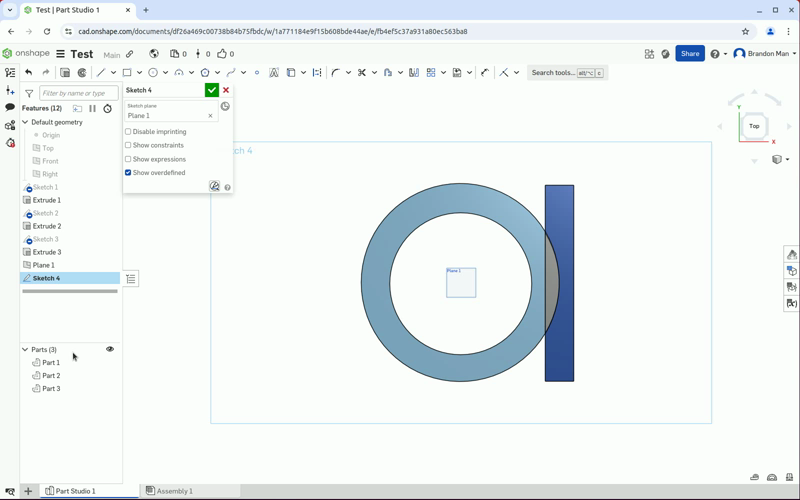
key(y)
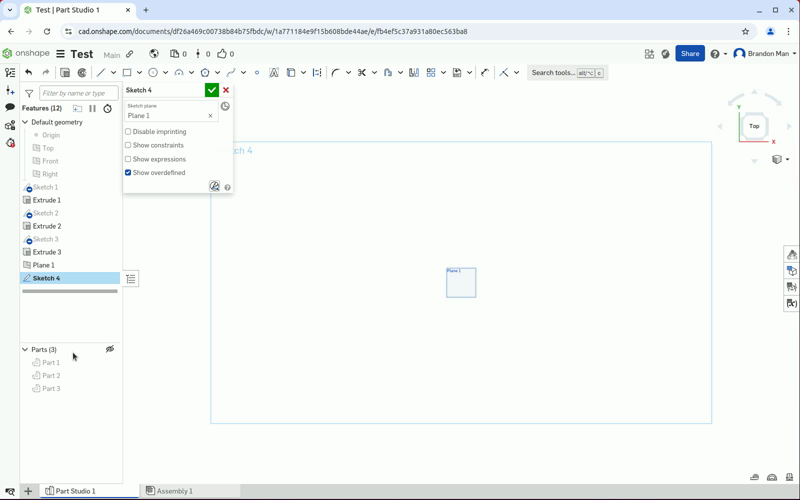
key(c)
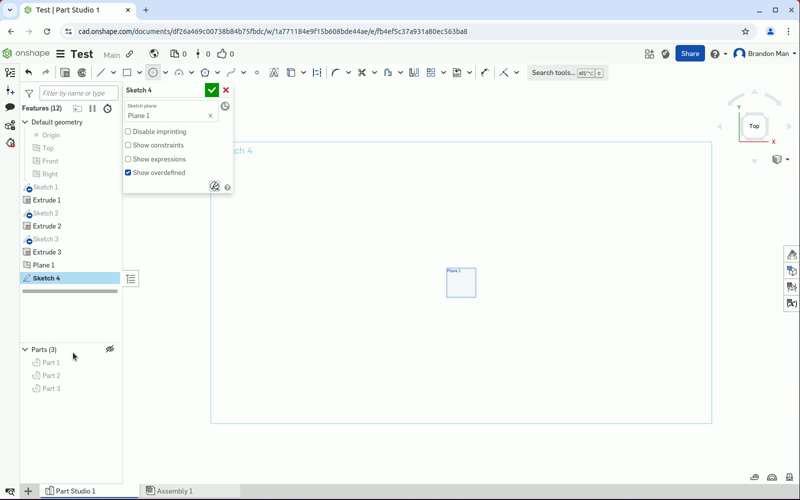
key_down(shift)
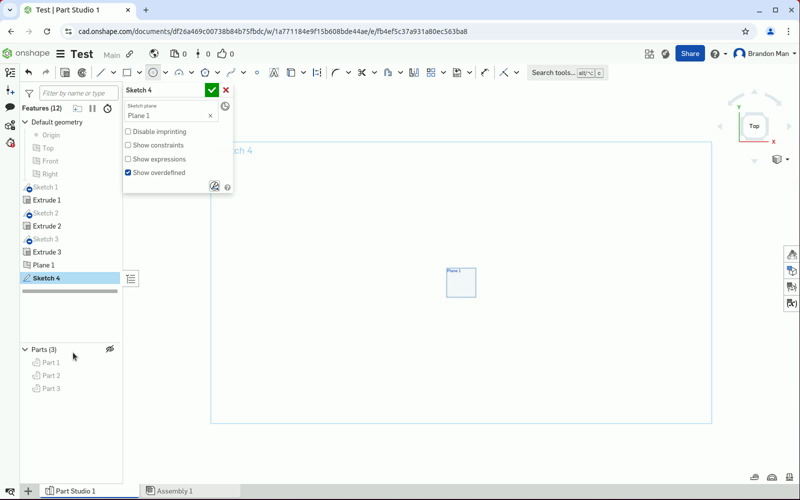
mouse_move(559, 198)
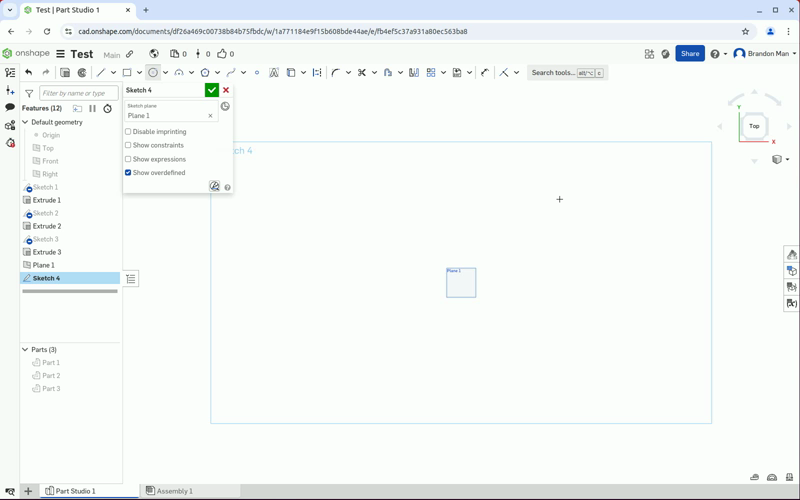
click(559, 198)
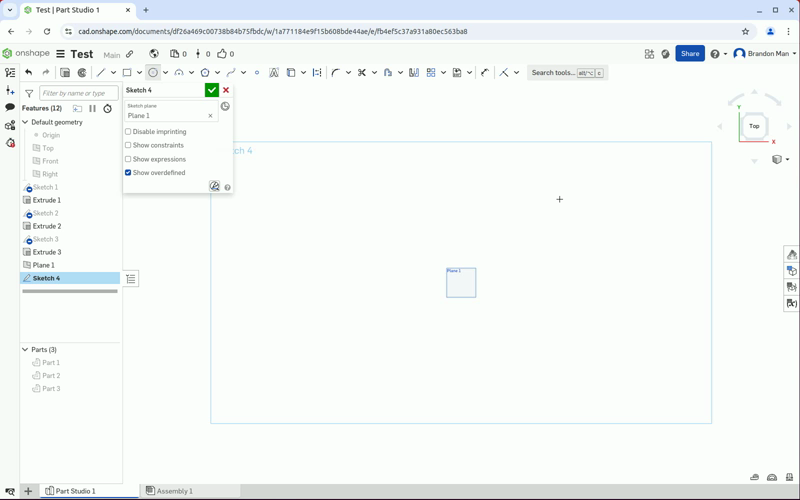
key_up(shift)
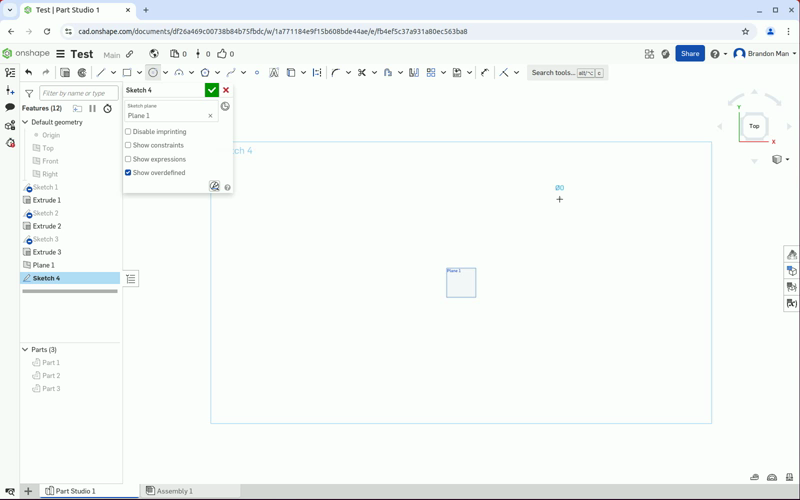
mouse_move(566, 198)
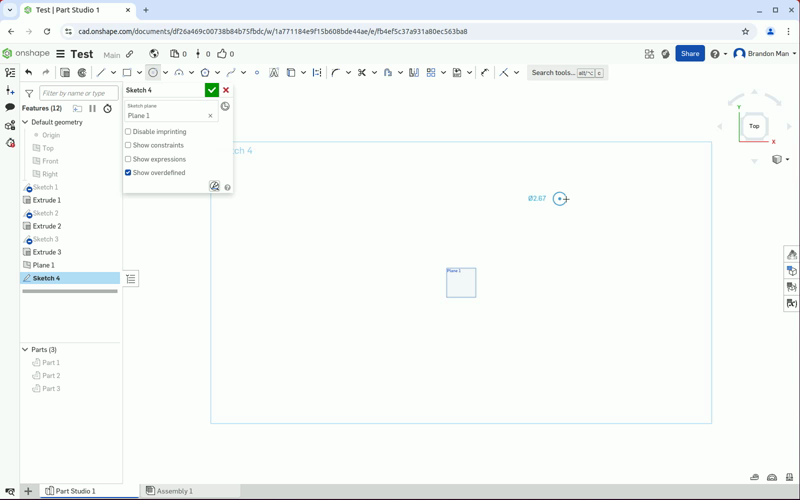
click(566, 198)
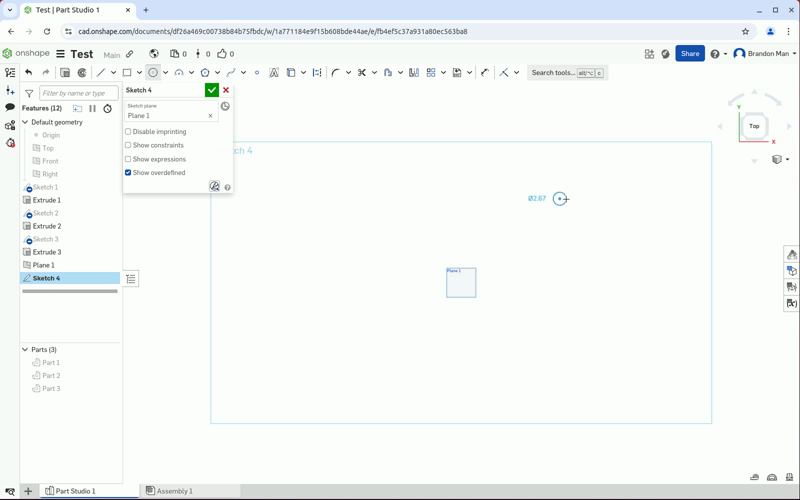
key(esc)
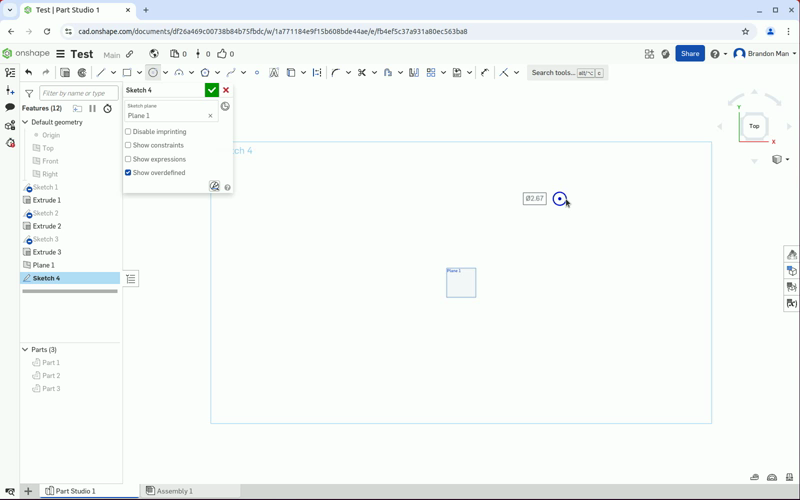
mouse_move(560, 196)
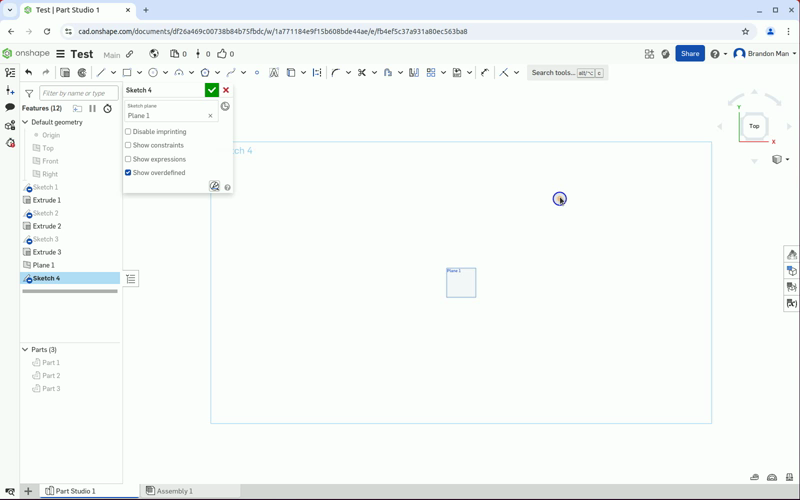
scroll(6)
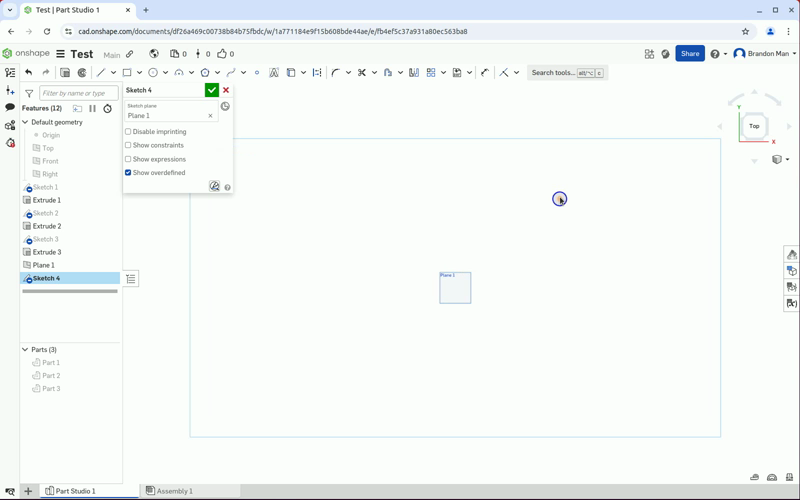
scroll(6)
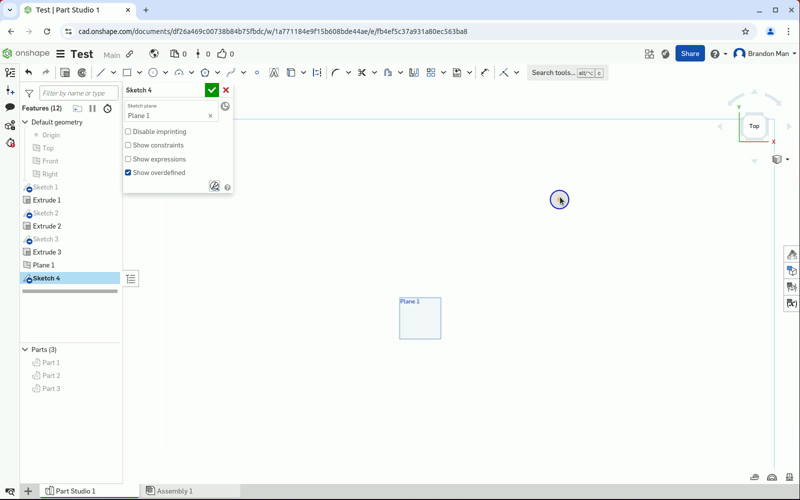
scroll(6)
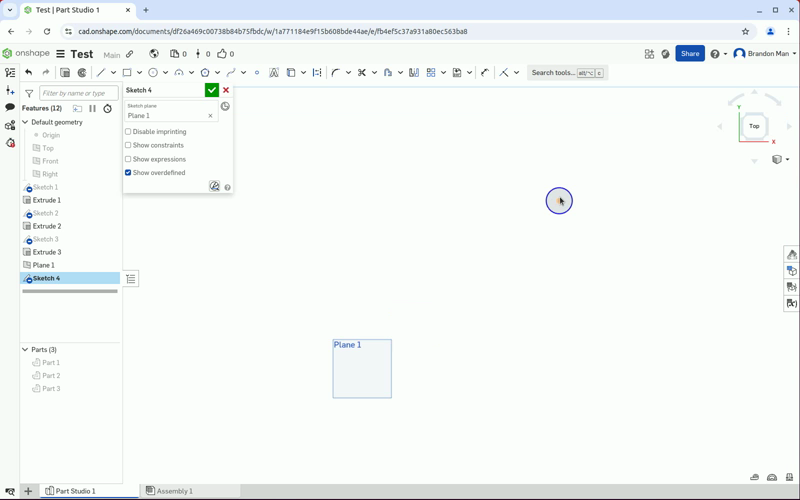
scroll(6)
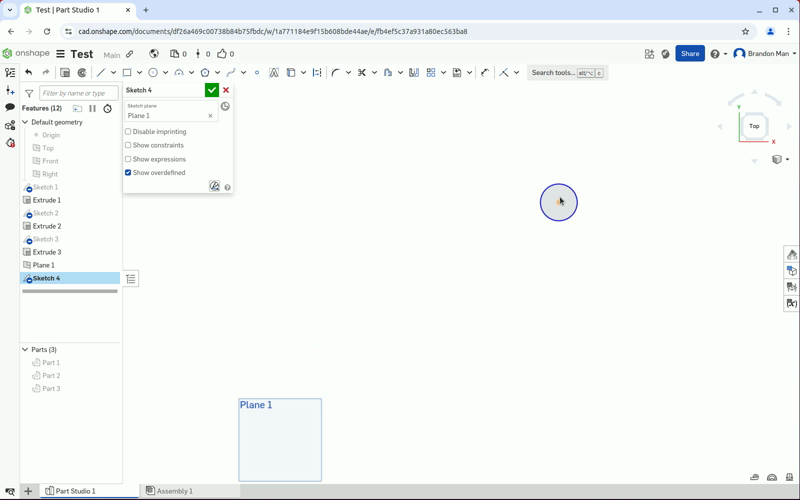
scroll(6)
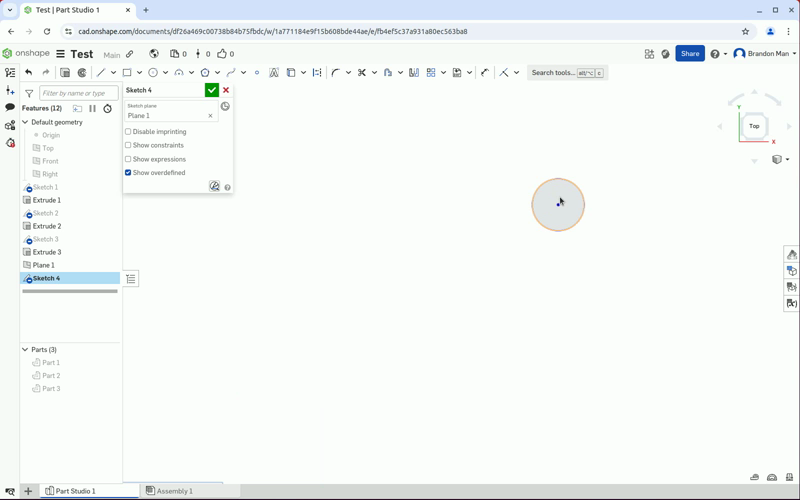
scroll(6)
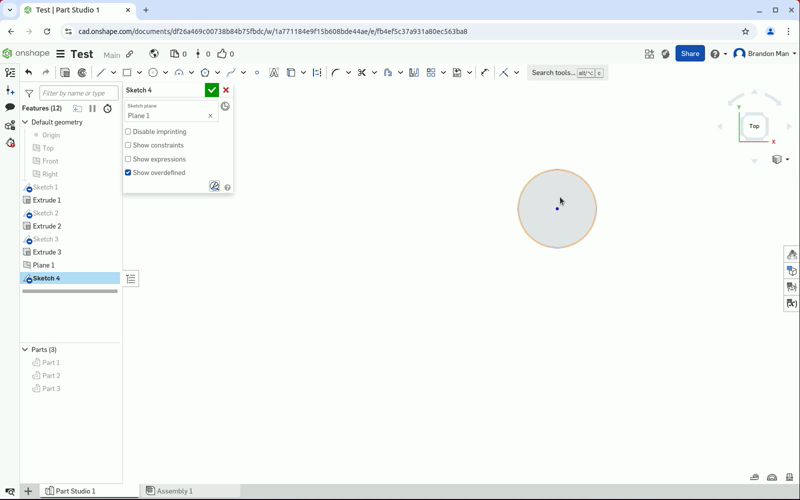
scroll(6)
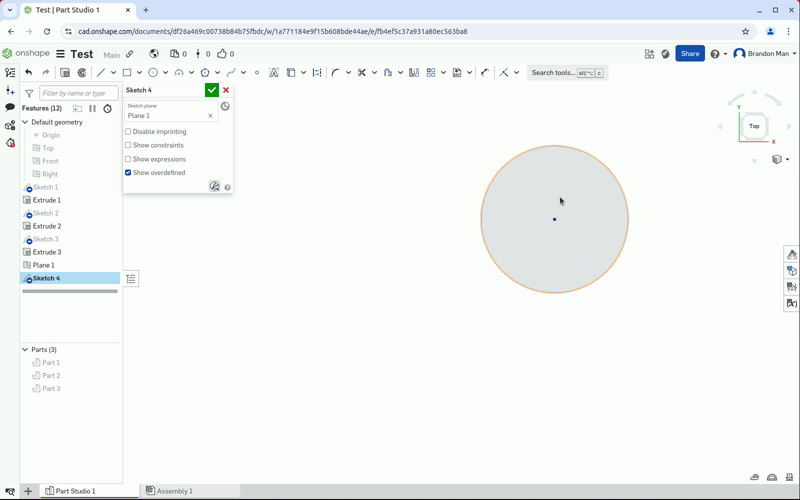
click(560, 196)
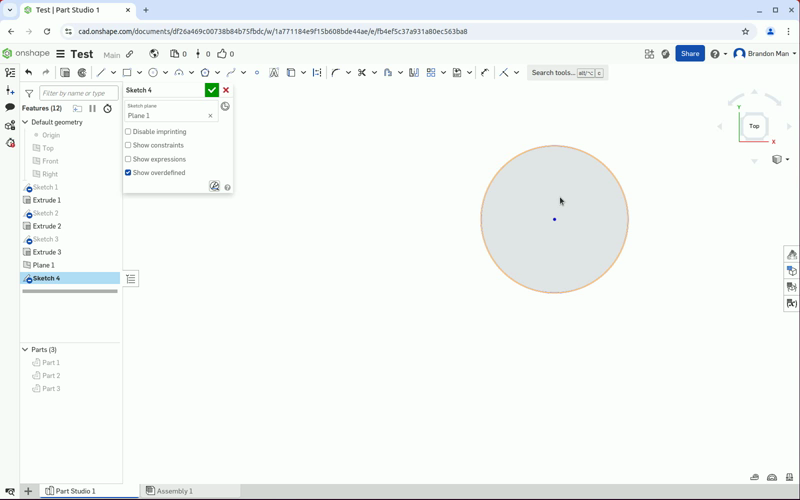
scroll(-6)
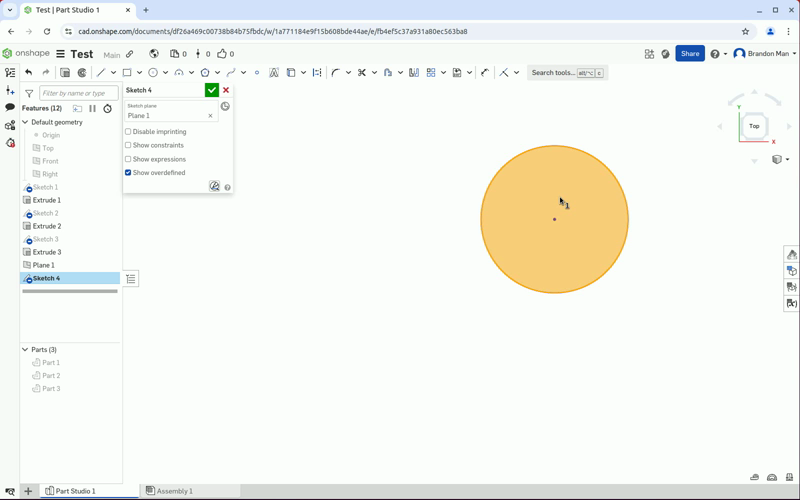
scroll(-6)
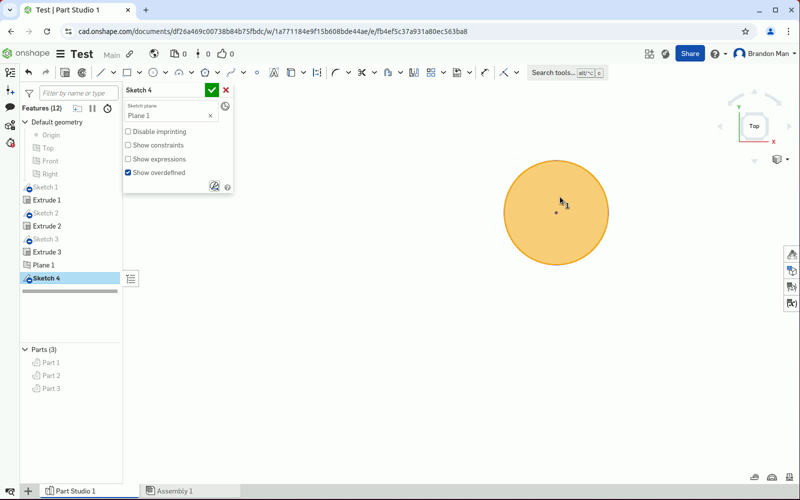
scroll(-6)
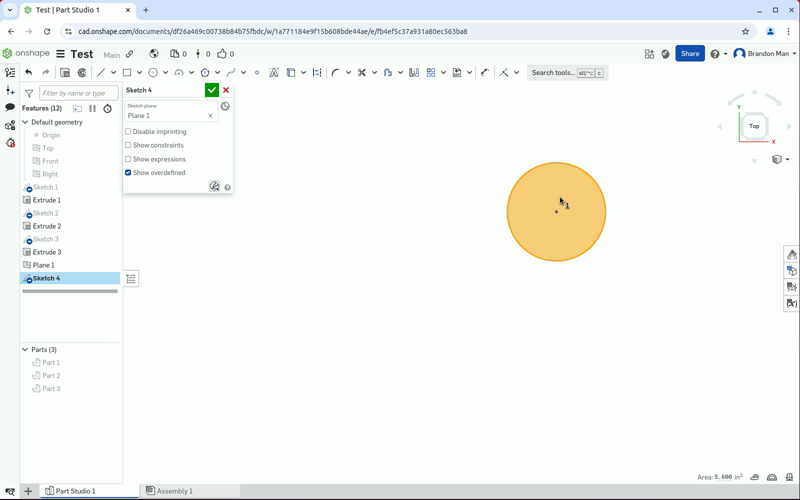
scroll(-6)
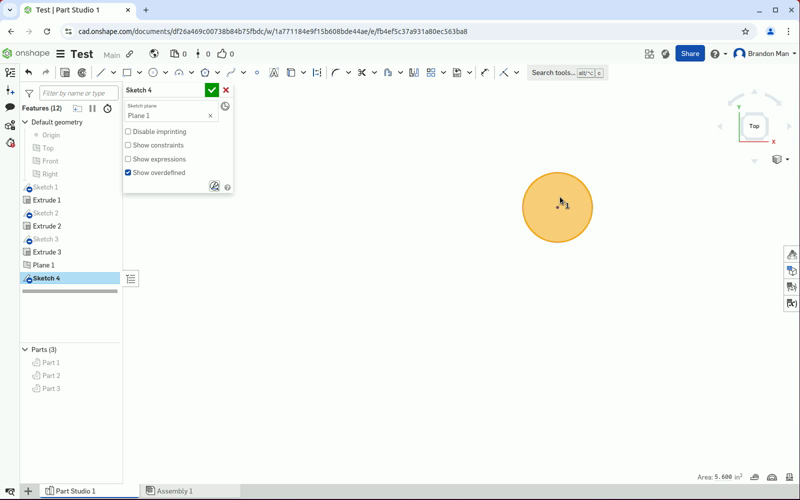
scroll(-6)
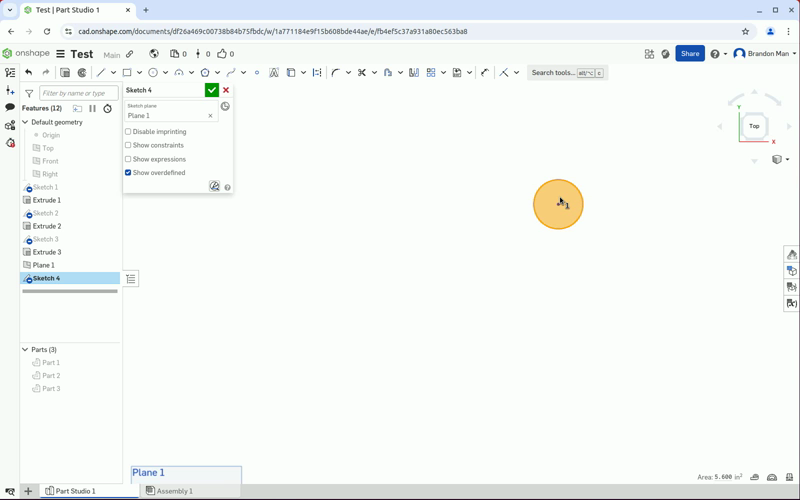
scroll(-6)
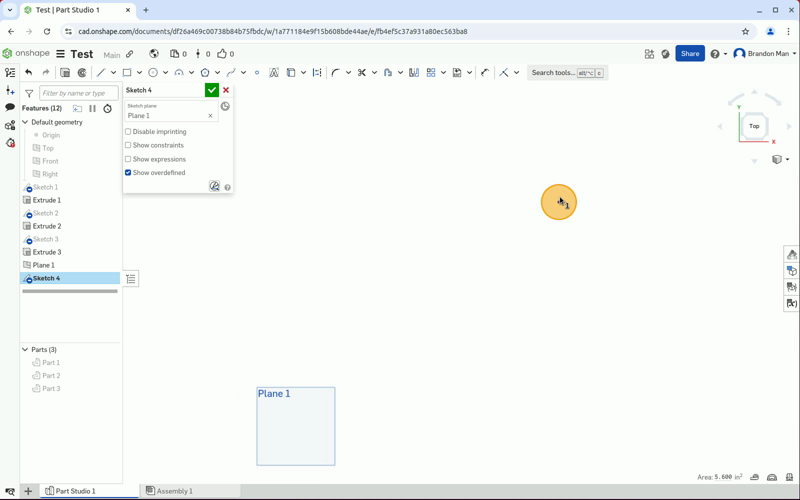
scroll(-6)
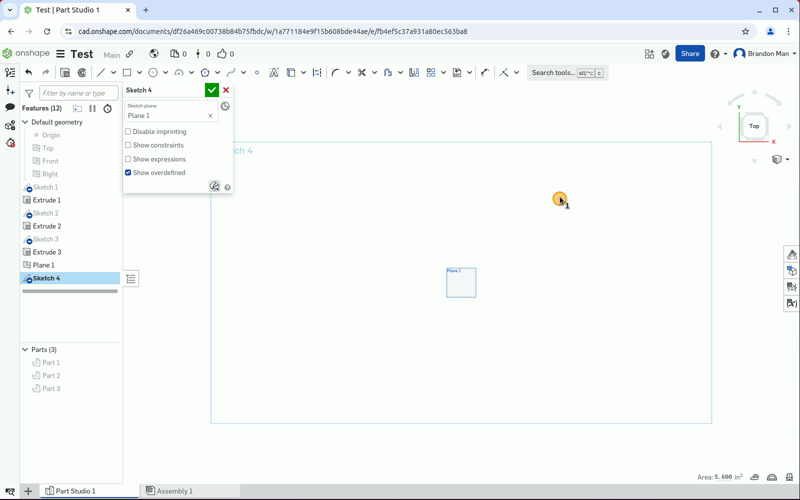
mouse_move(73, 352)
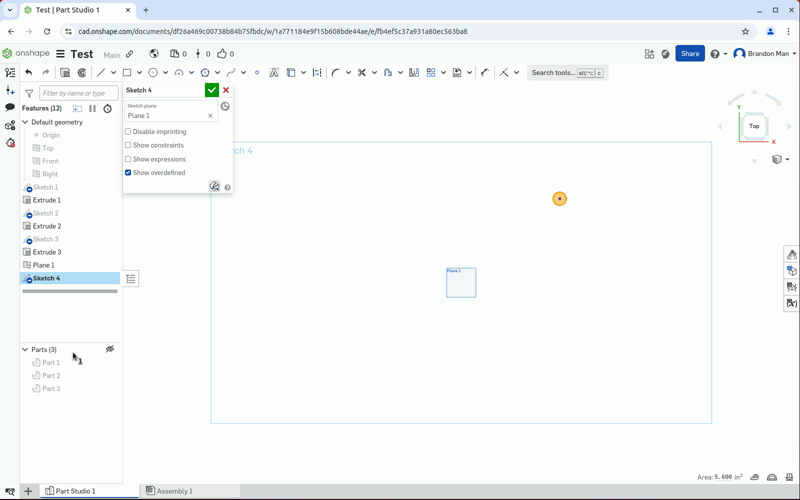
key(shift+y)
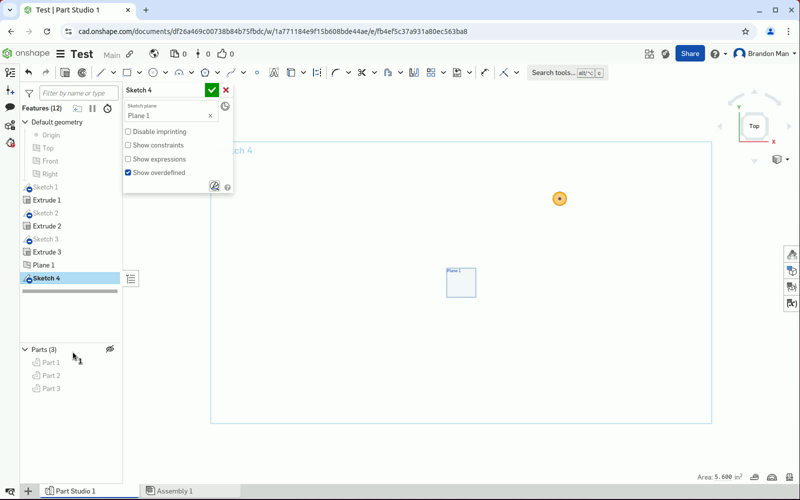
key(shift+e)
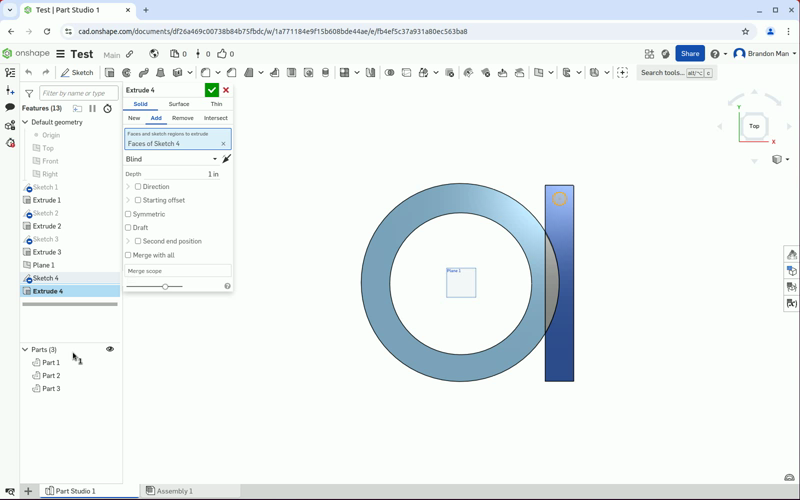
mouse_move(143, 106)
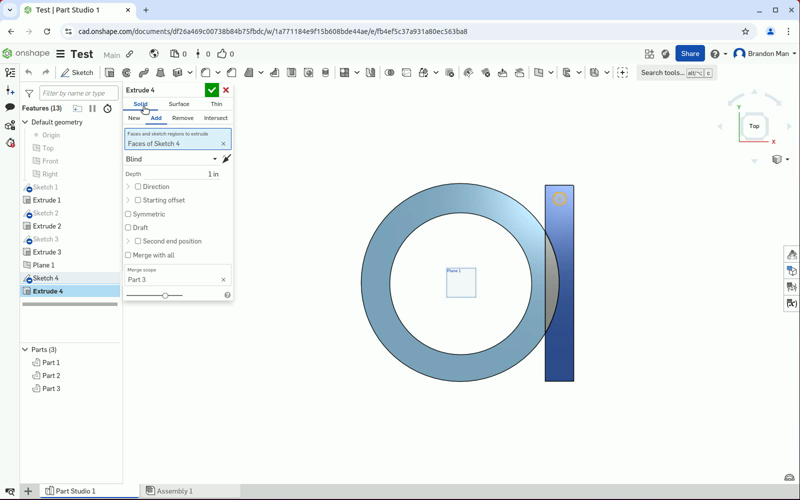
click(143, 106)
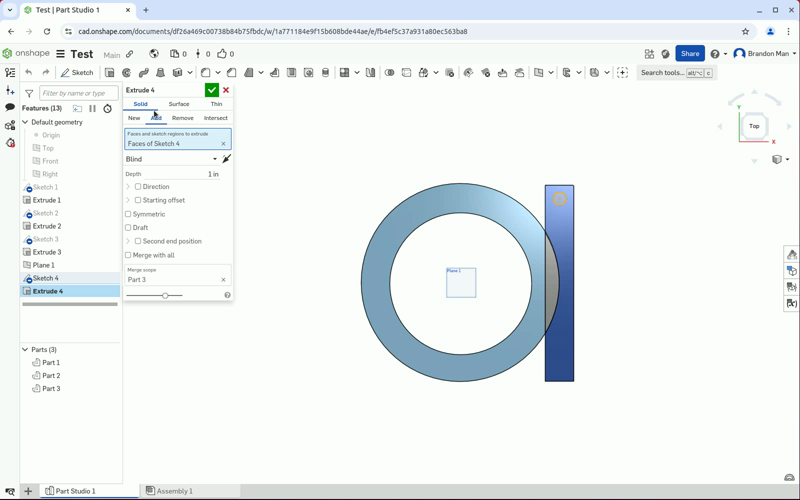
mouse_move(186, 120)
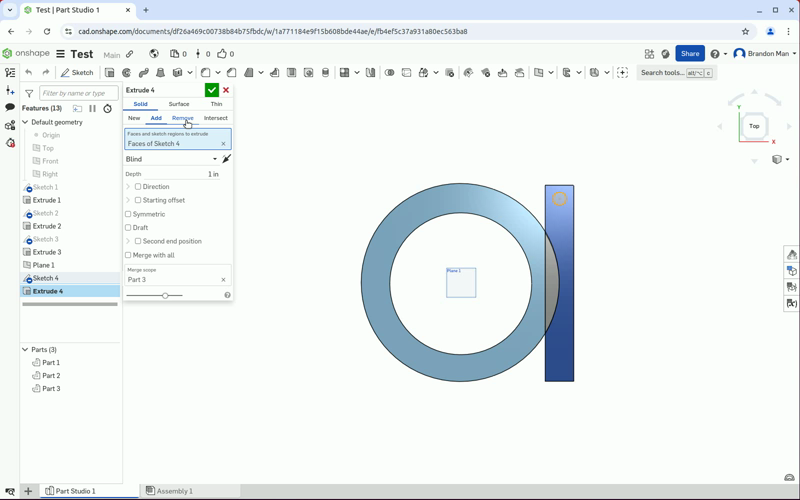
click(186, 120)
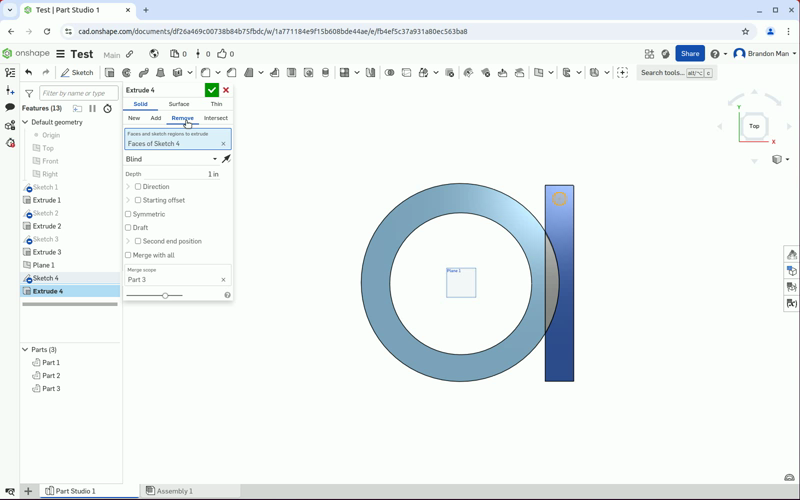
key(tab, 4)
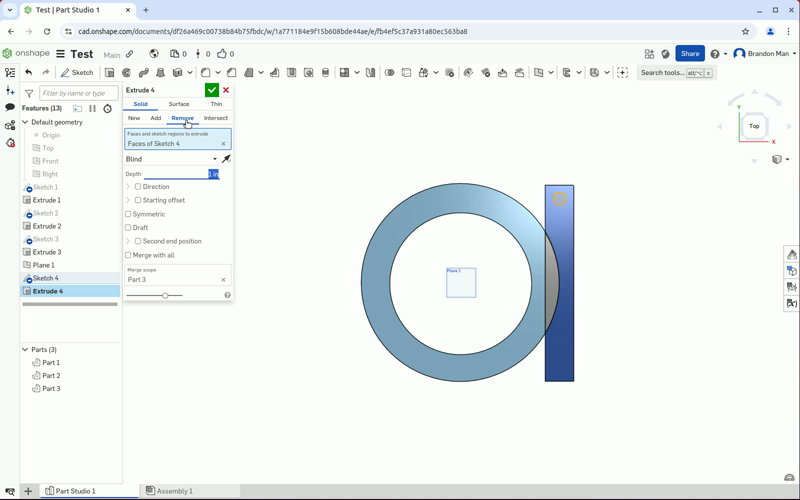
text(2.407)
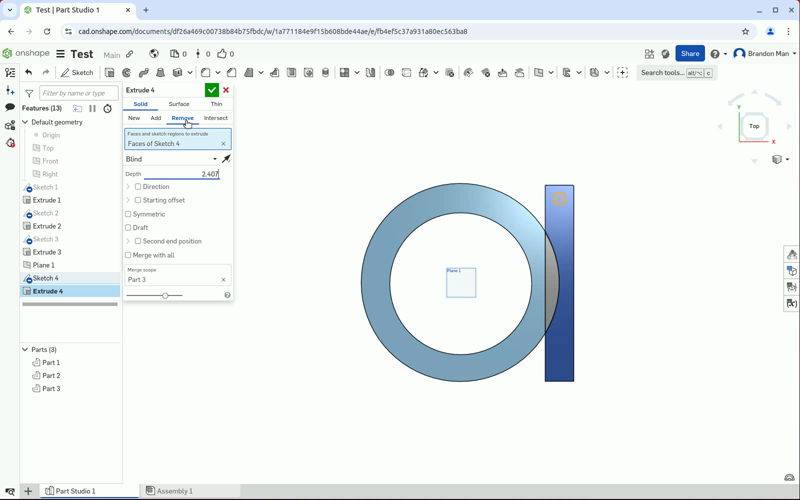
key(tab, 6)
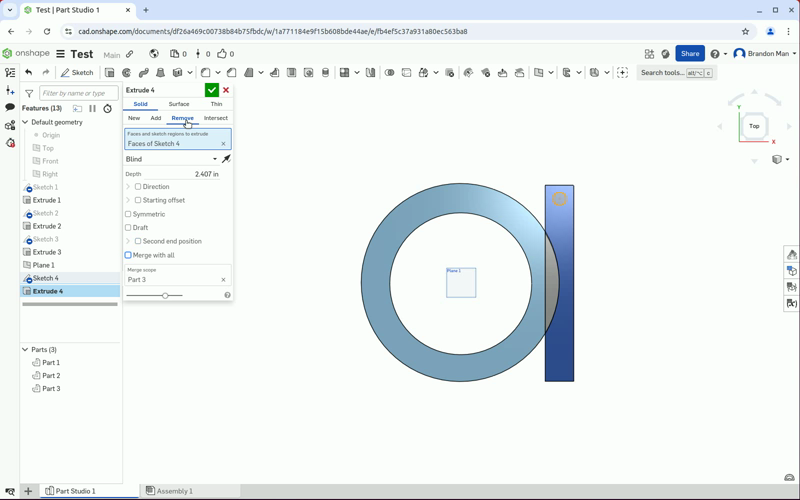
key(space)
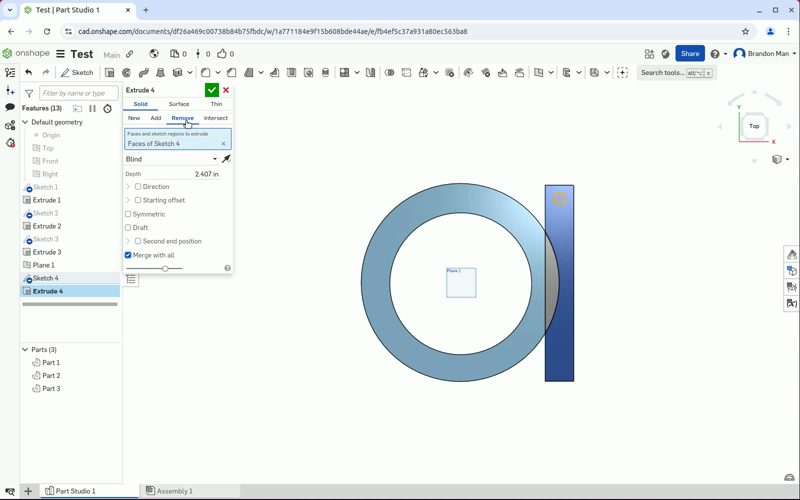
key(enter)
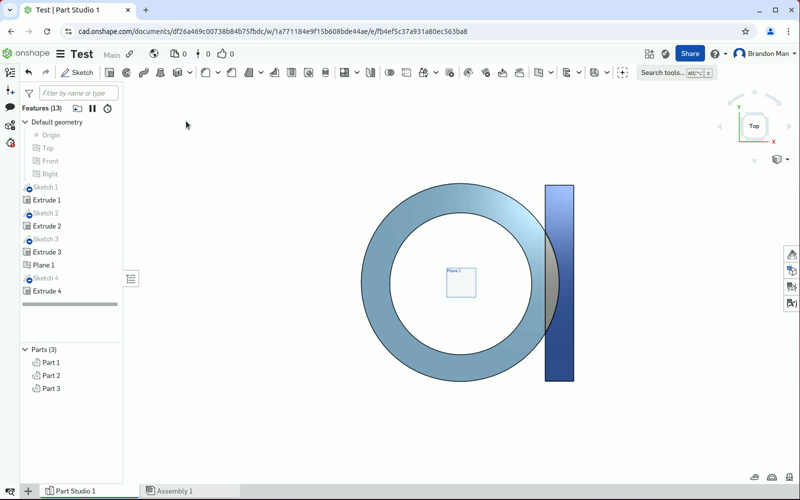
key(shift+h)
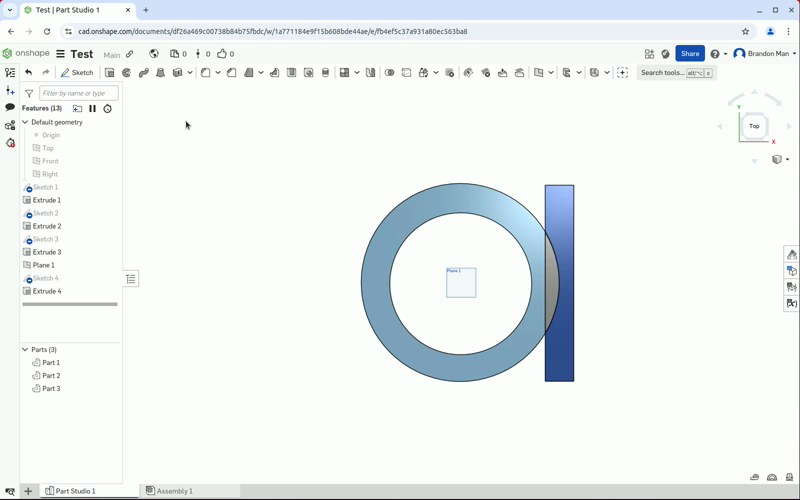
key(shift+h)
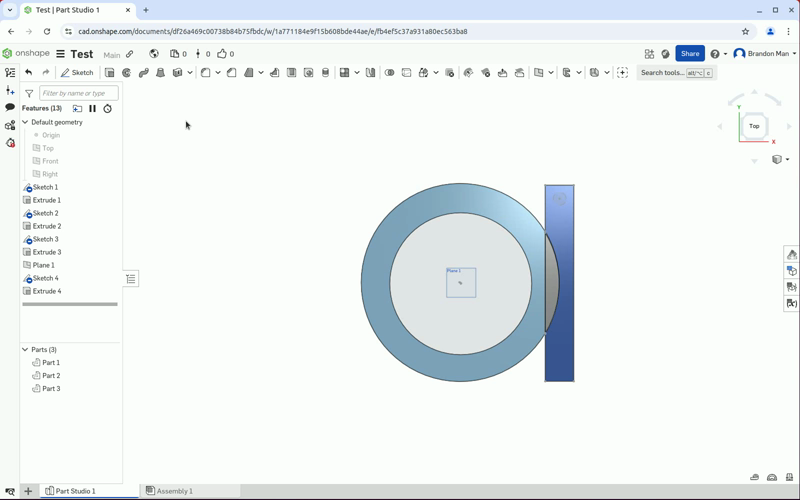
key(shift+7)
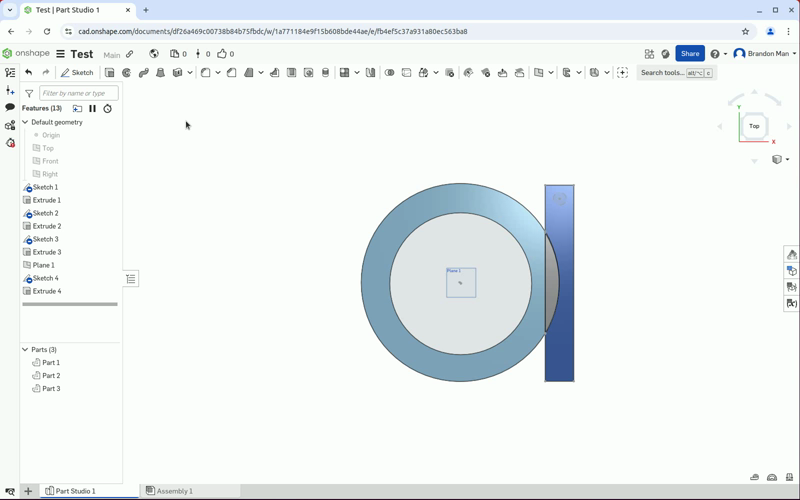
key(up, 3)
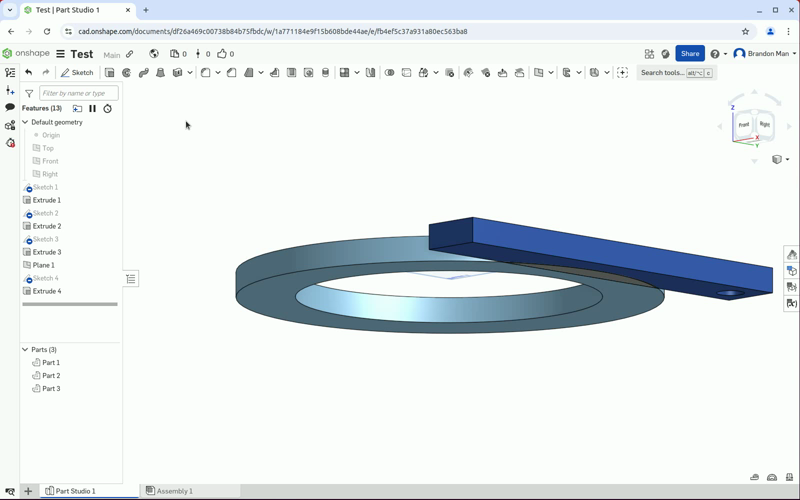
key(left, 3)
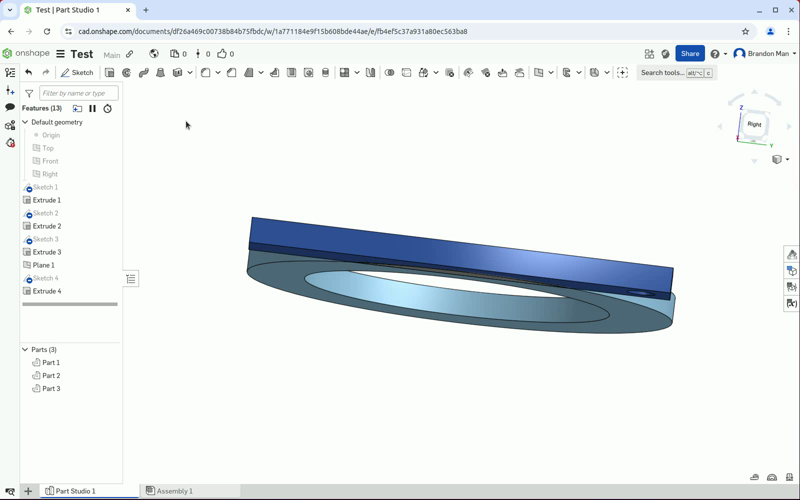
key(right, 3)
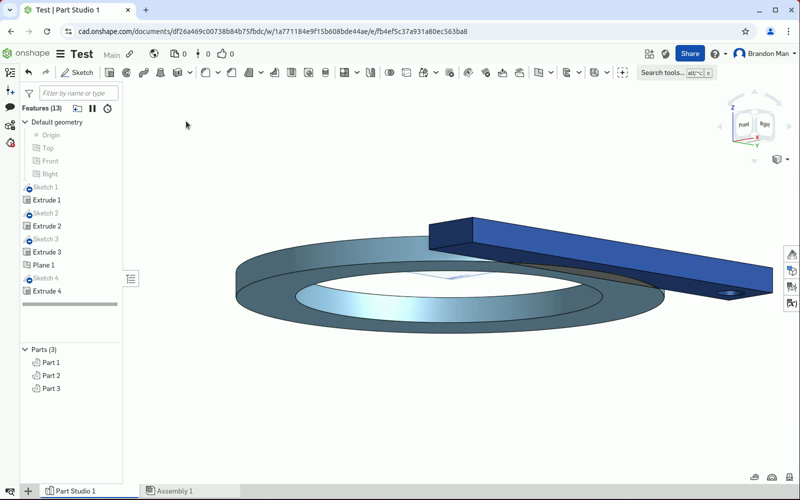
key(down, 3)
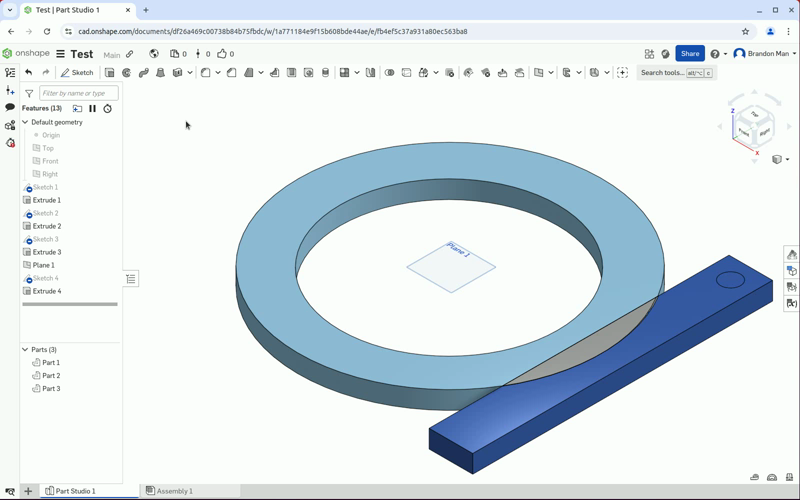
mouse_move(73, 189)
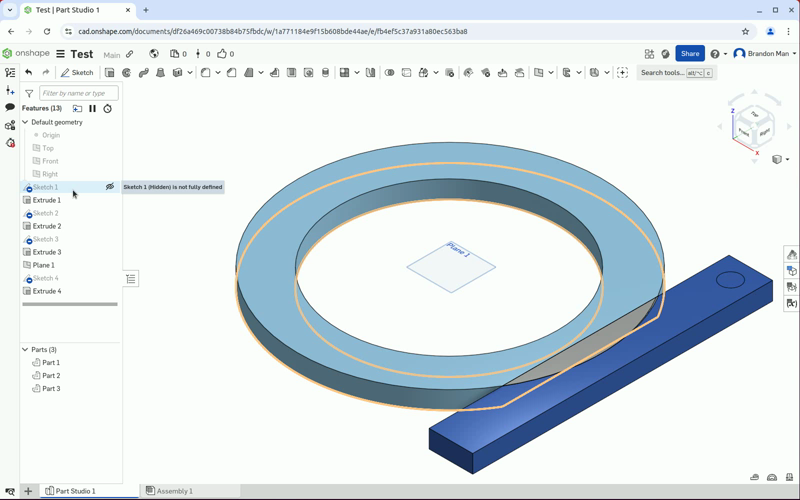
click(73, 189)